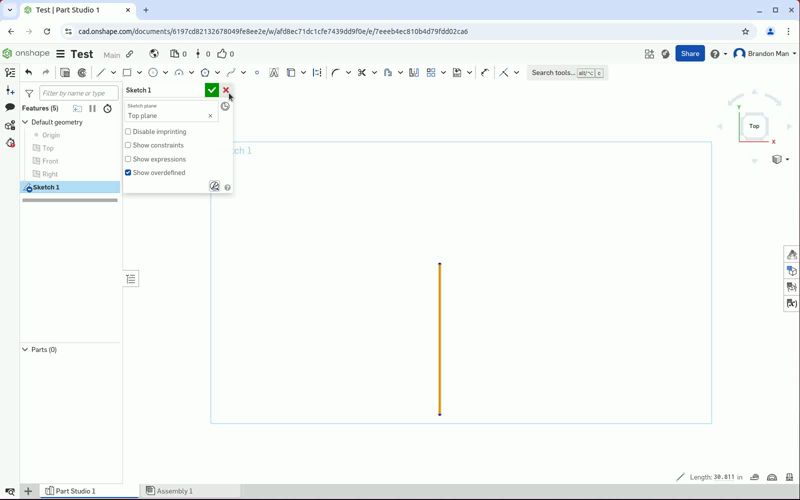
key(shift+h)
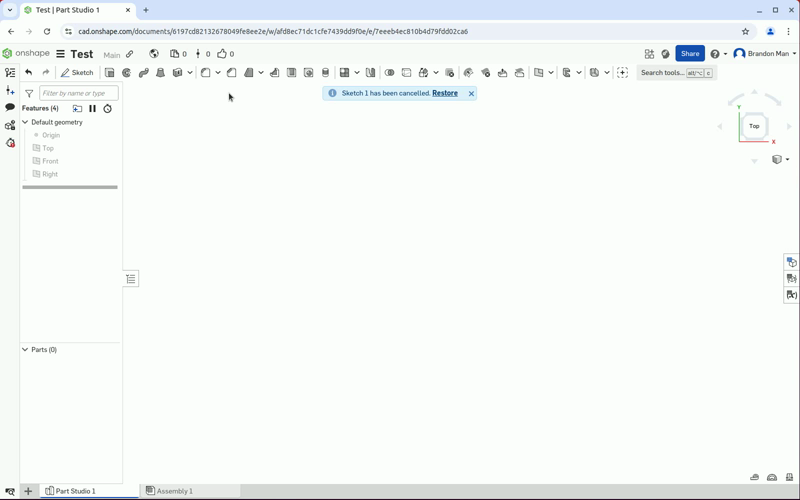
mouse_move(73, 352)
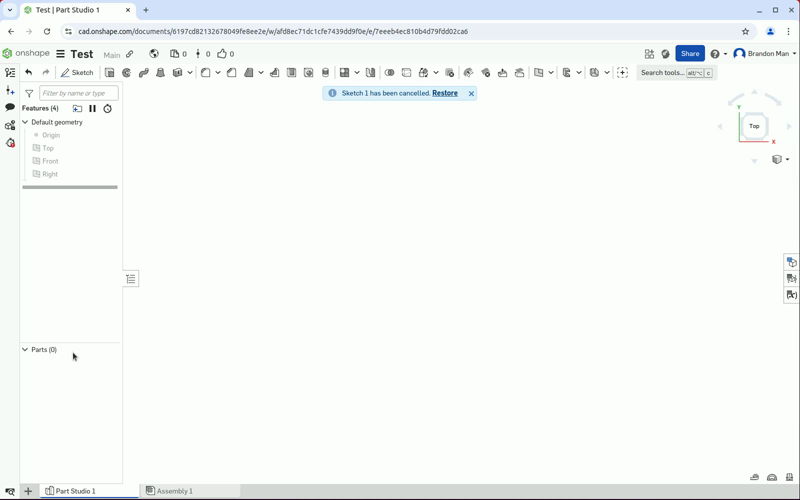
key(y)
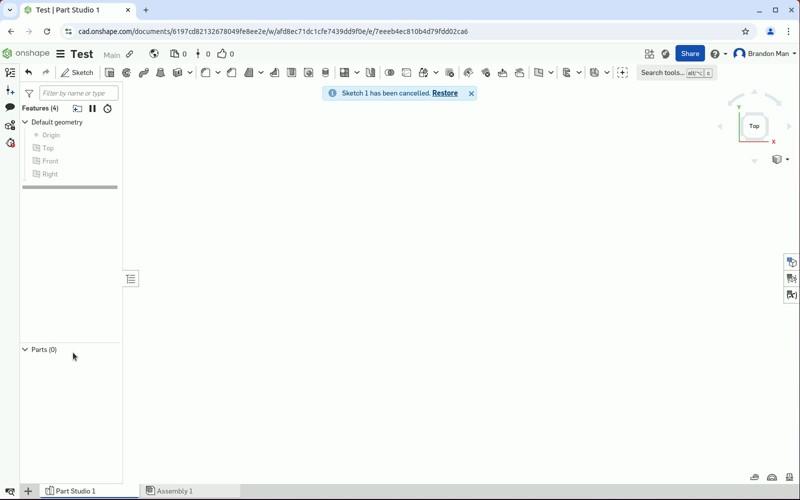
key(shift+p)
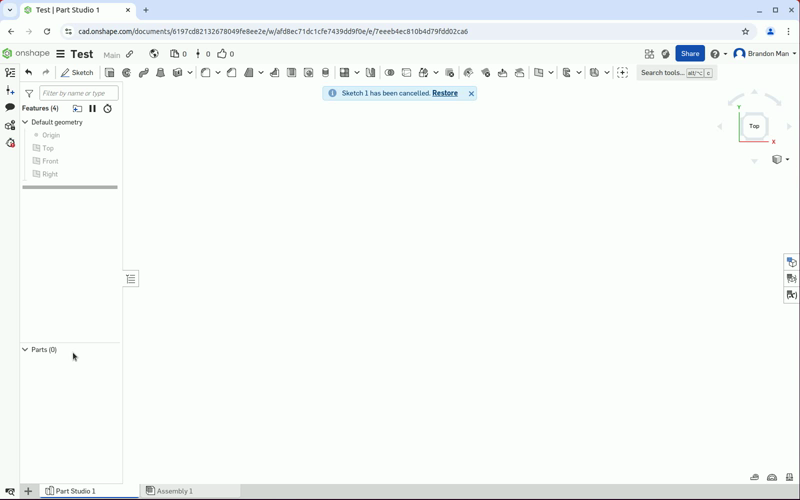
key(space)
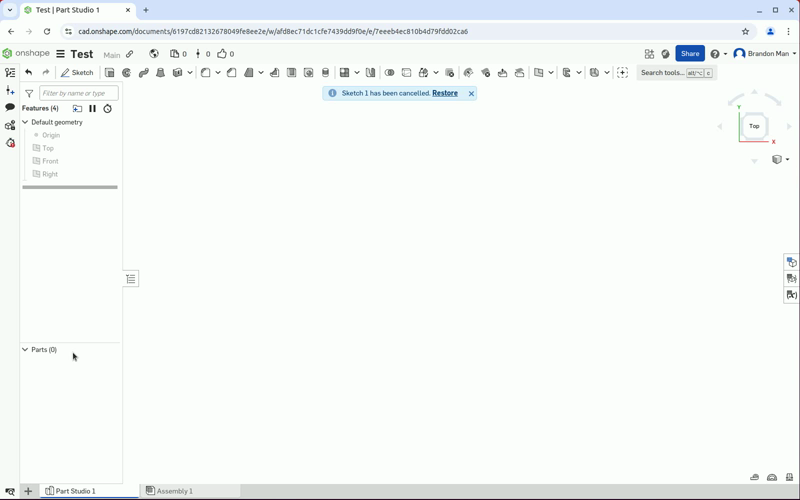
key_down(shift)
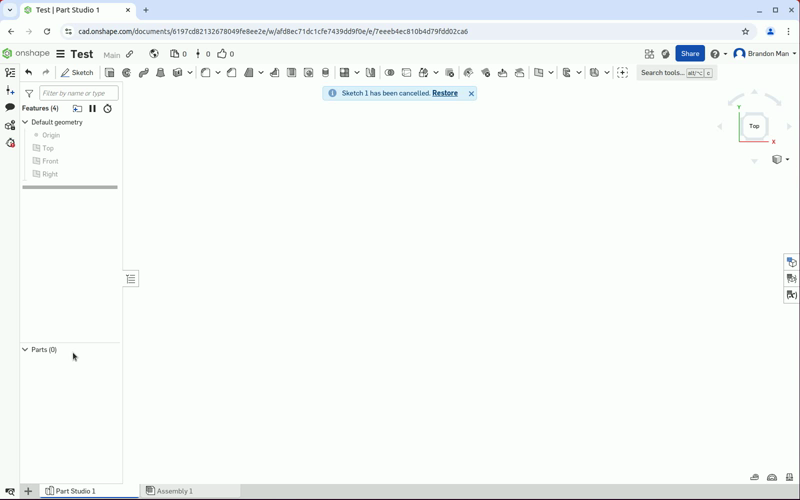
key(up)
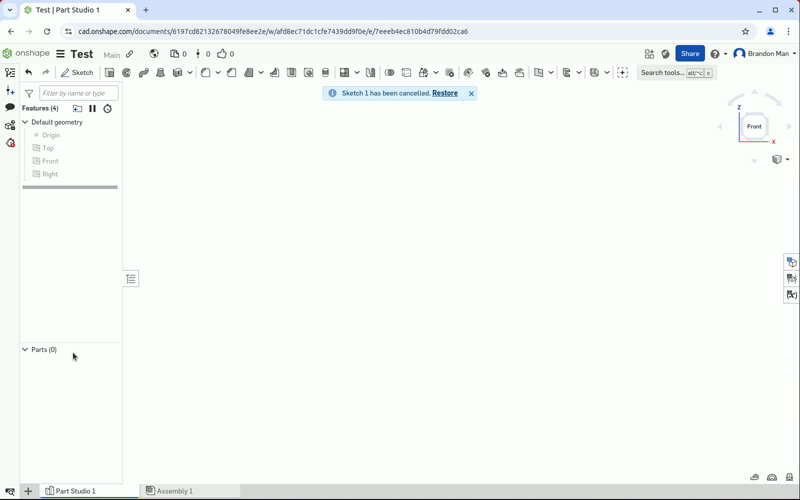
key_up(shift)
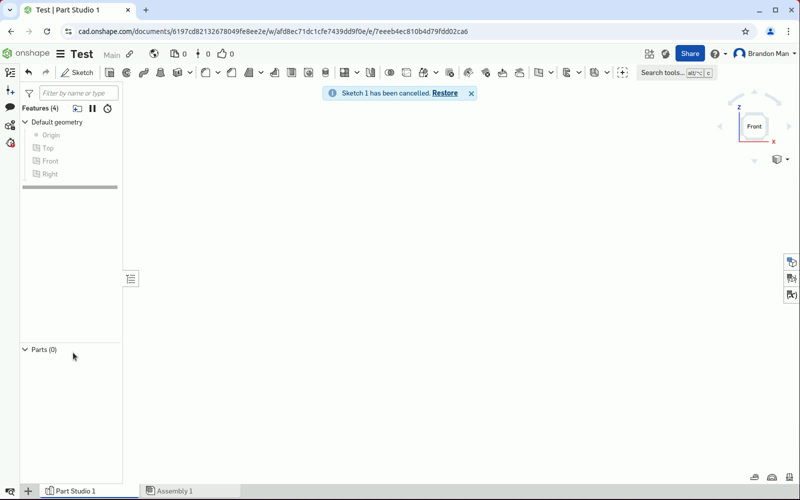
mouse_move(73, 352)
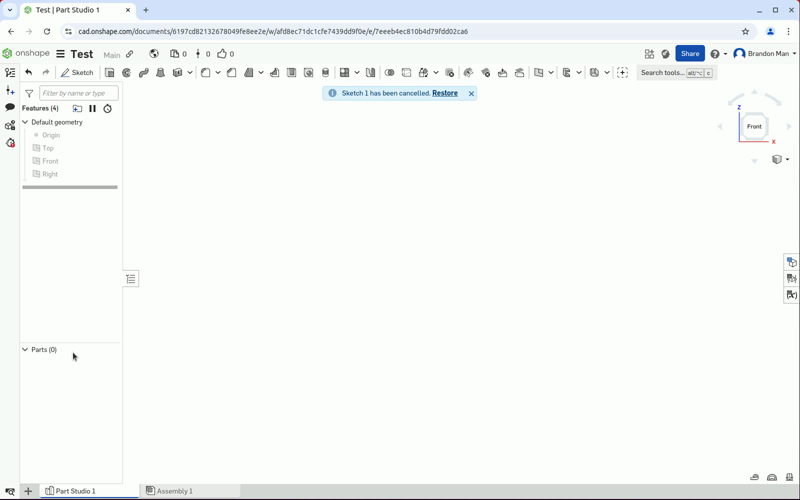
key(shift+y)
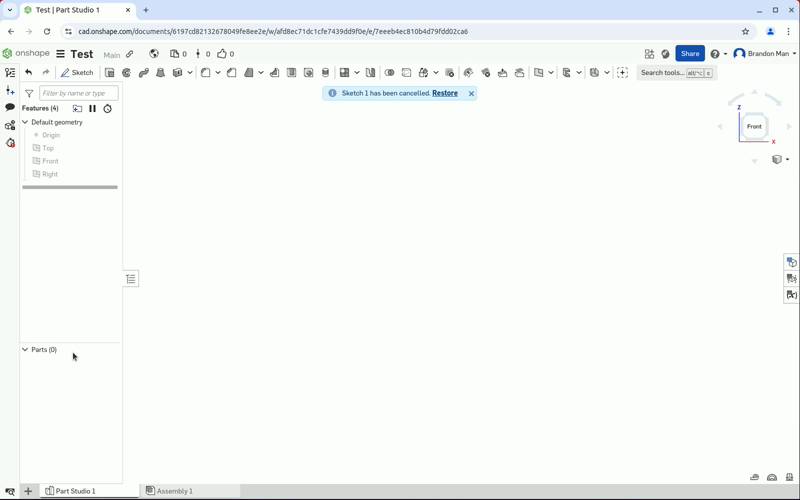
key(shift+s)
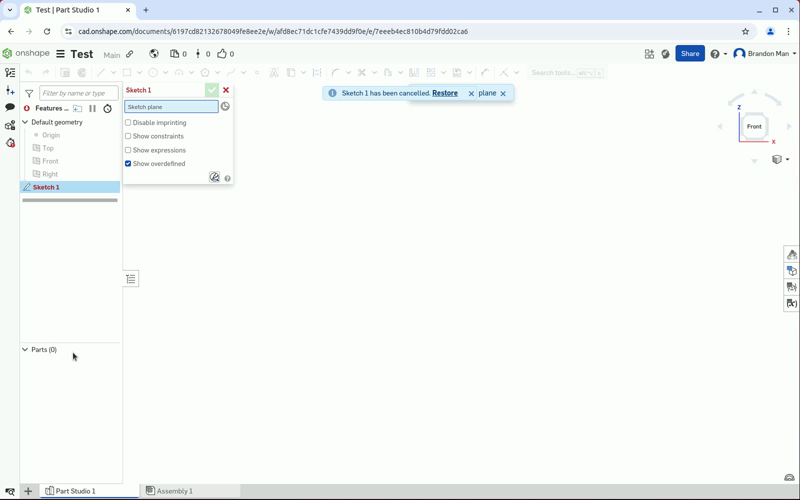
mouse_move(73, 163)
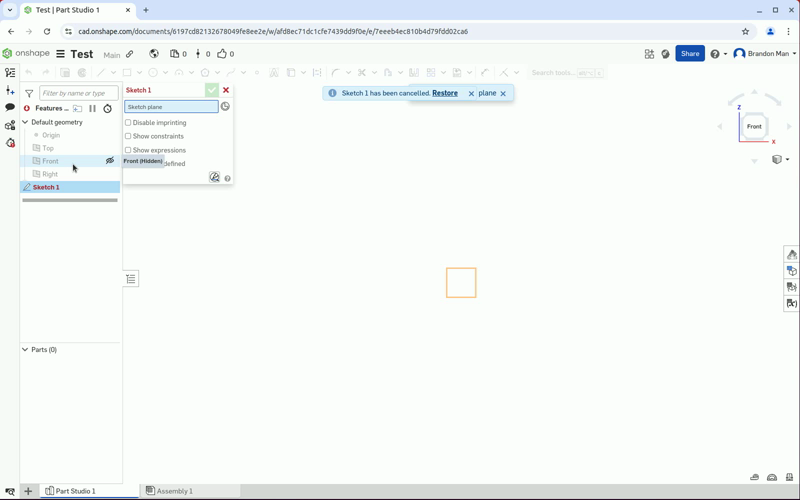
click(73, 163)
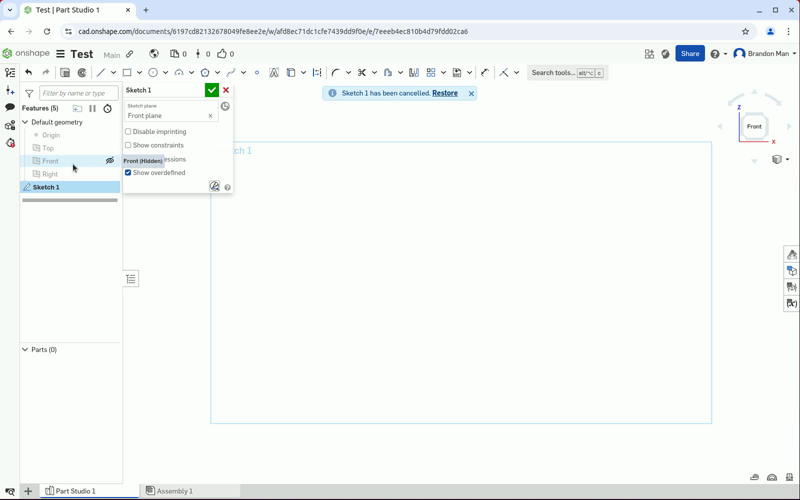
mouse_move(73, 352)
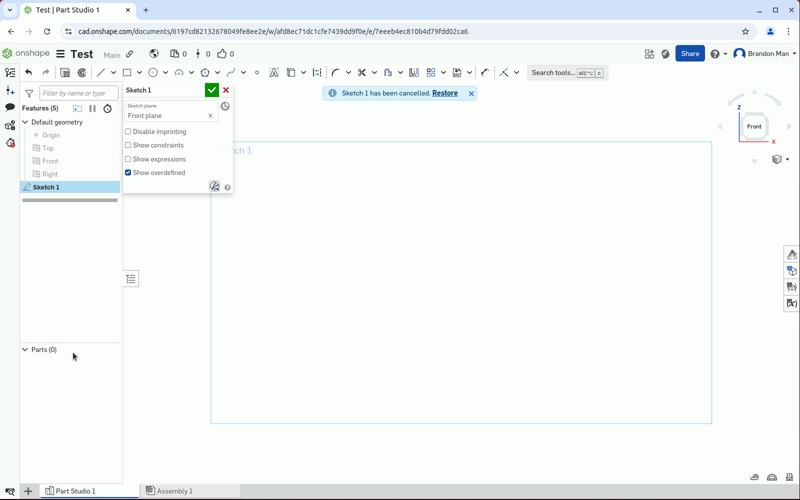
key(y)
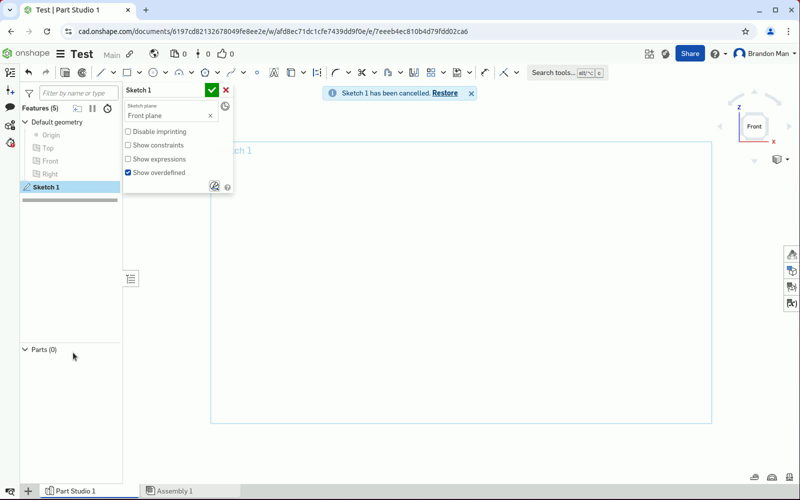
key(l)
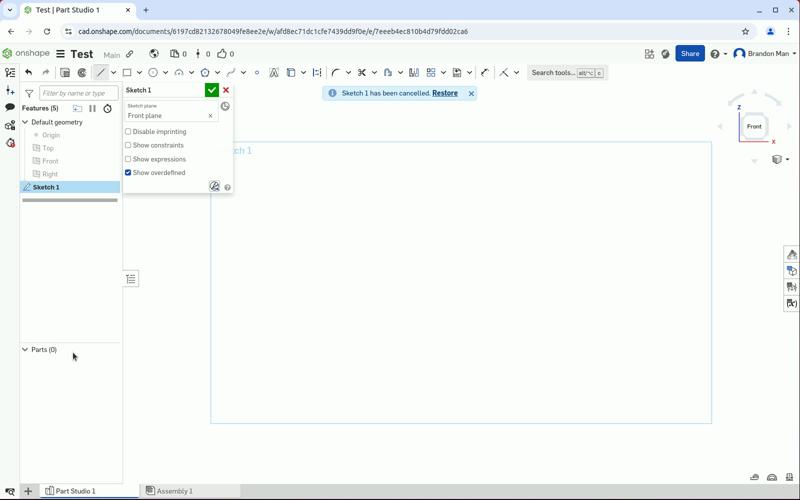
key_down(shift)
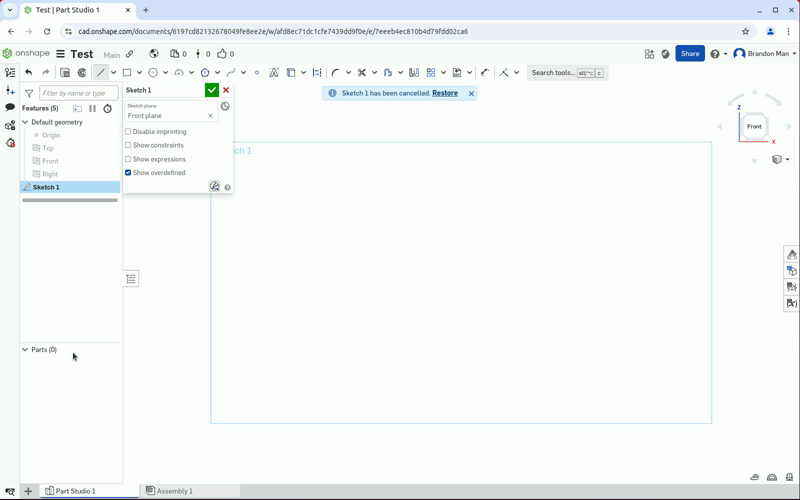
mouse_move(404, 339)
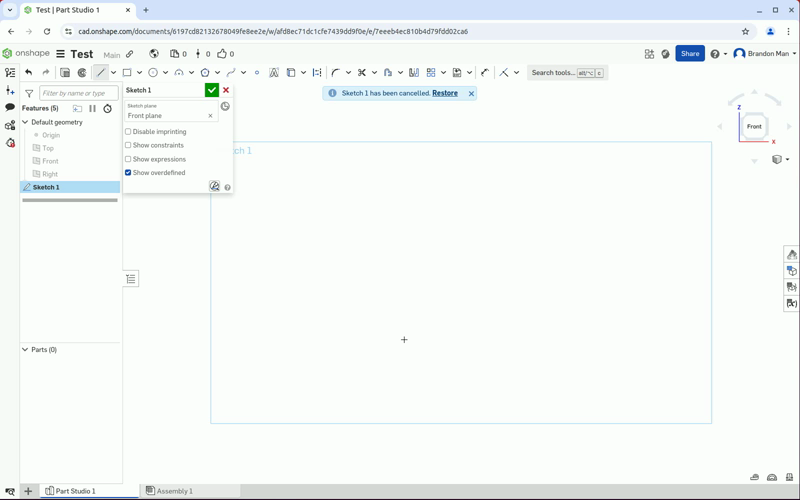
click(404, 339)
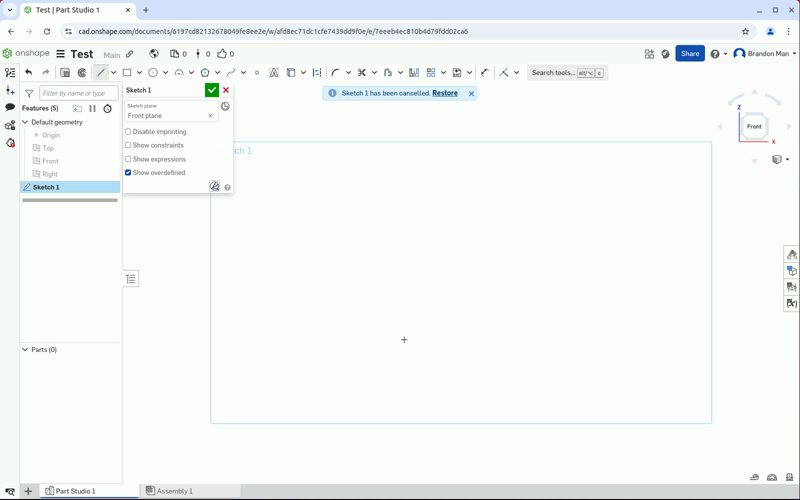
key_up(shift)
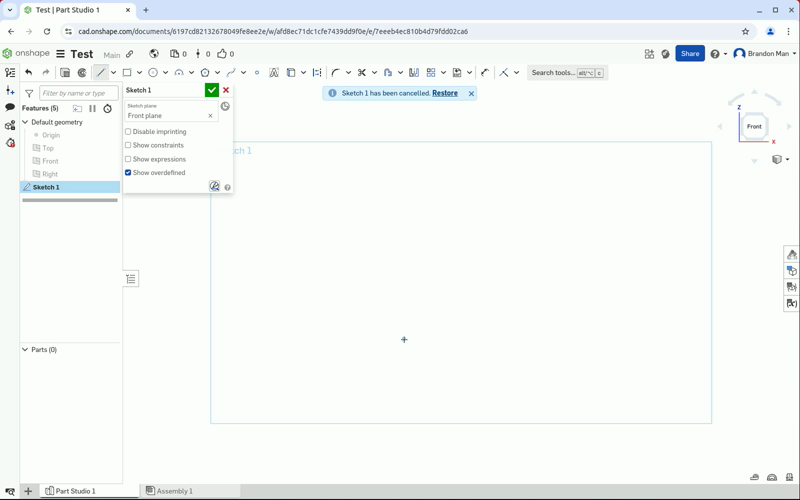
key_down(shift)
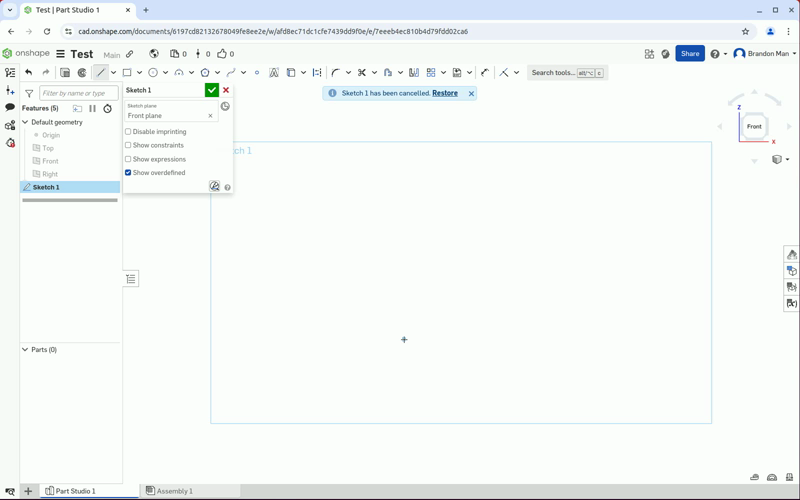
mouse_move(434, 339)
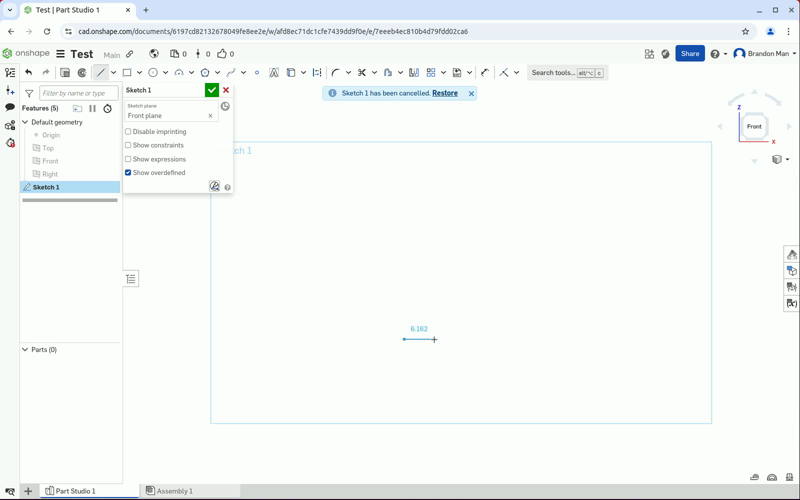
mouse_move(426, 334)
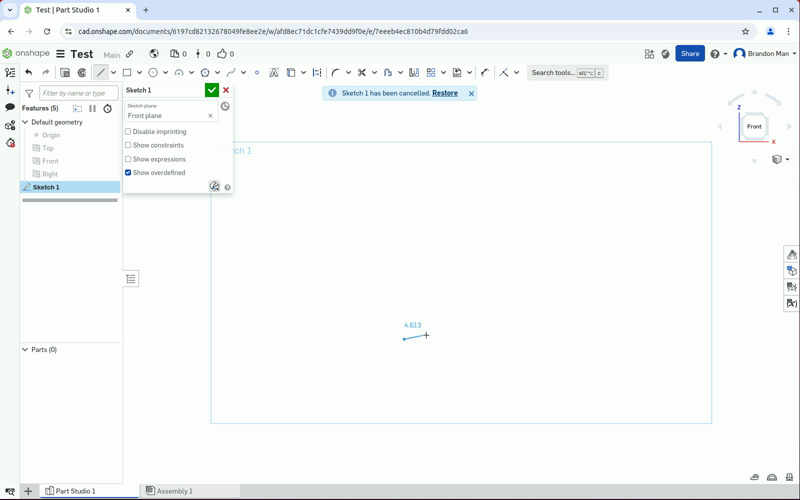
click(426, 334)
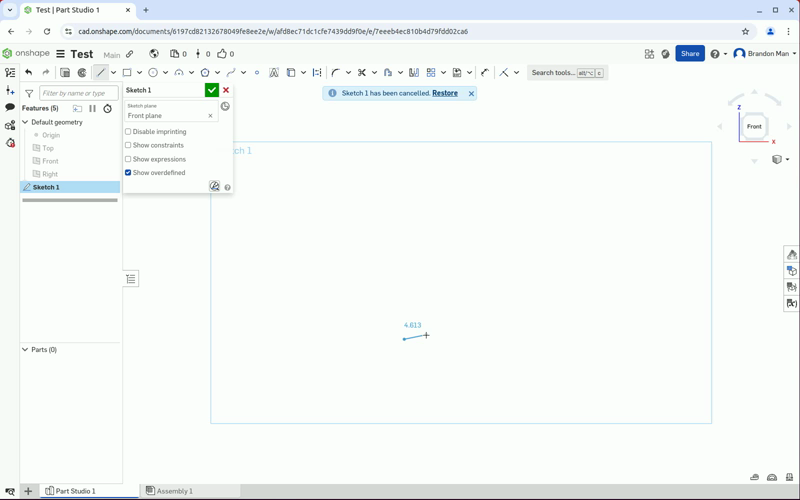
key_up(shift)
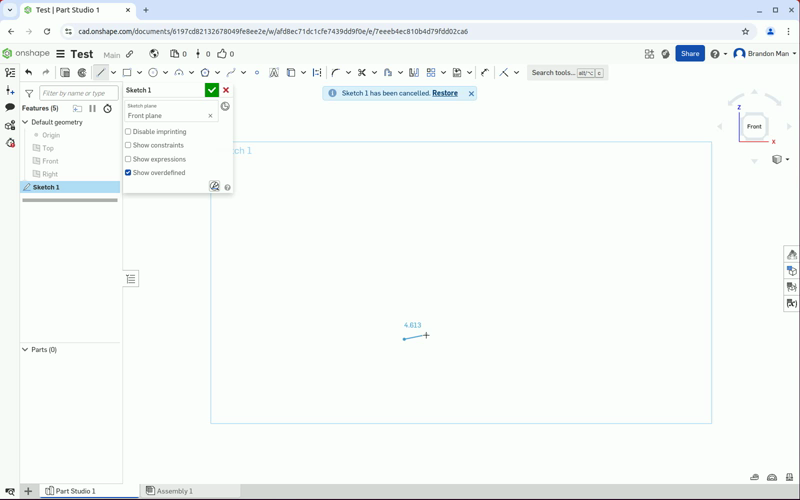
key(esc)
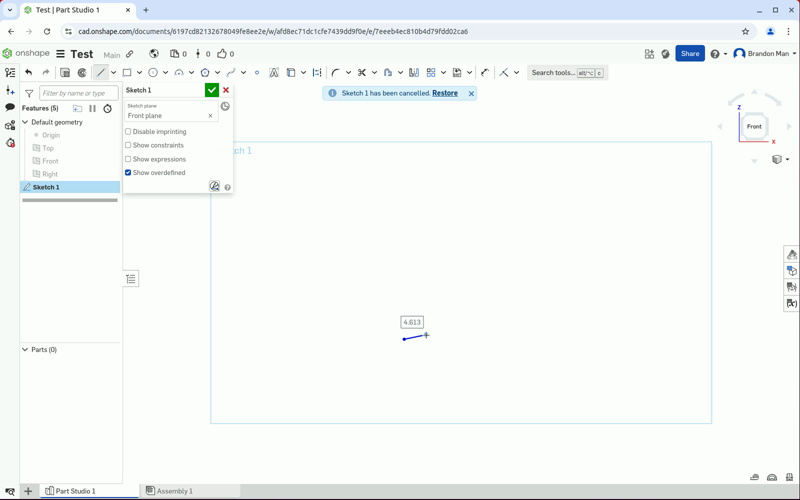
key(a)
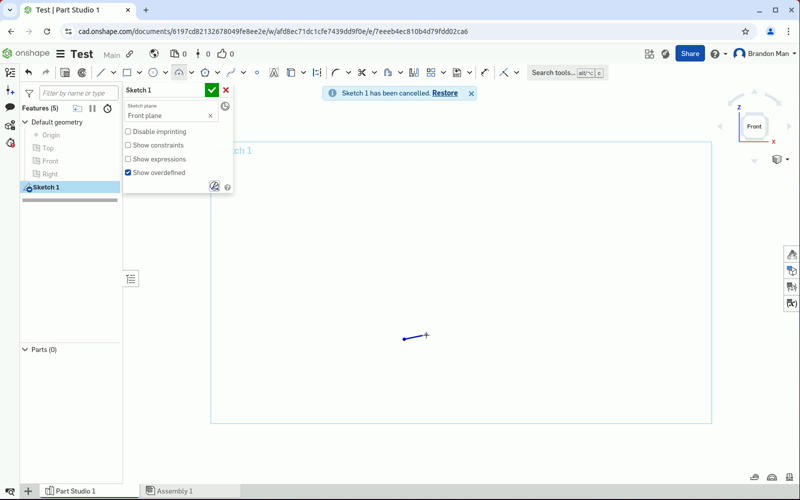
mouse_move(426, 334)
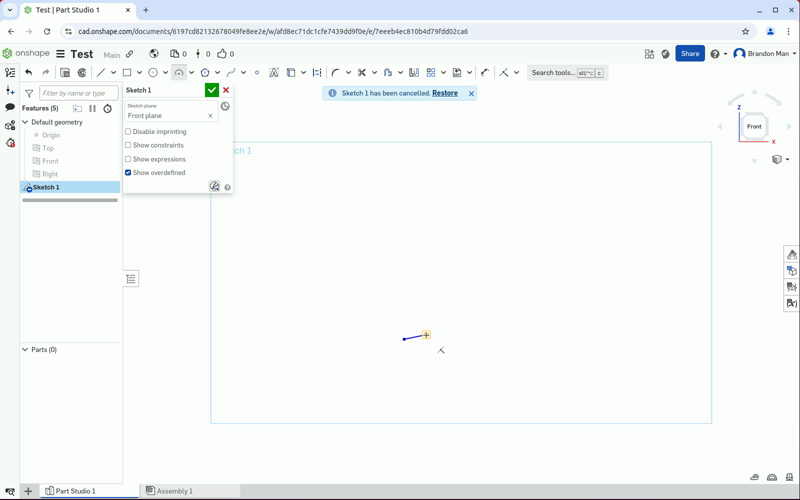
click(426, 334)
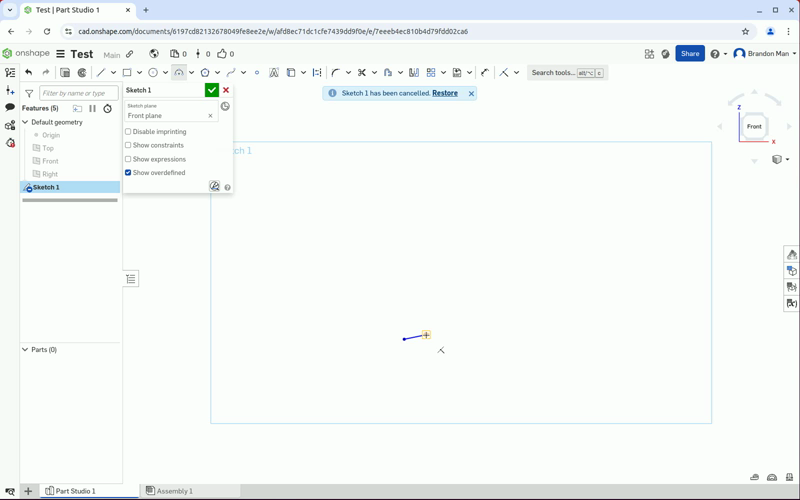
key_down(shift)
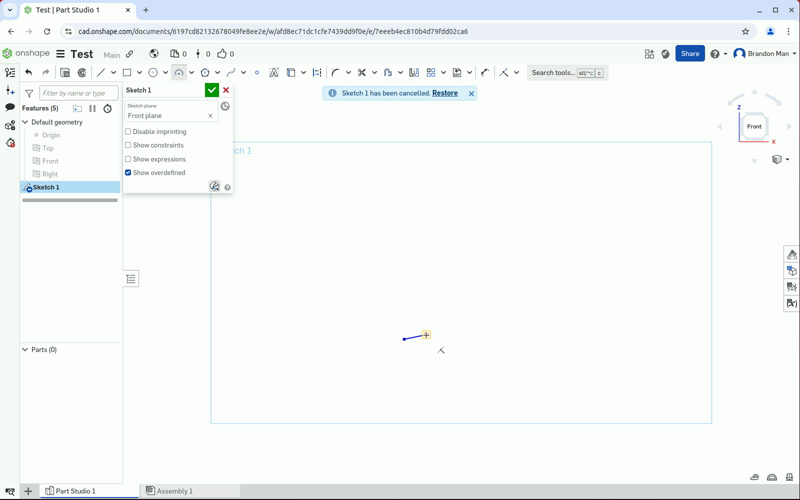
mouse_move(426, 231)
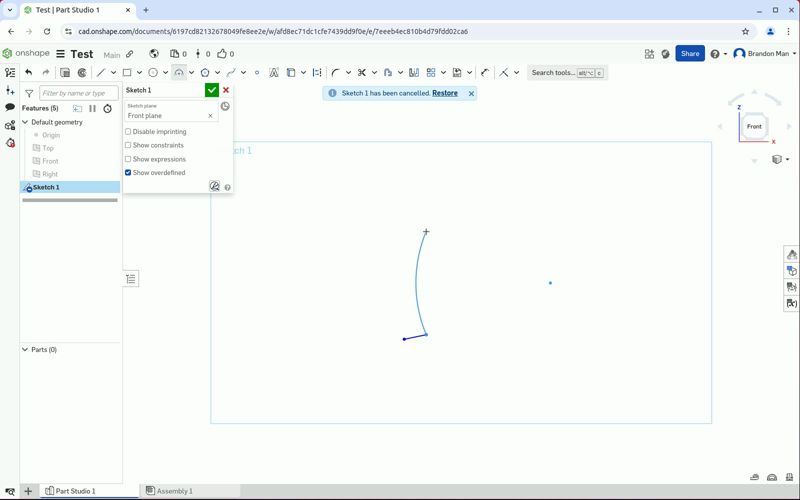
click(426, 231)
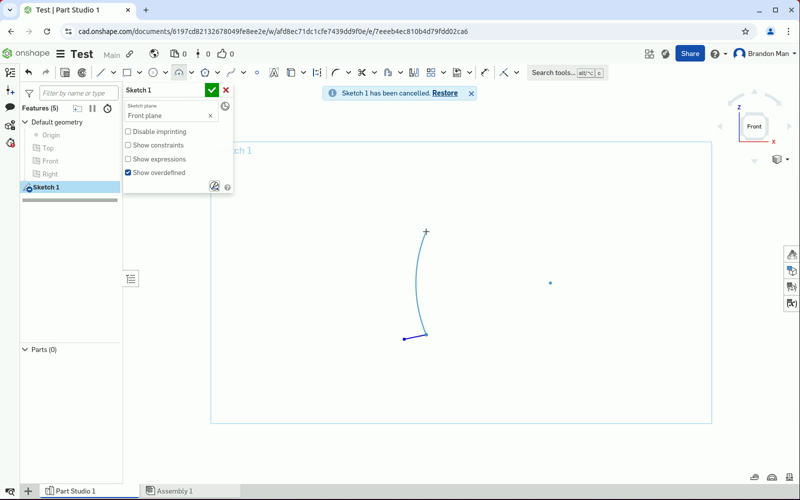
mouse_move(460, 282)
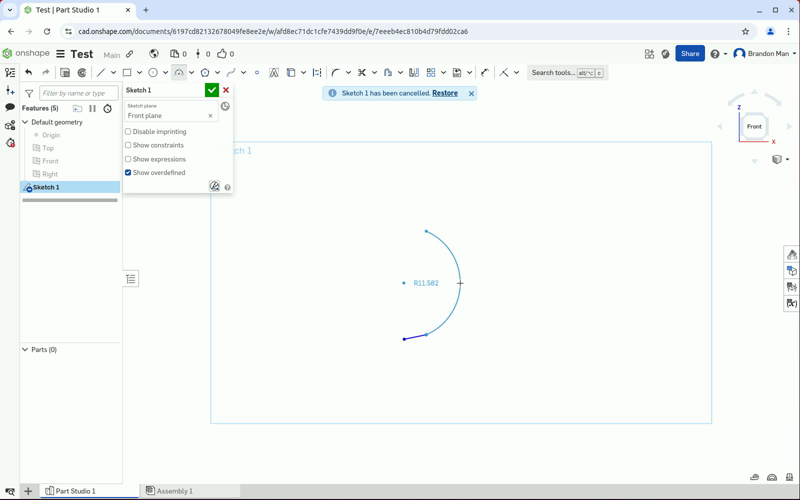
click(460, 282)
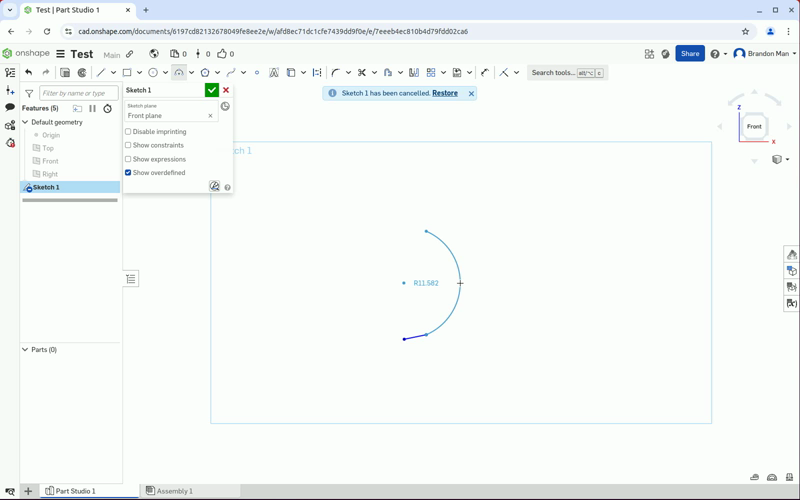
key_up(shift)
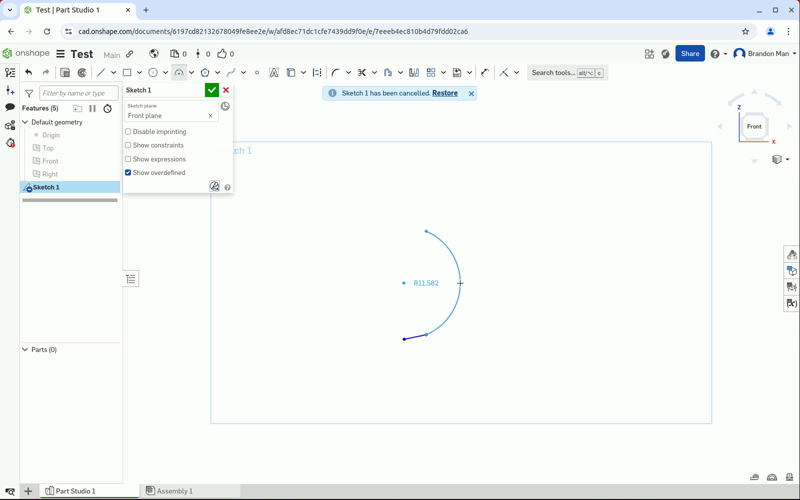
key(esc)
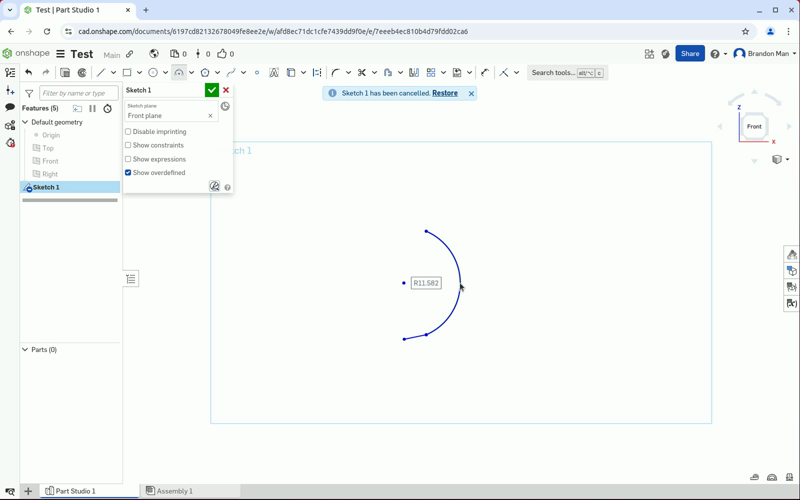
key(l)
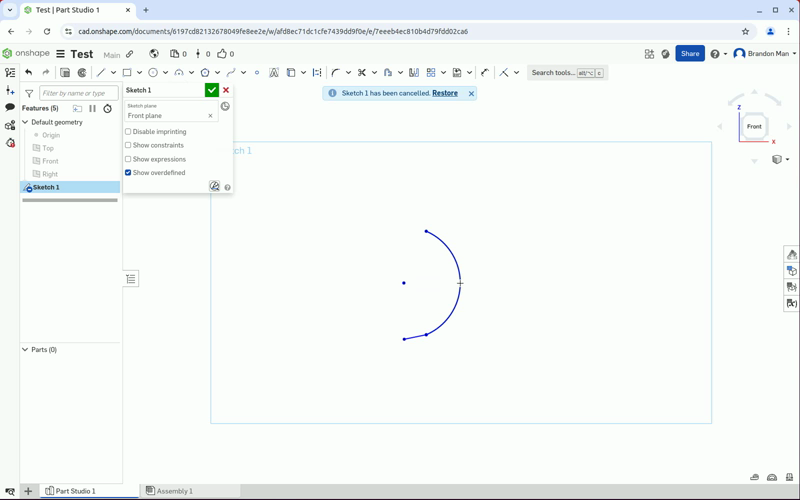
mouse_move(426, 231)
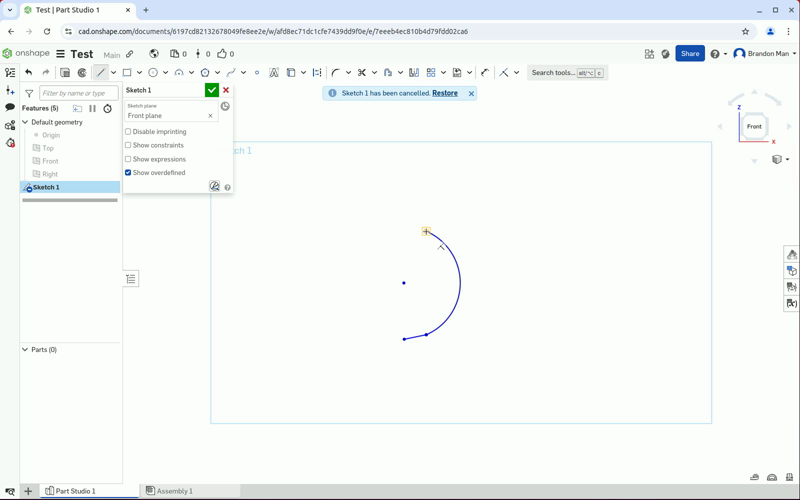
click(426, 231)
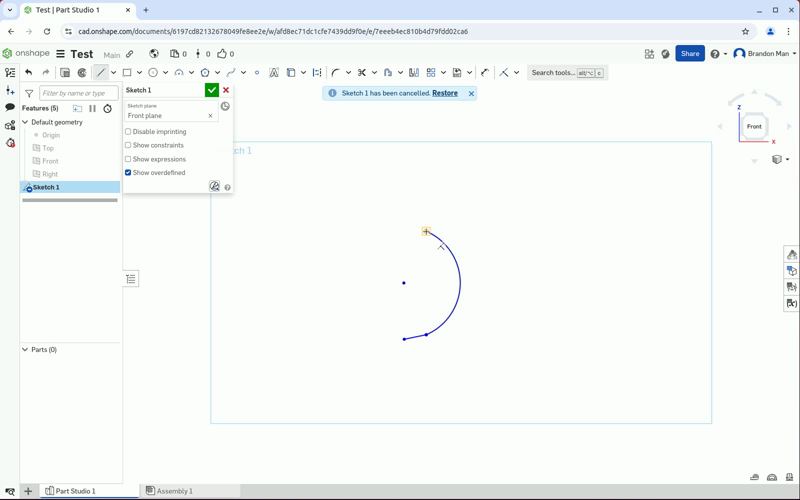
key_down(shift)
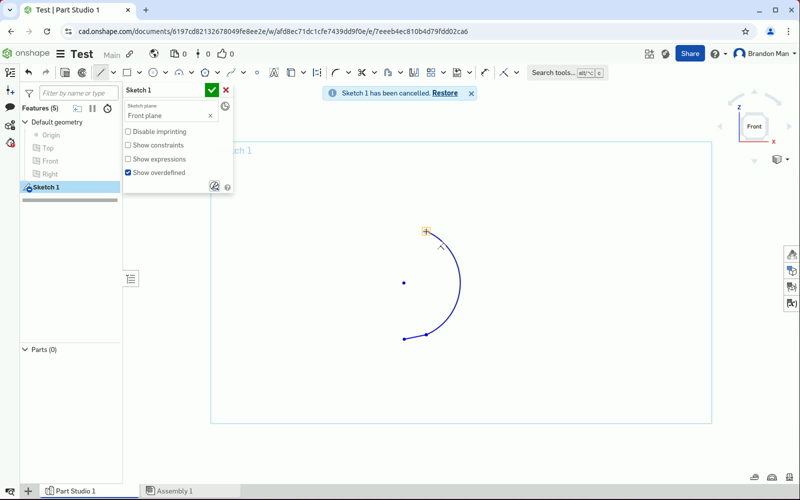
mouse_move(456, 231)
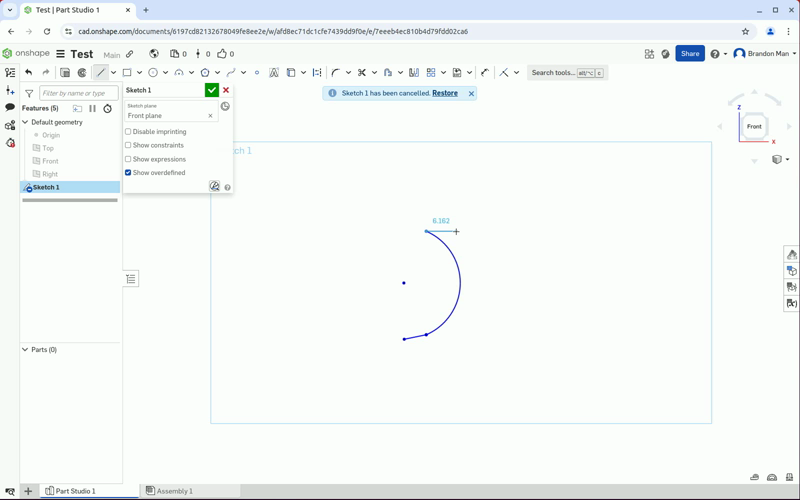
mouse_move(404, 226)
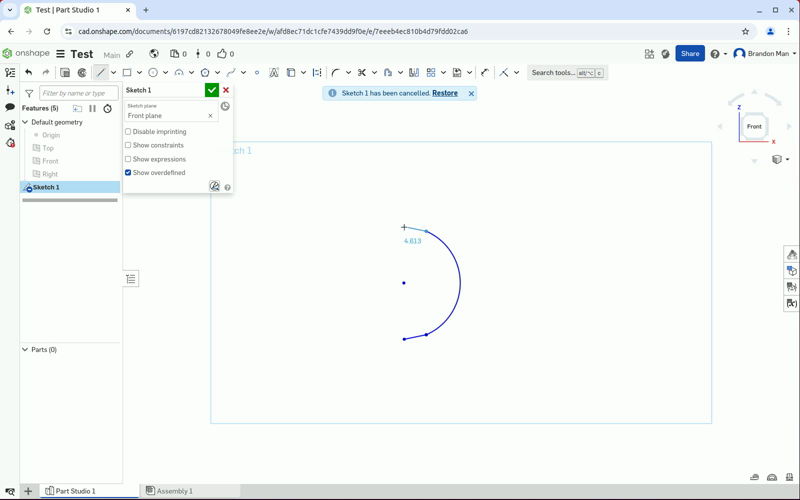
click(404, 226)
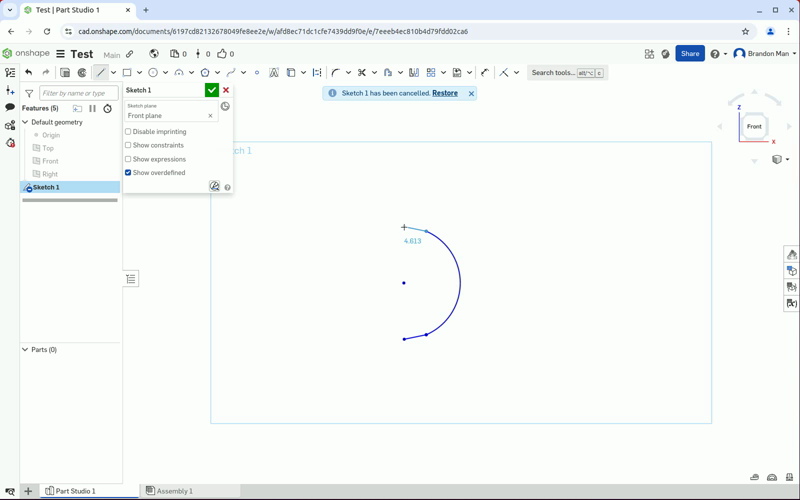
key_up(shift)
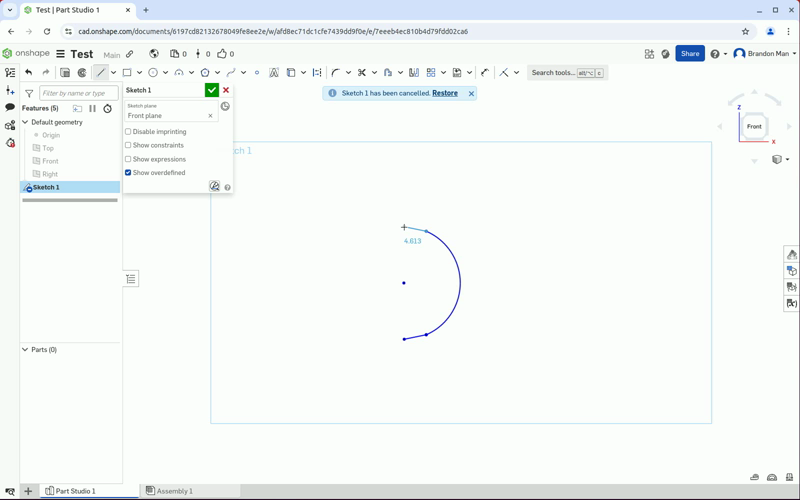
key(esc)
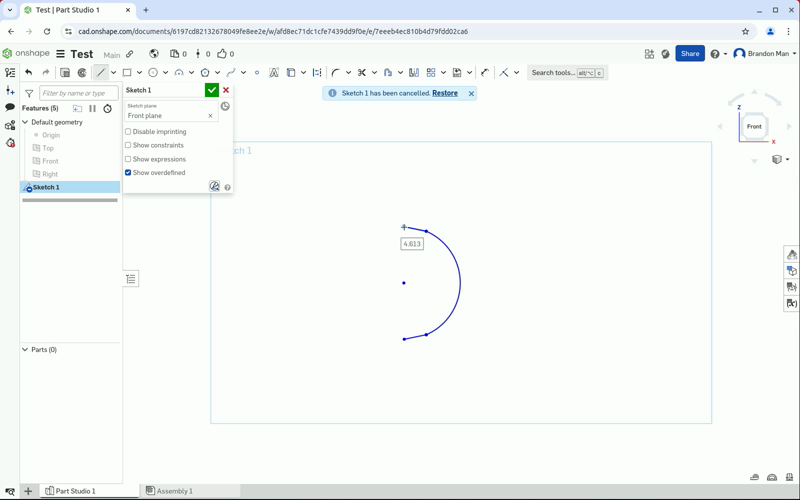
key(a)
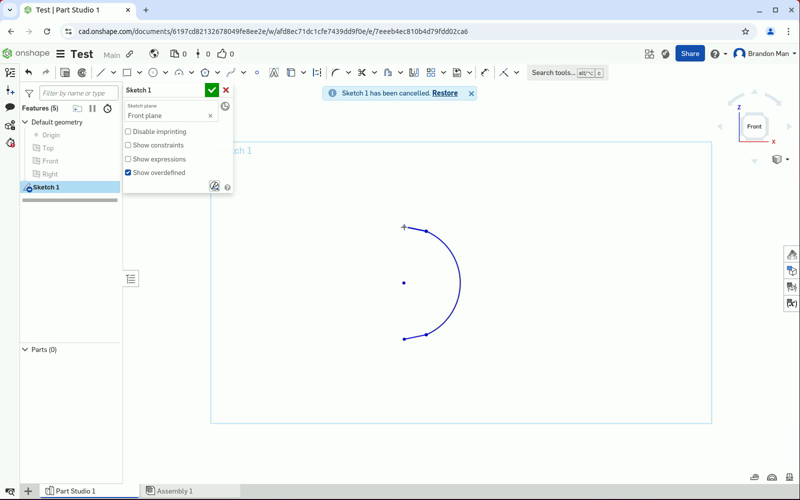
mouse_move(404, 226)
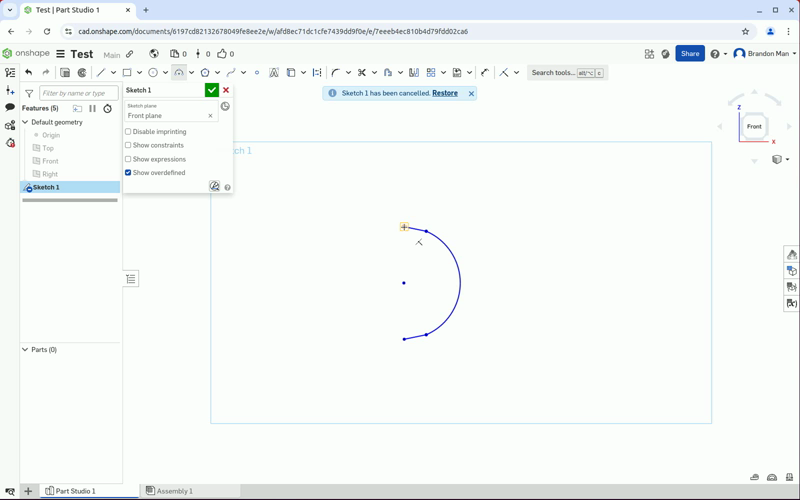
click(404, 226)
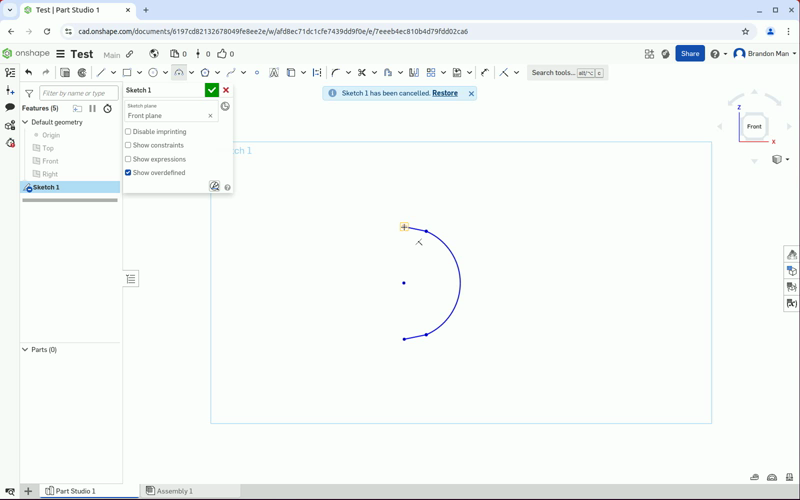
mouse_move(404, 339)
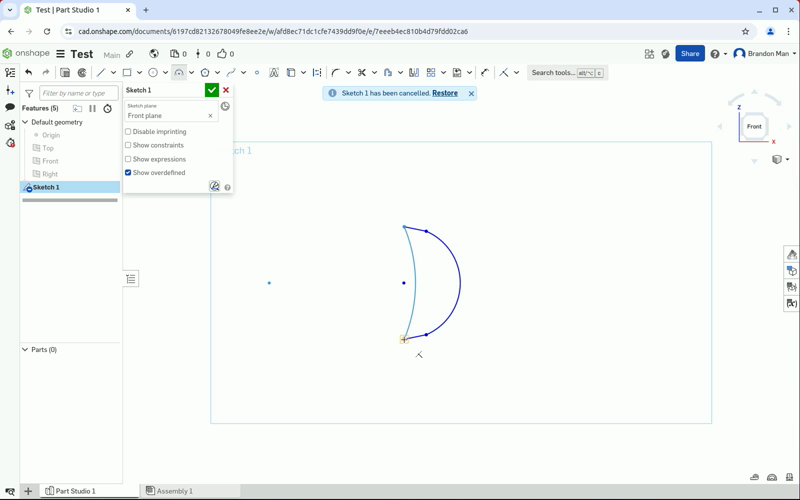
click(404, 339)
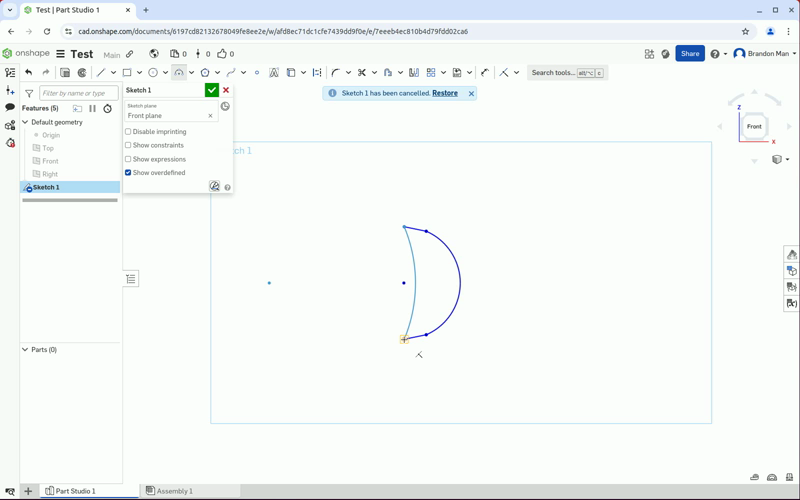
key_down(shift)
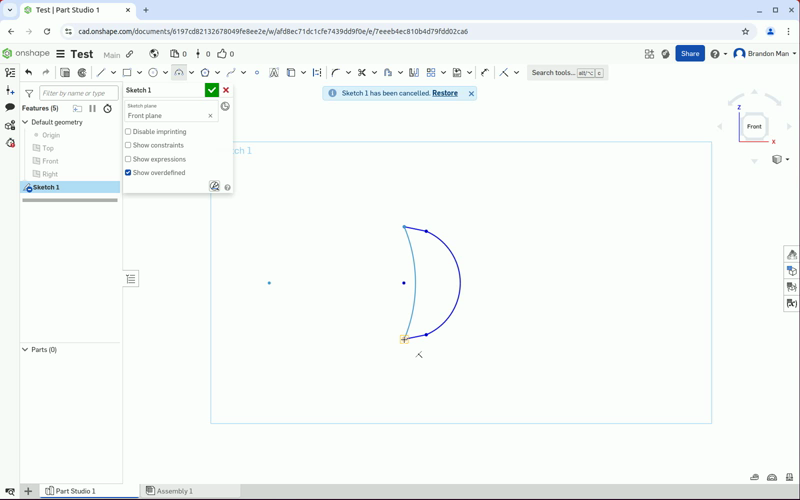
mouse_move(348, 282)
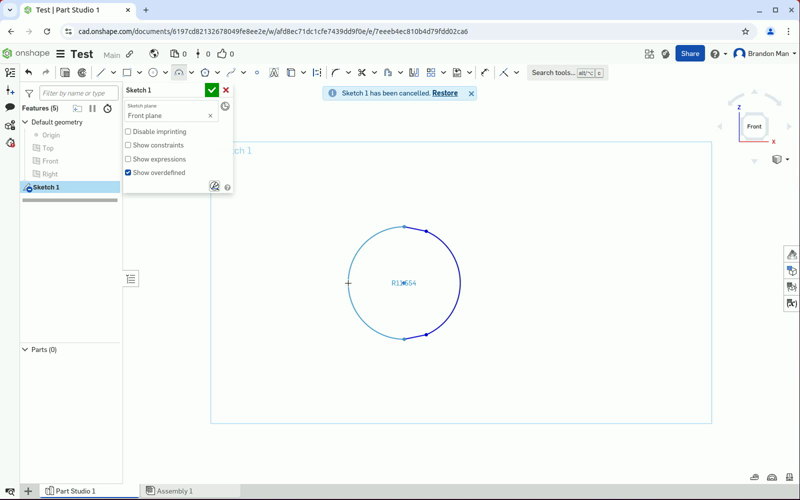
click(348, 282)
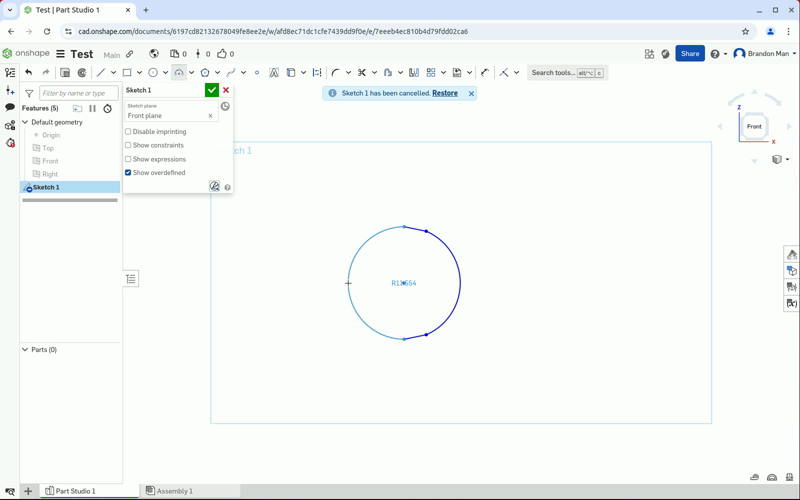
key_up(shift)
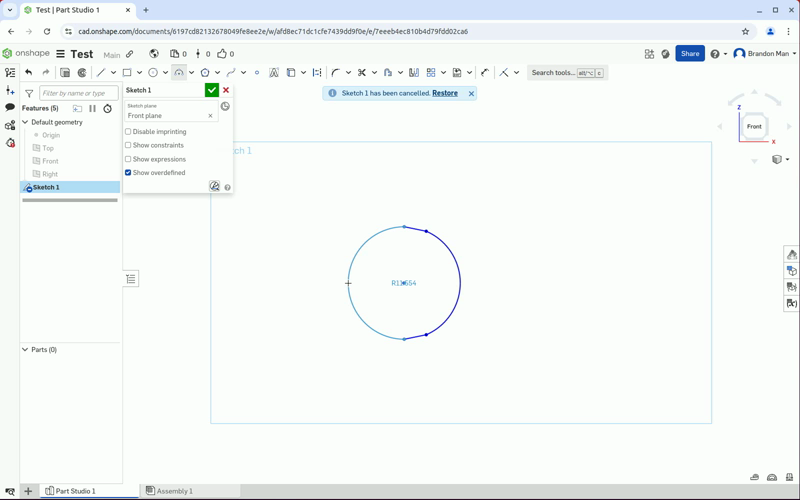
key(esc)
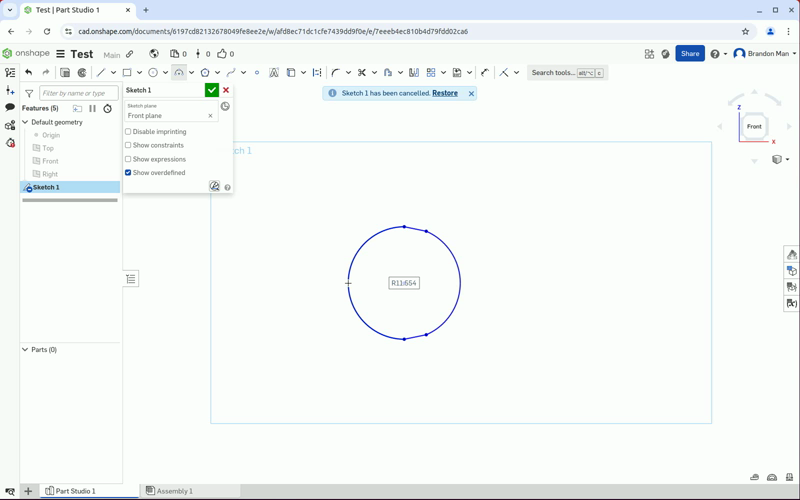
key(l)
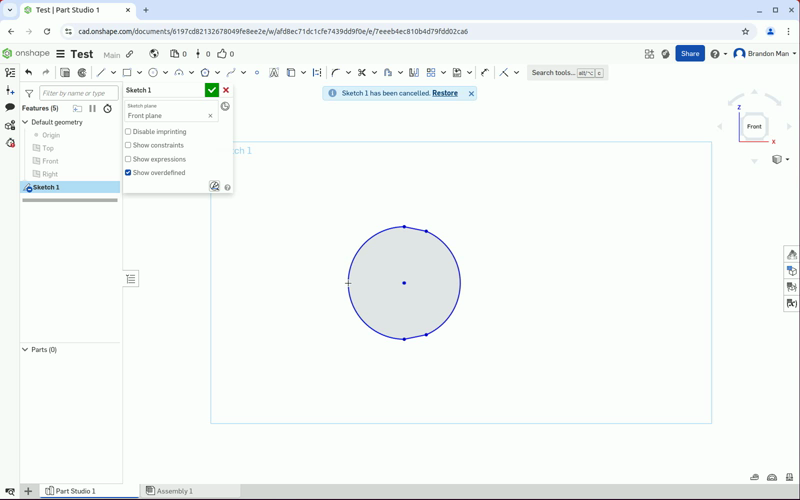
key_down(shift)
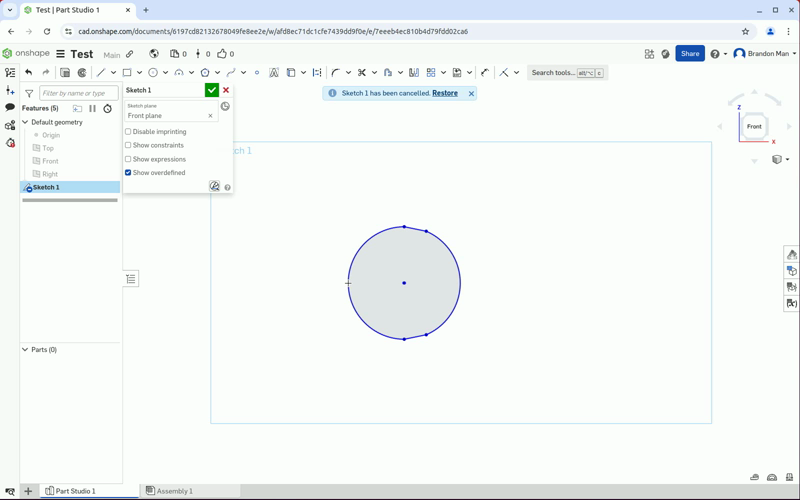
mouse_move(430, 293)
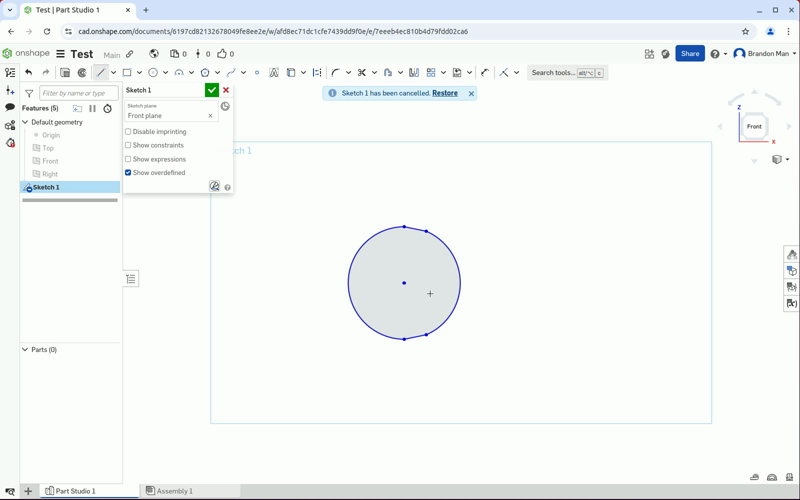
click(430, 293)
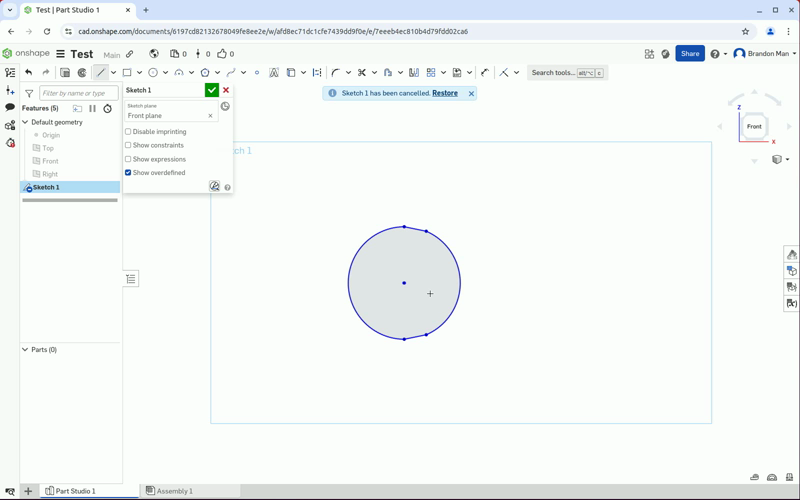
key_up(shift)
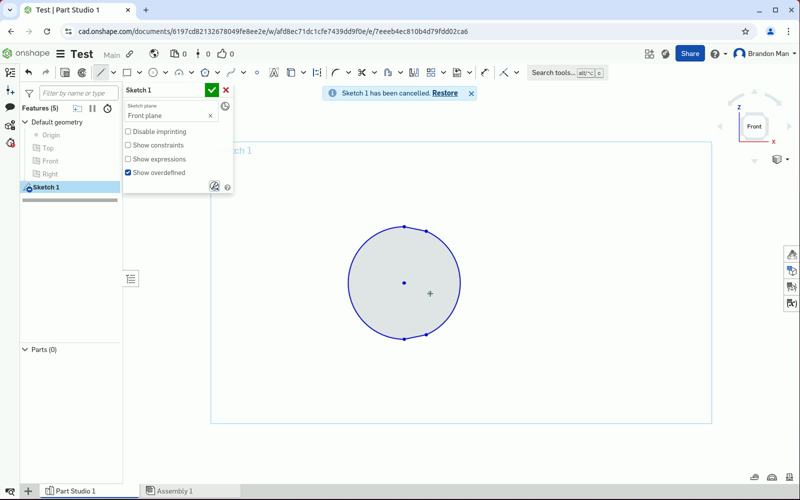
key_down(shift)
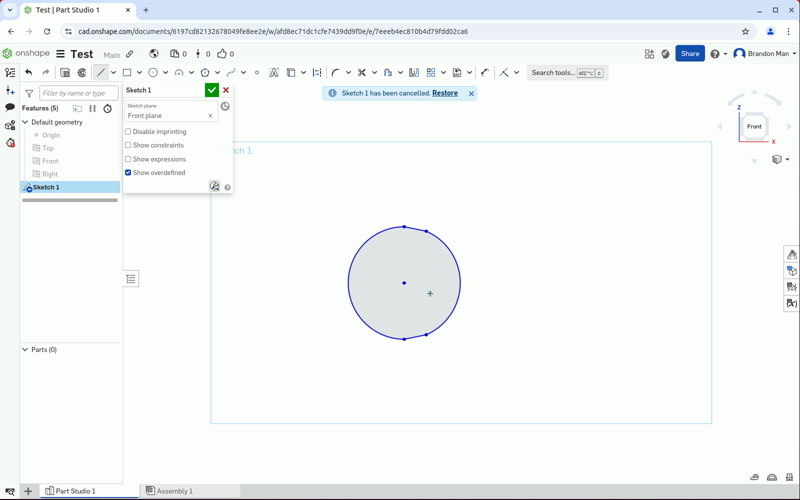
mouse_move(460, 293)
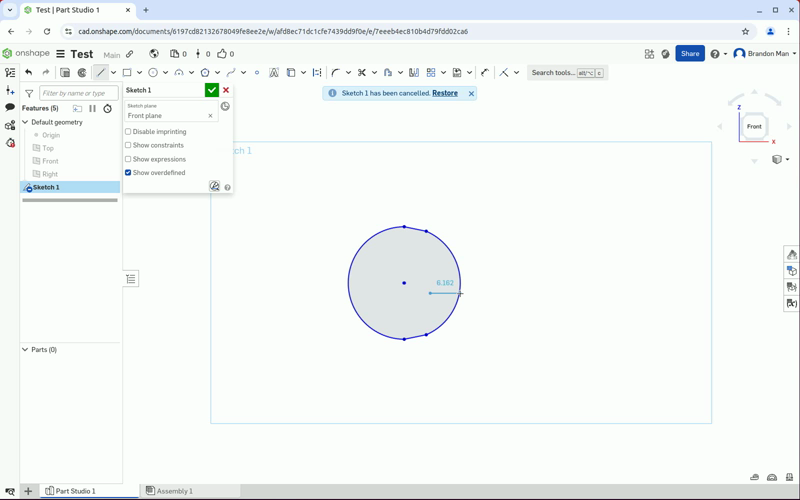
mouse_move(441, 293)
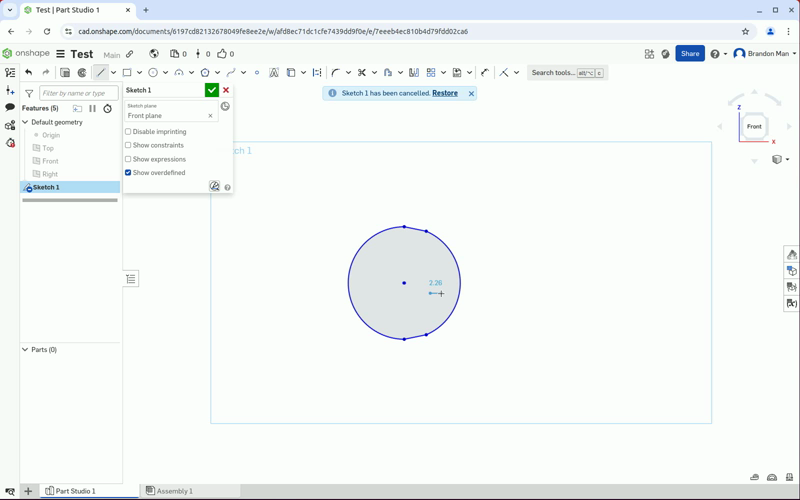
click(441, 293)
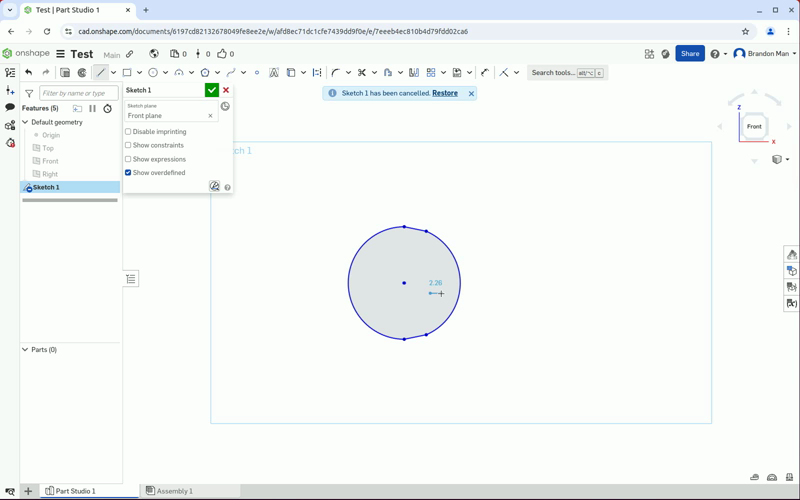
key_up(shift)
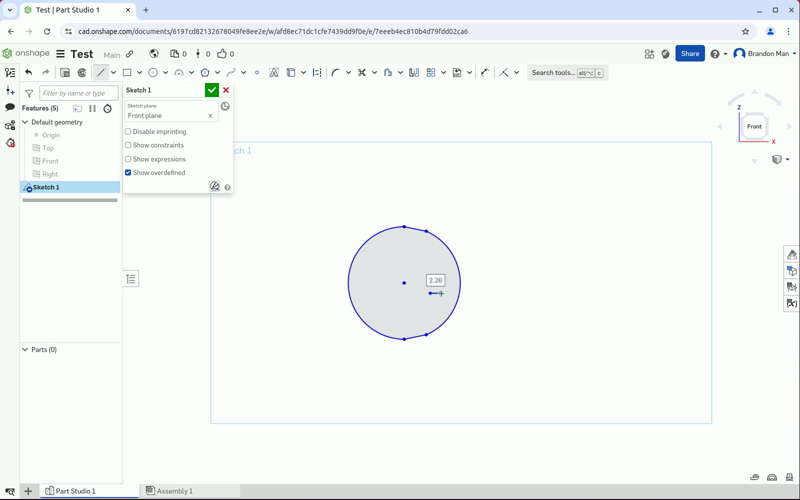
key_down(shift)
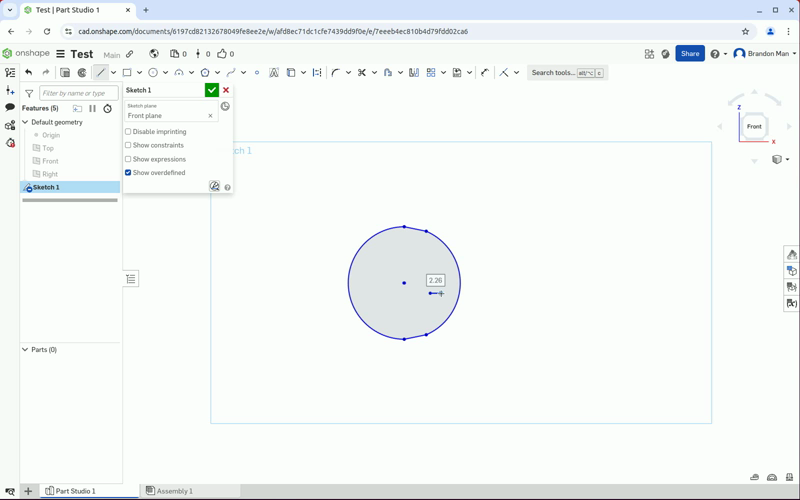
mouse_move(471, 293)
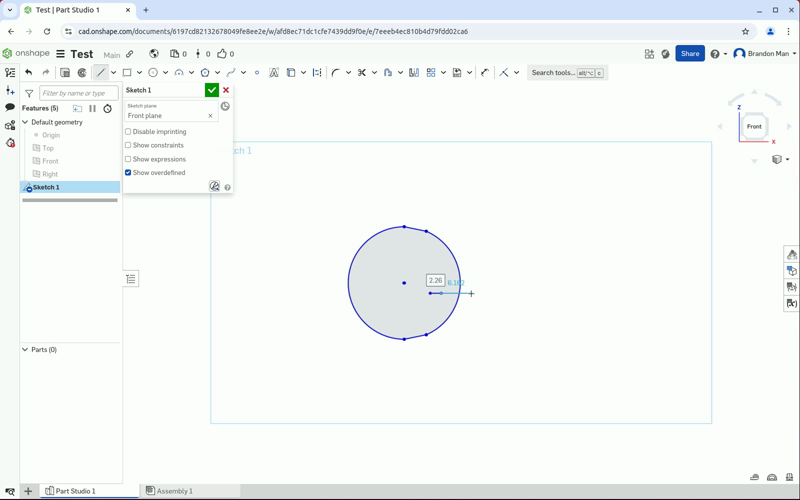
mouse_move(441, 273)
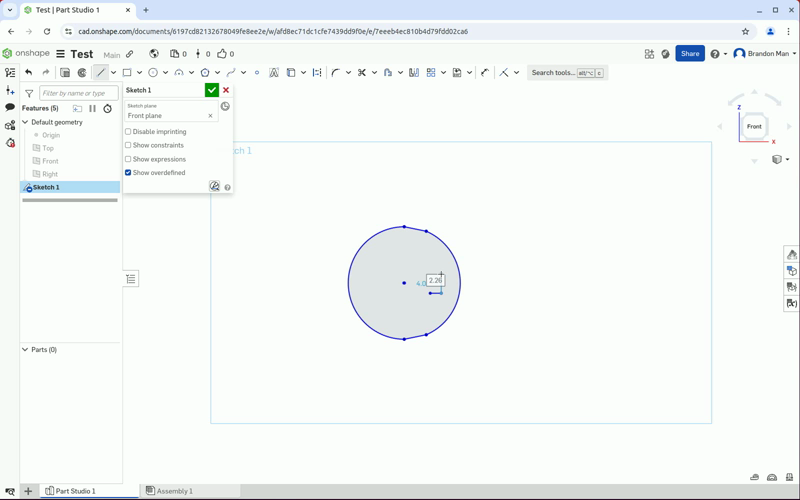
click(441, 273)
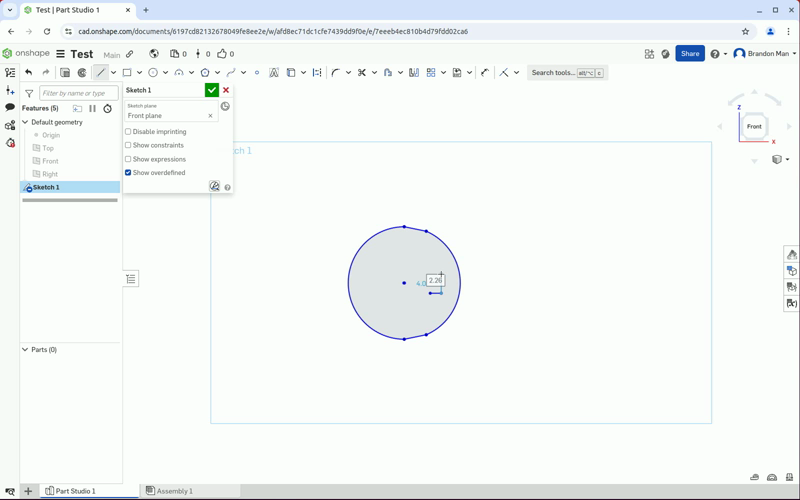
key_up(shift)
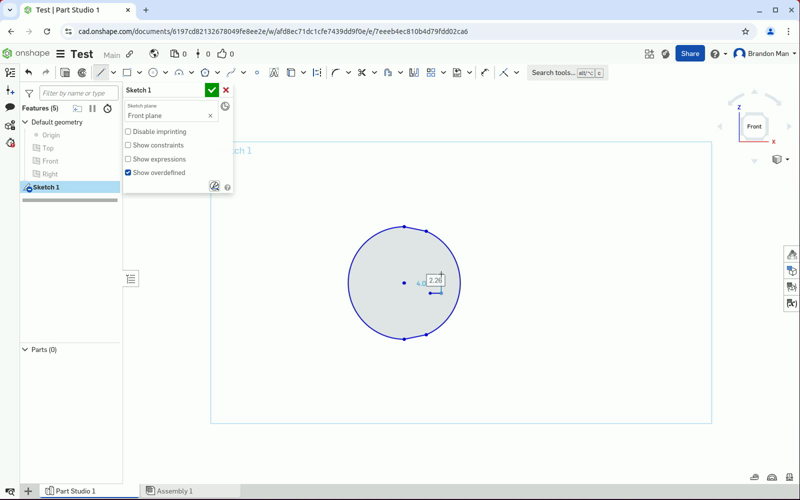
key_down(shift)
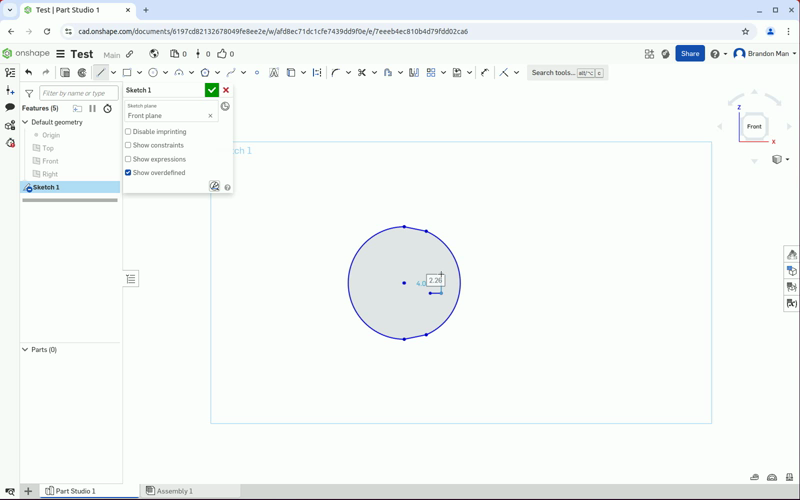
mouse_move(471, 273)
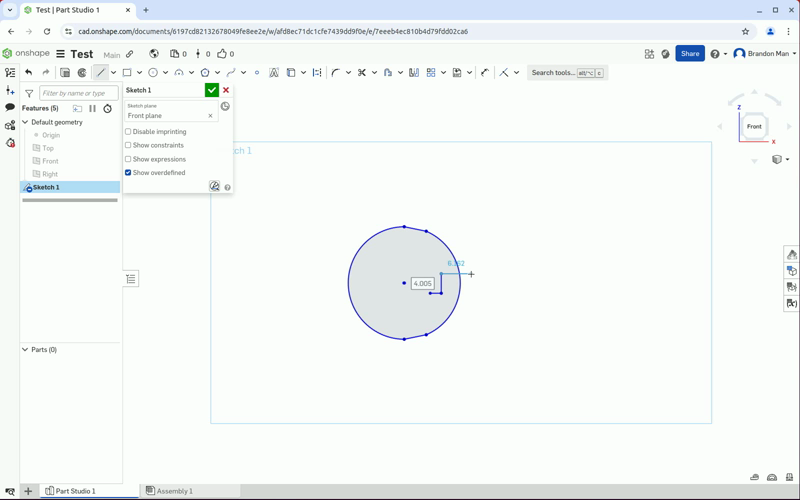
mouse_move(430, 273)
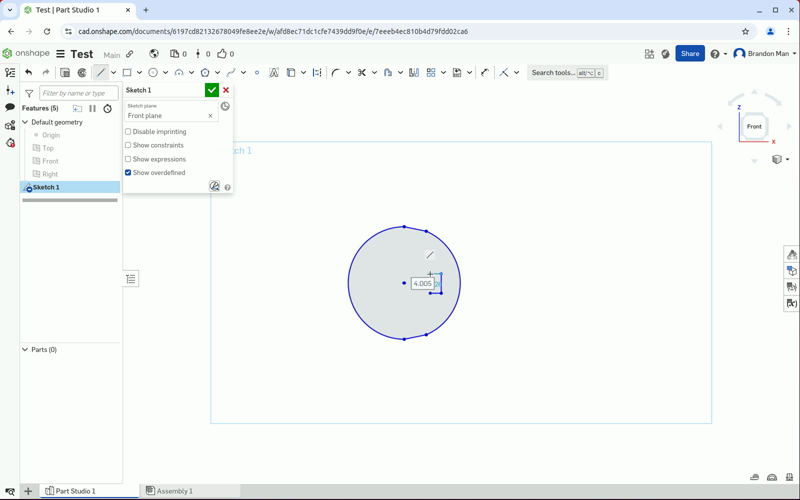
click(430, 273)
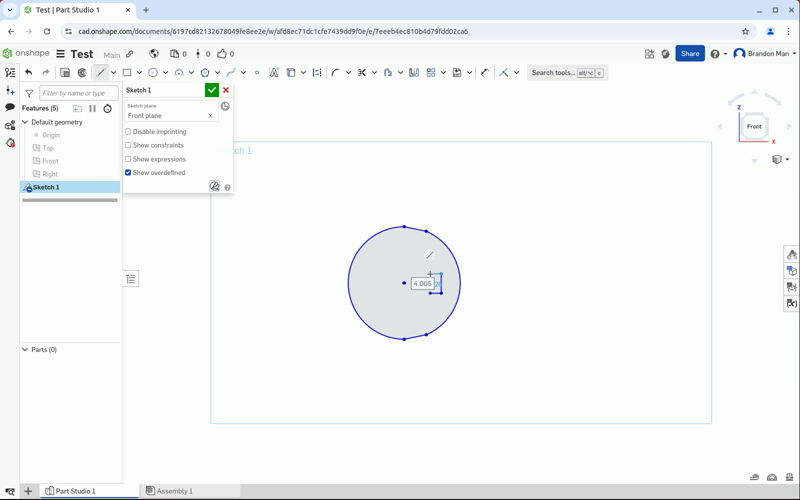
key_up(shift)
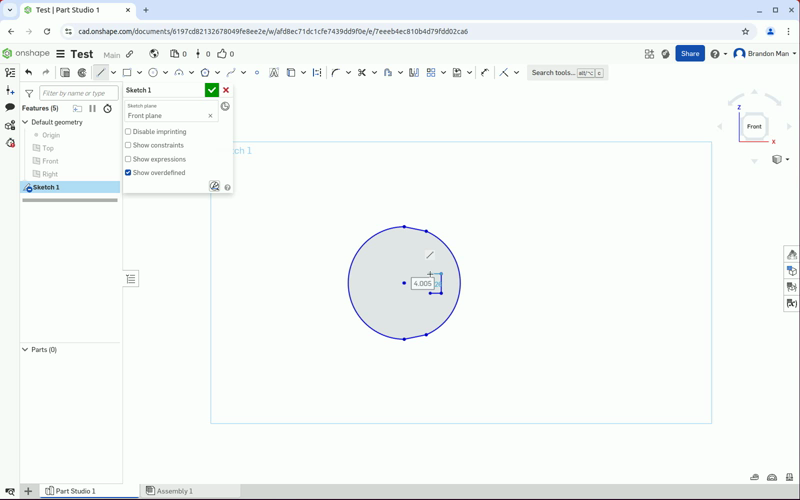
key(esc)
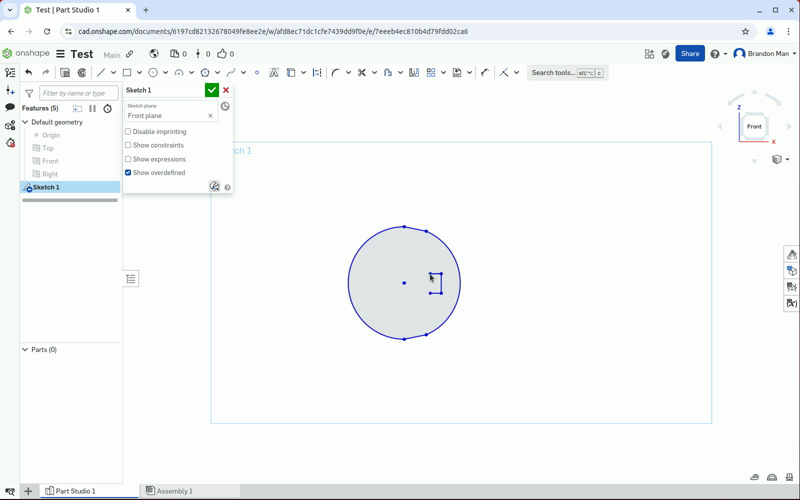
key(a)
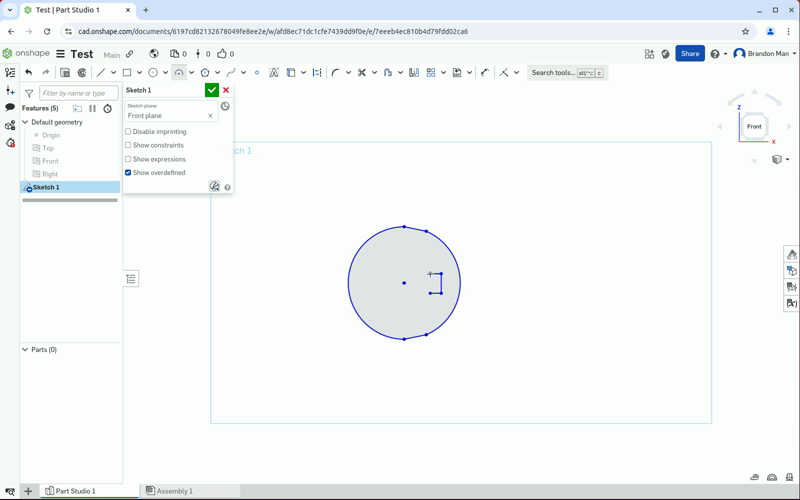
mouse_move(430, 273)
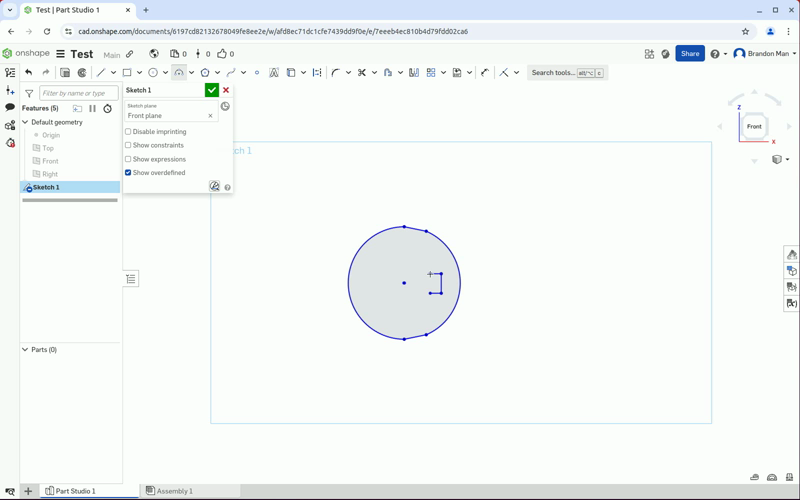
click(430, 273)
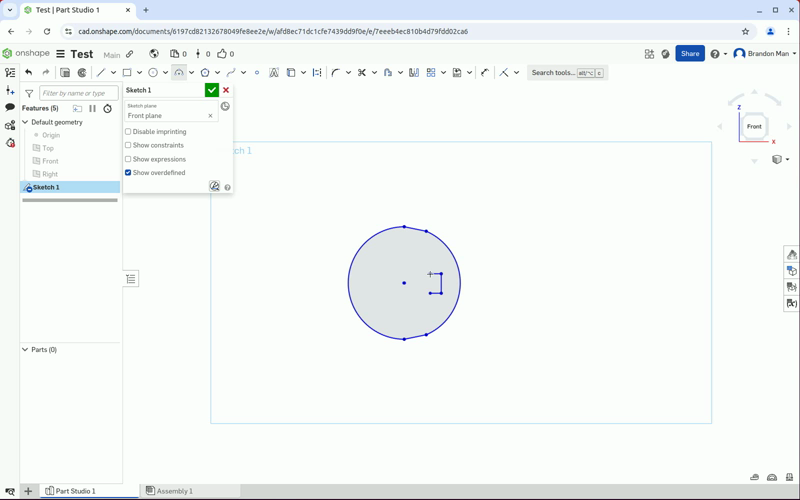
mouse_move(430, 293)
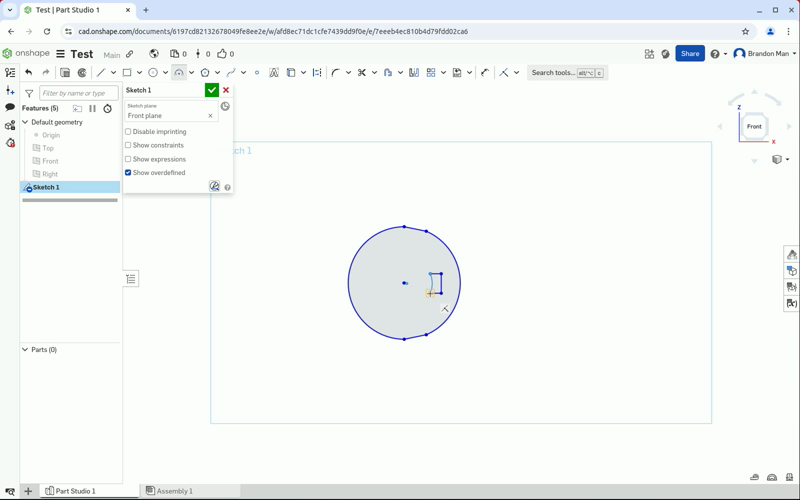
click(430, 293)
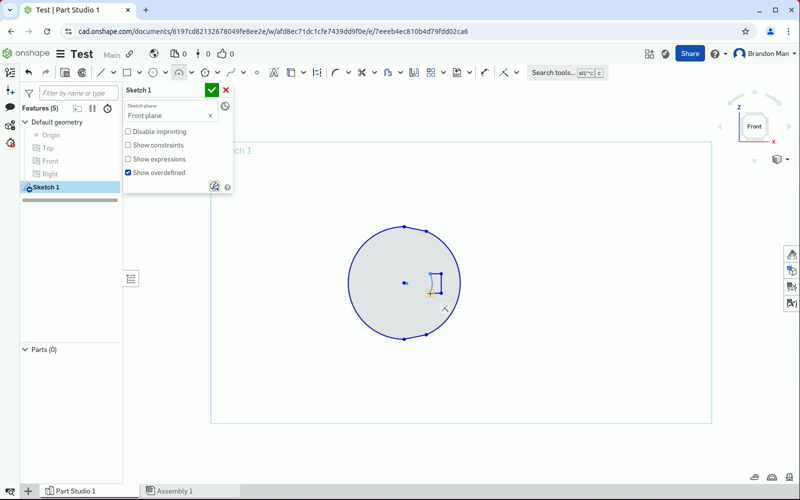
key_down(shift)
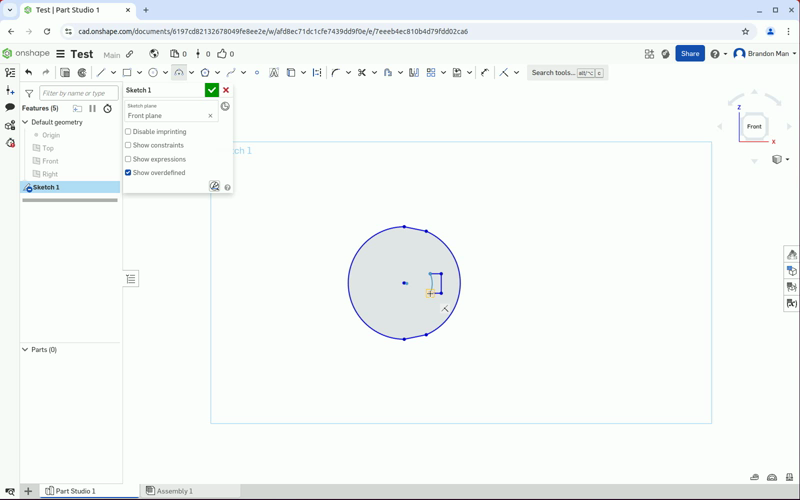
mouse_move(375, 283)
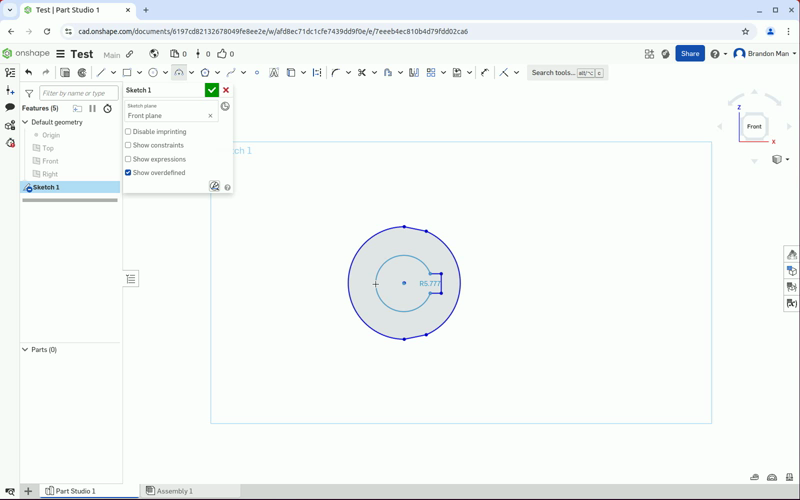
click(375, 283)
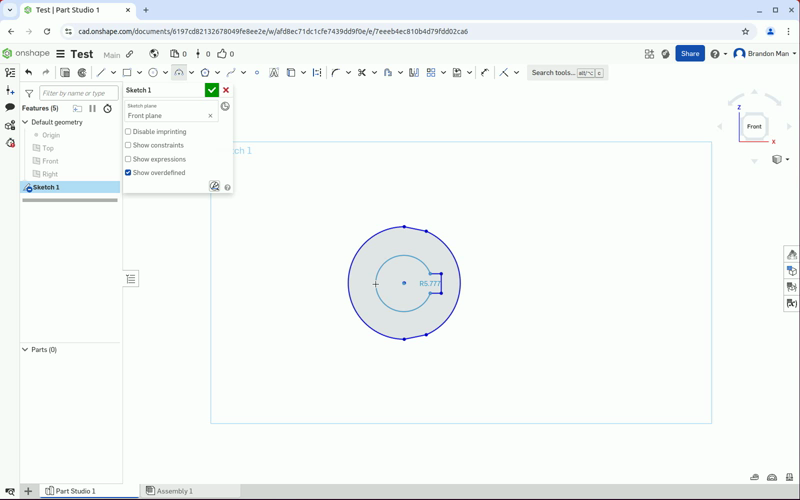
key_up(shift)
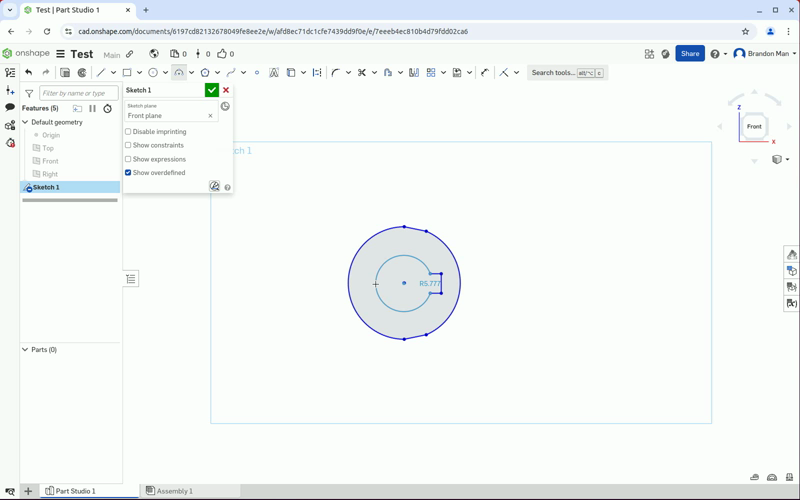
key(esc)
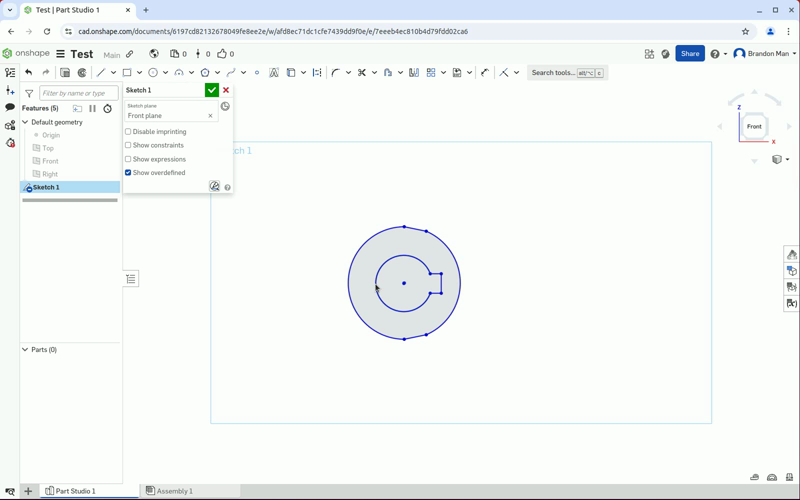
mouse_move(430, 258)
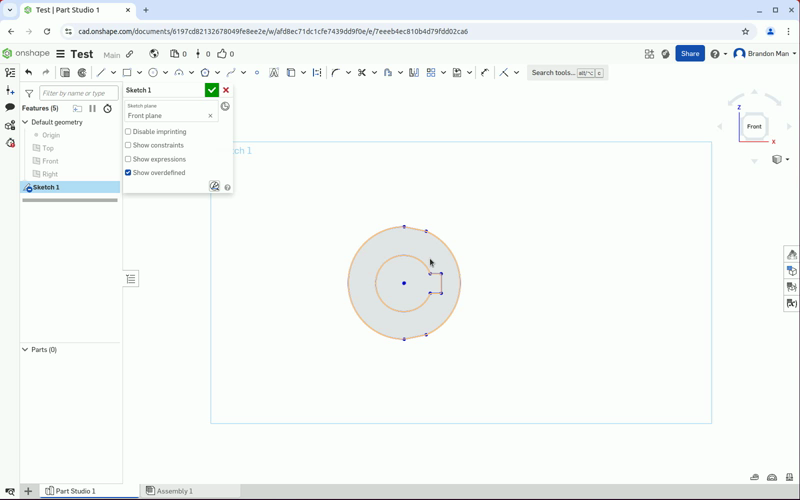
click(430, 258)
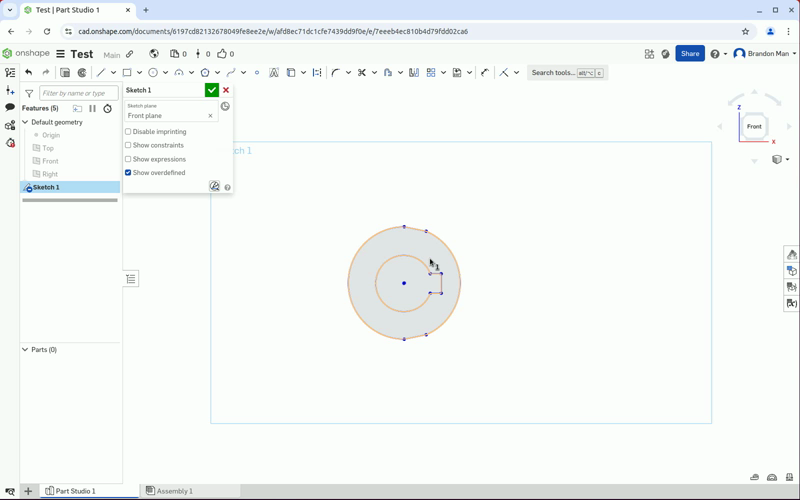
mouse_move(73, 352)
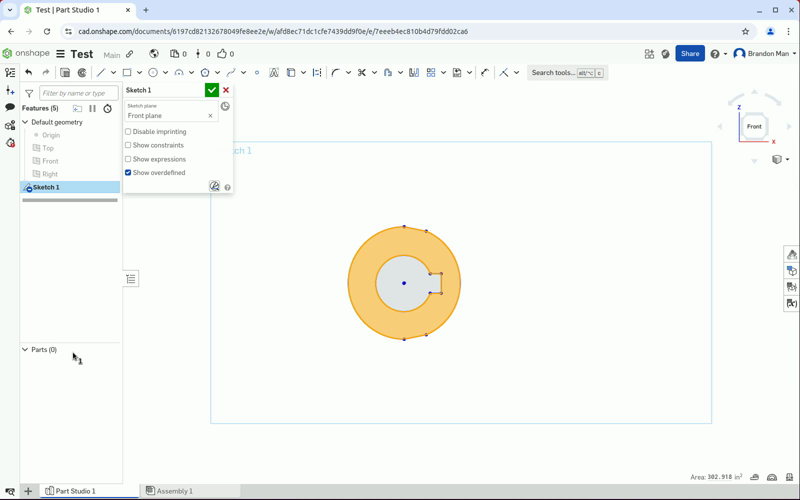
key(shift+y)
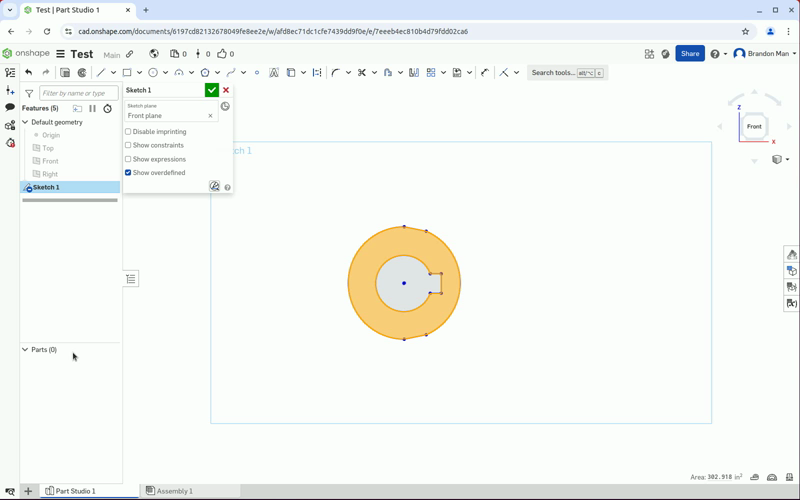
key(shift+e)
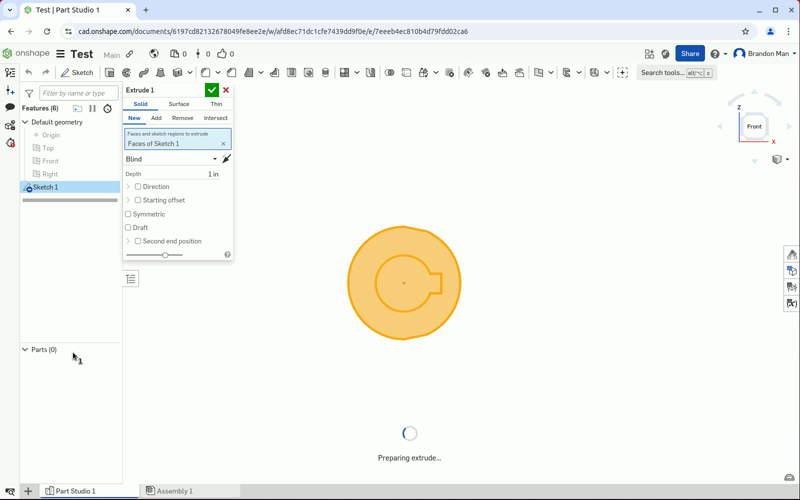
mouse_move(143, 106)
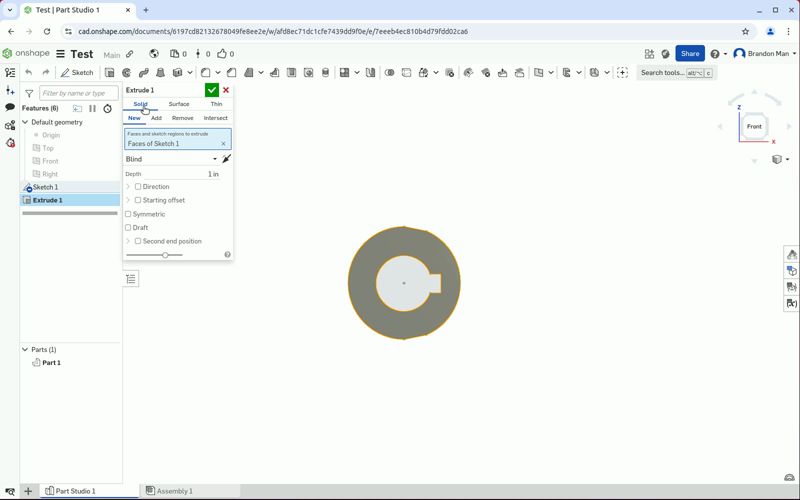
click(143, 106)
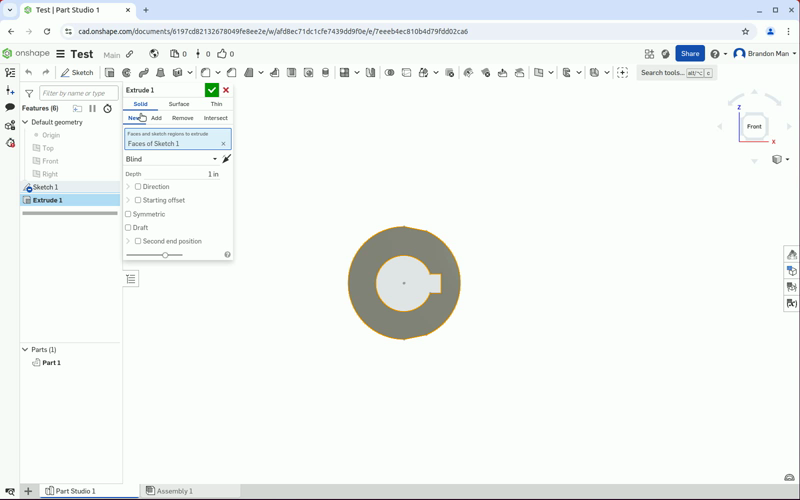
mouse_move(137, 120)
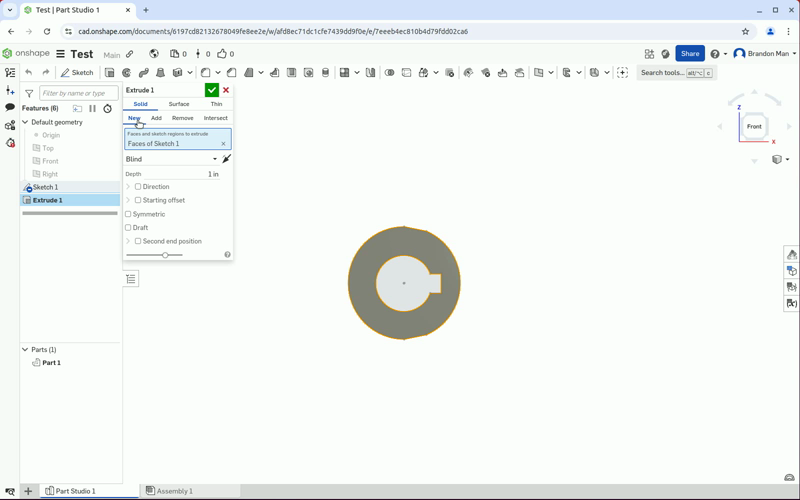
click(137, 120)
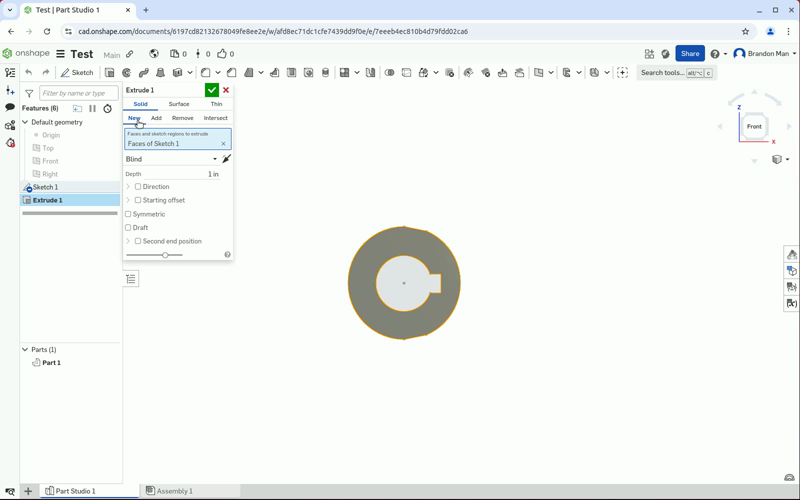
key(tab, 4)
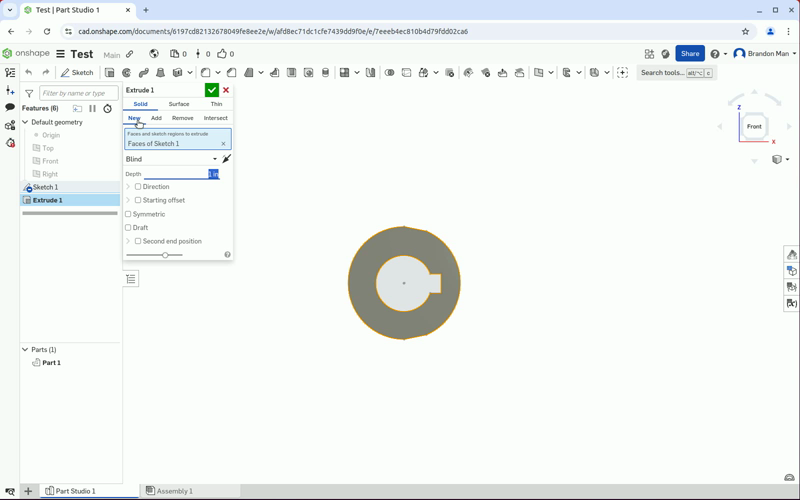
text(15.405)
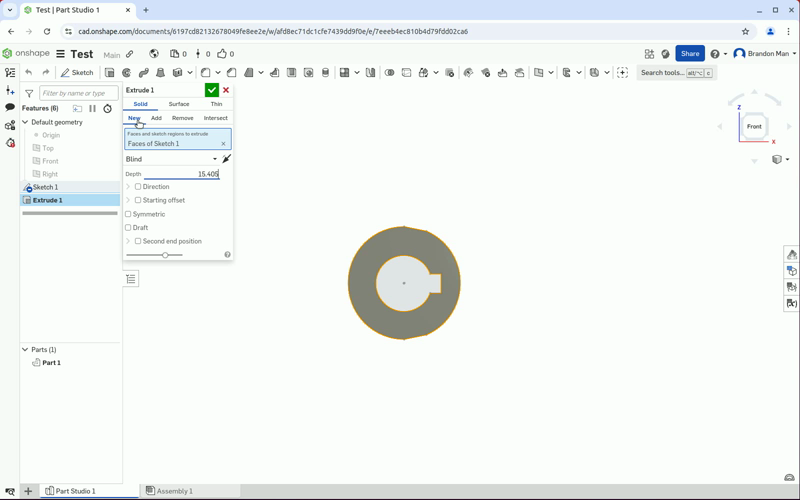
key(enter)
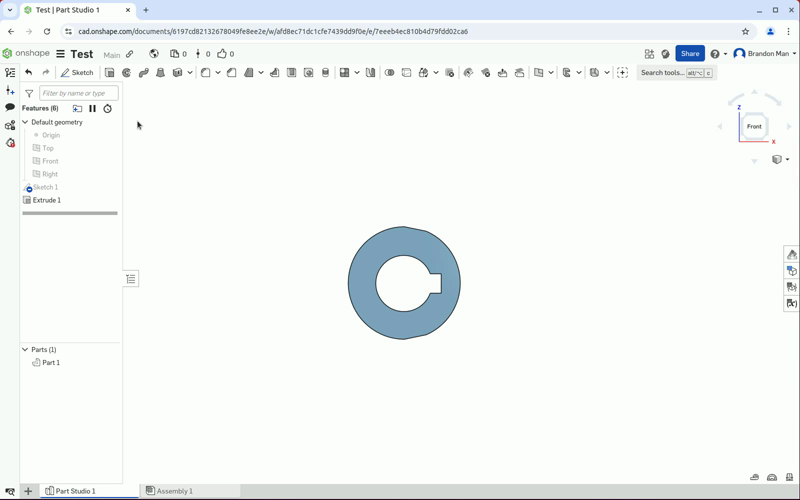
key(shift+h)
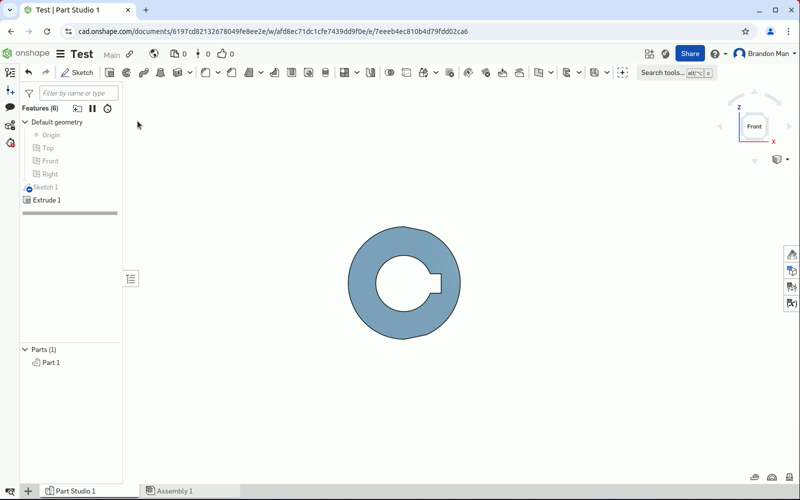
key(shift+h)
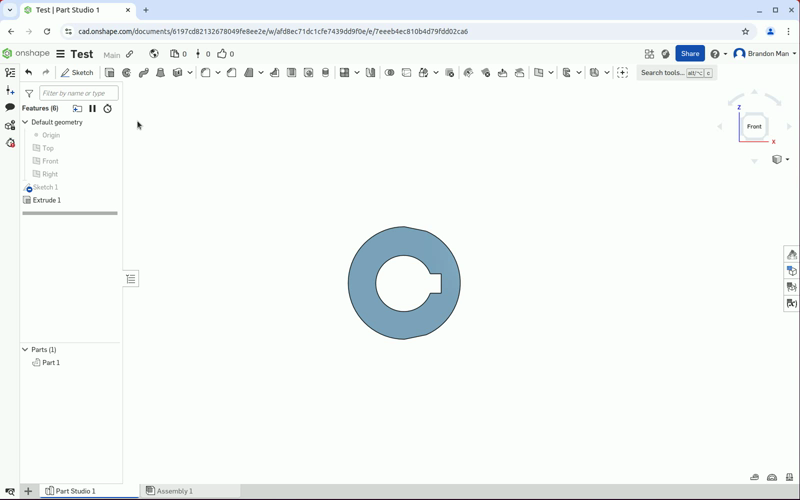
mouse_move(73, 189)
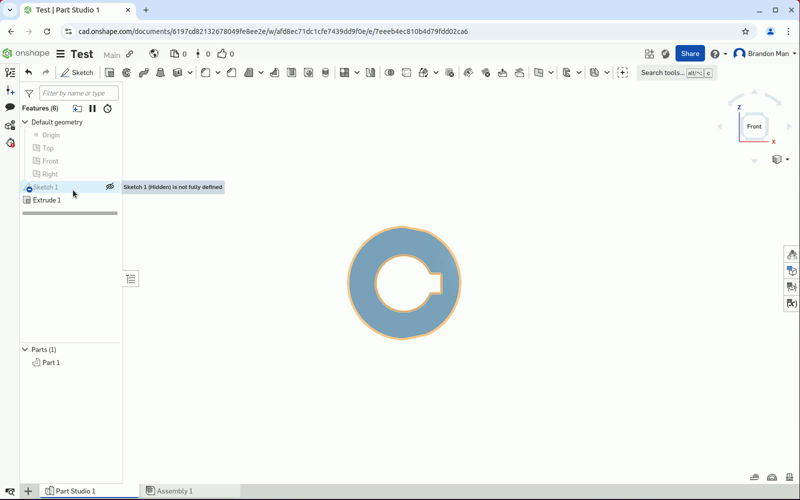
click(73, 189)
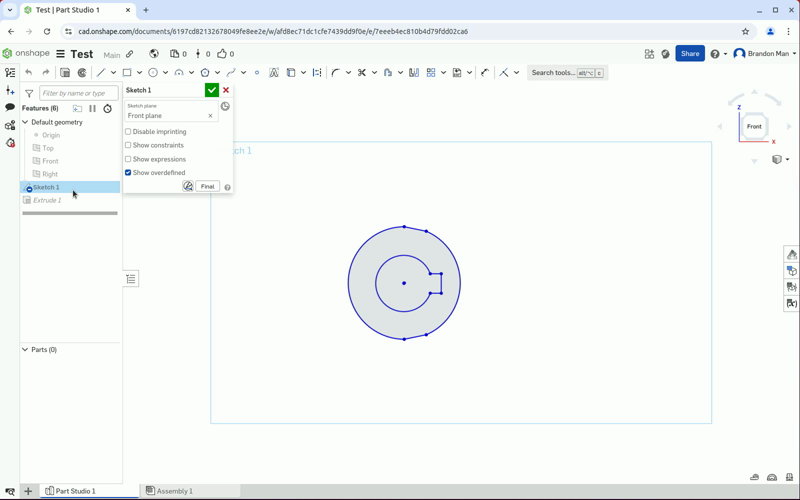
mouse_move(229, 92)
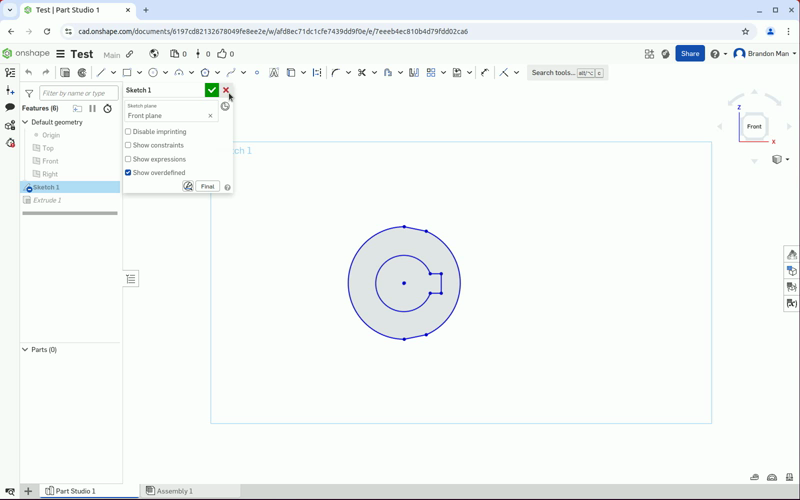
click(229, 92)
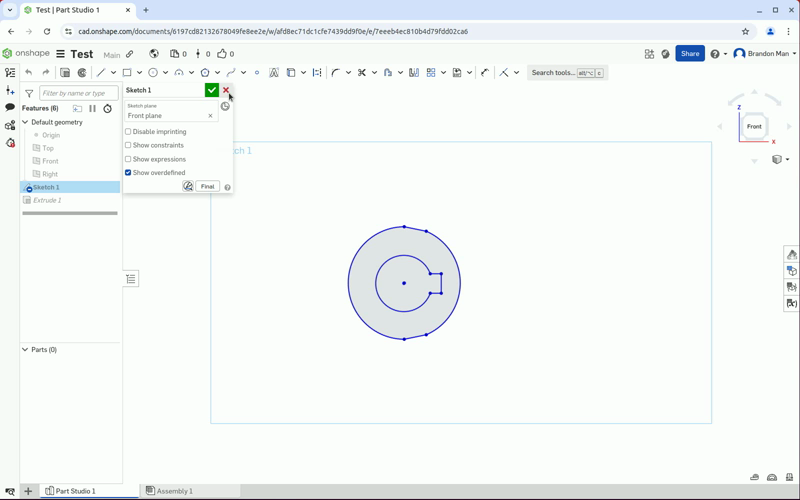
key(shift+s)
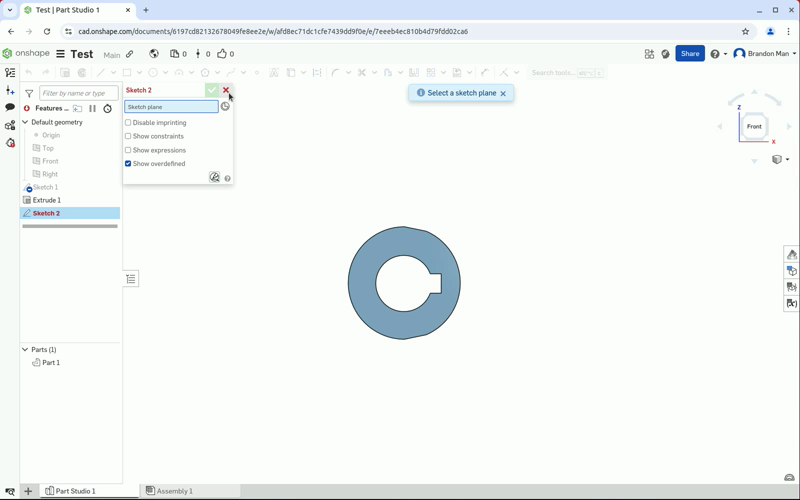
mouse_move(73, 163)
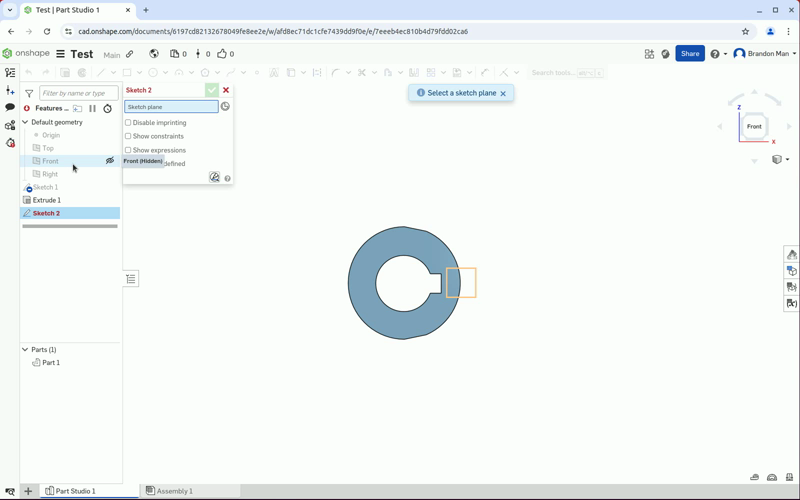
click(73, 163)
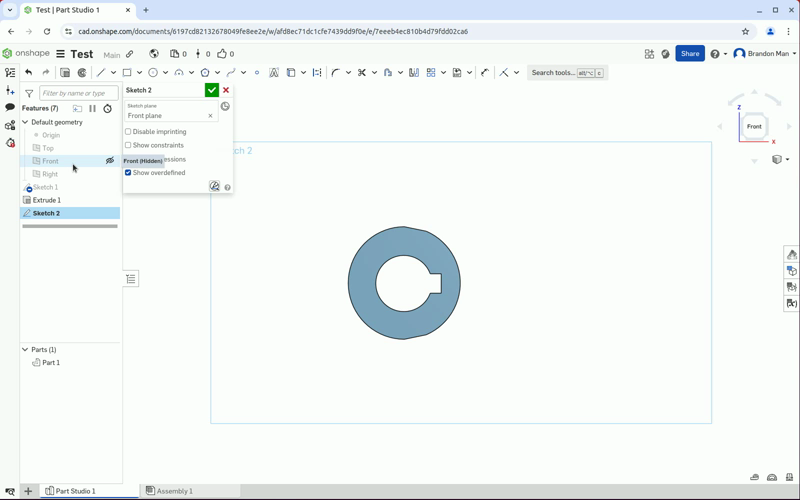
mouse_move(73, 352)
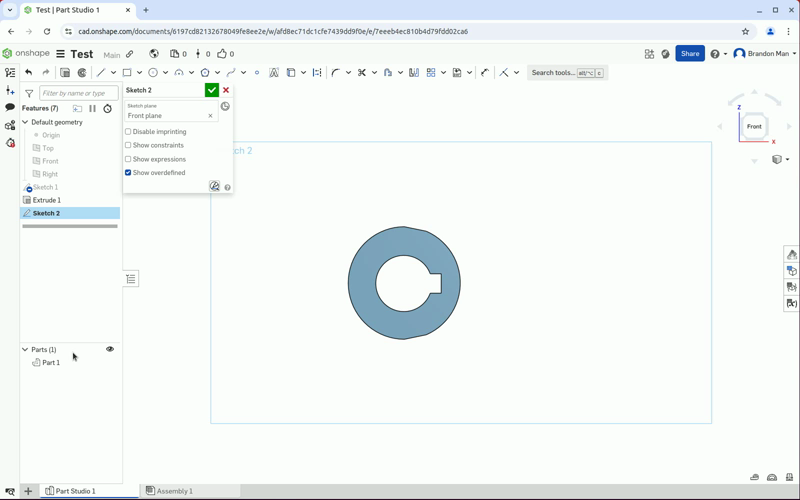
key(y)
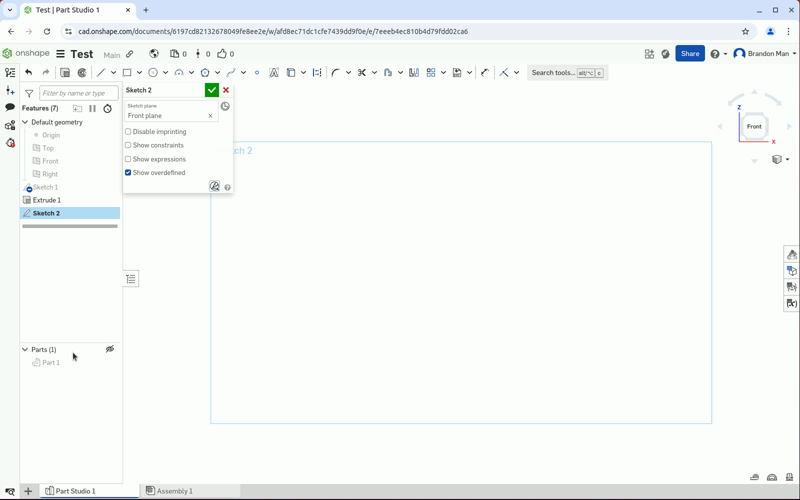
key(l)
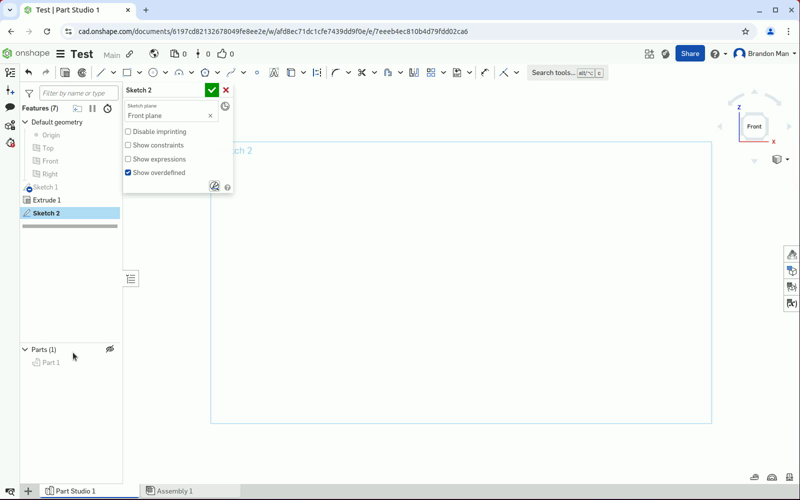
key_down(shift)
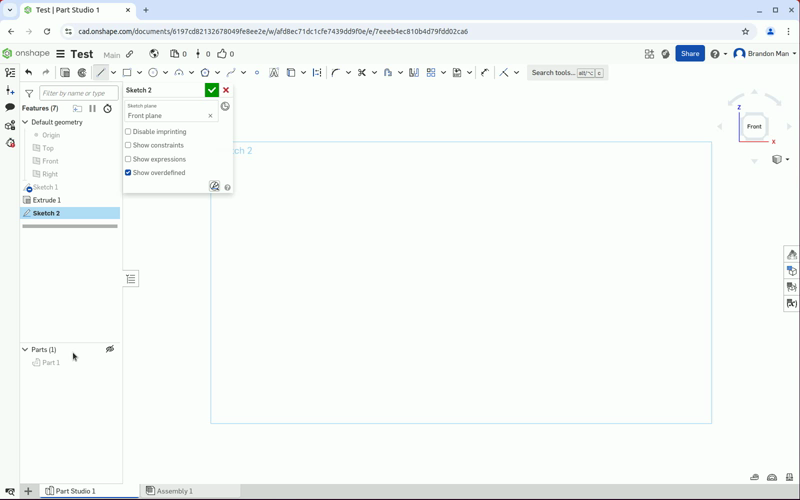
mouse_move(425, 334)
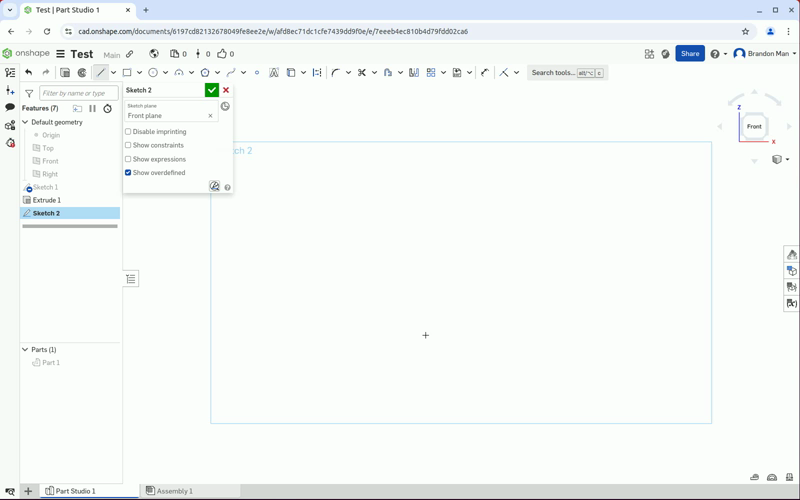
click(425, 334)
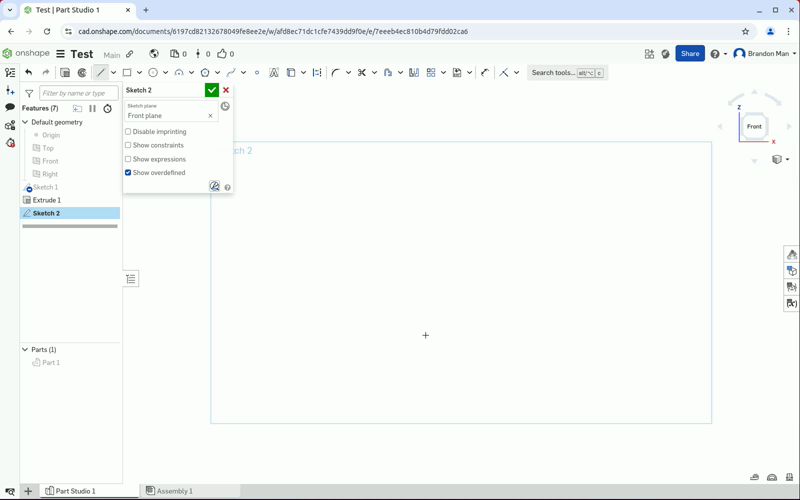
key_up(shift)
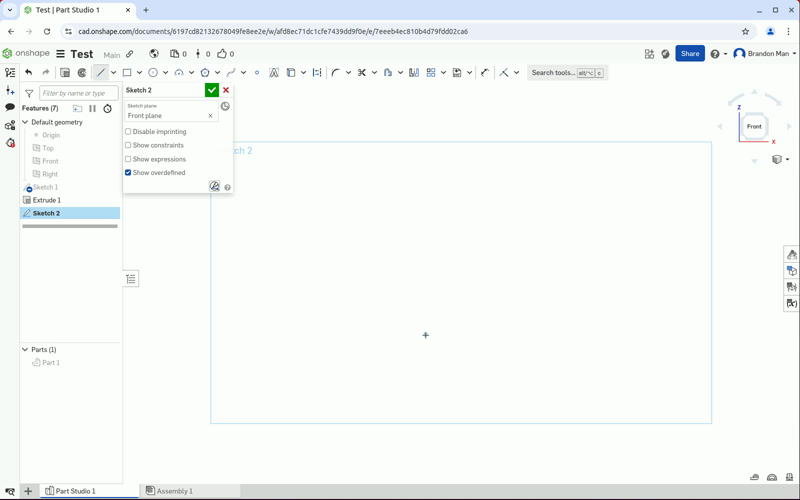
key_down(shift)
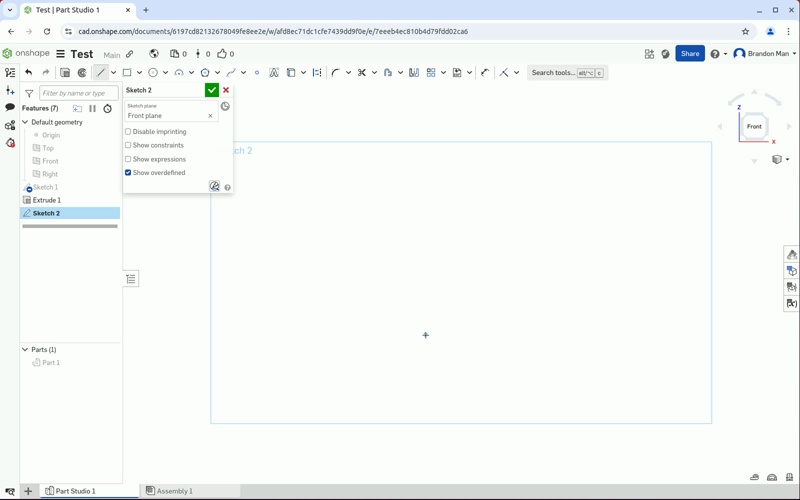
mouse_move(545, 310)
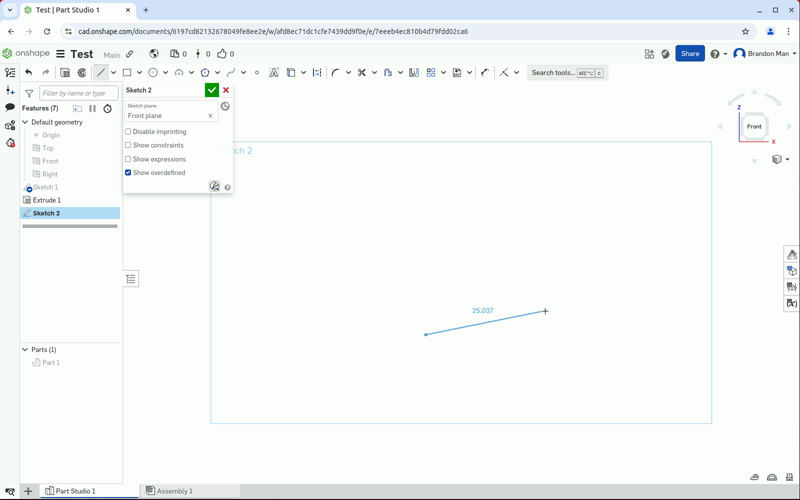
click(545, 310)
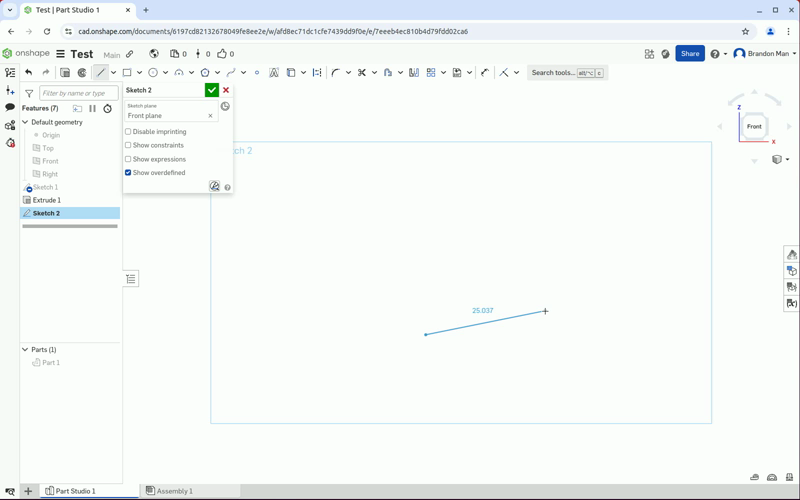
key_up(shift)
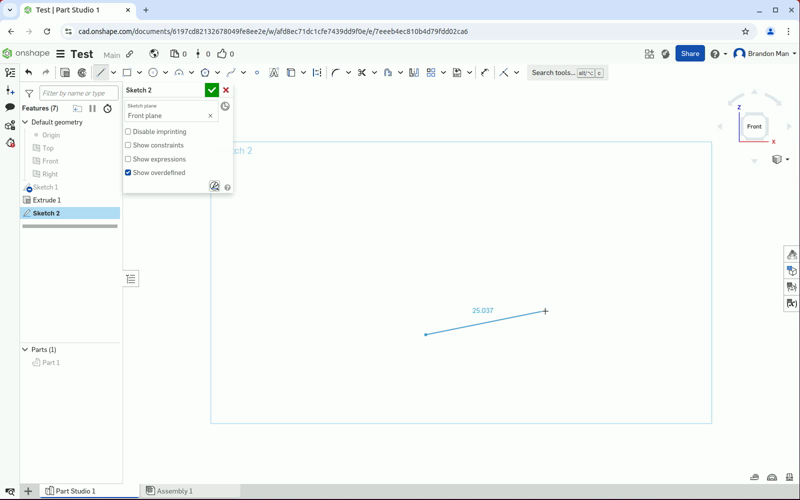
key(esc)
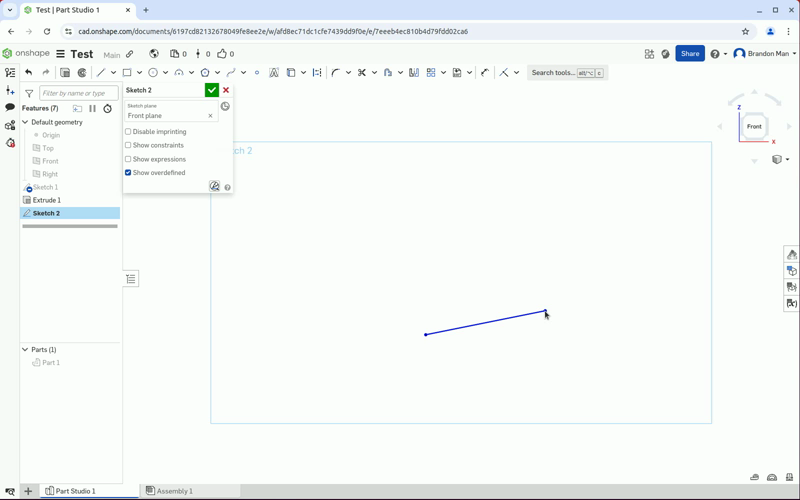
key(a)
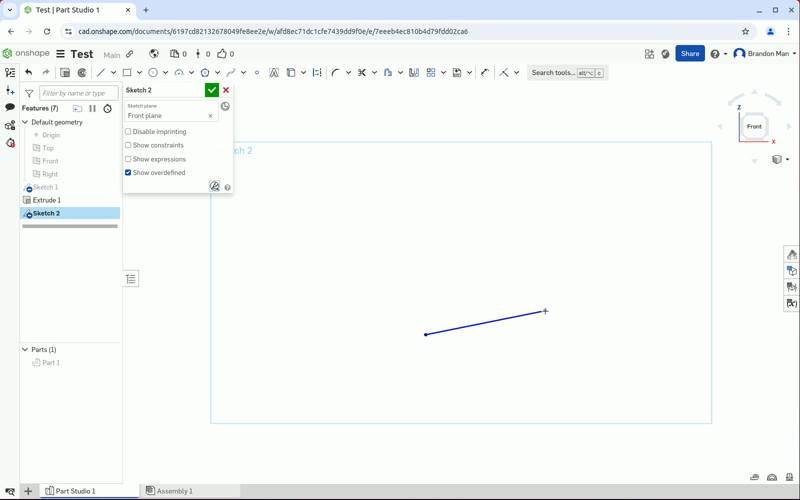
mouse_move(545, 310)
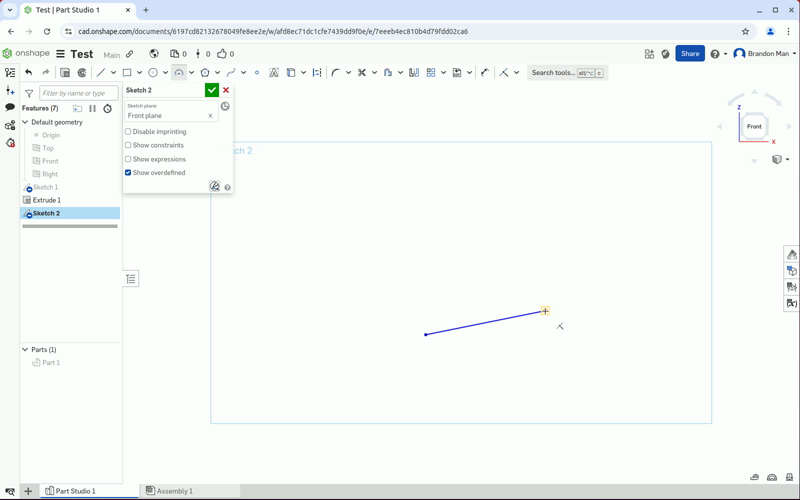
click(545, 310)
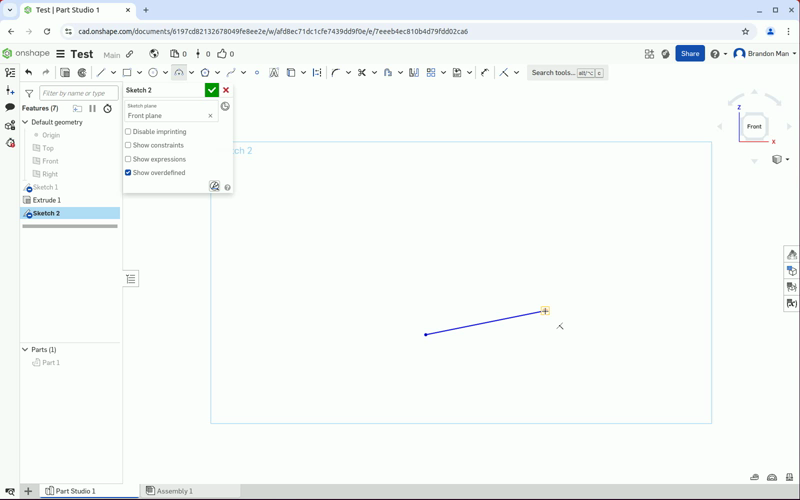
key_down(shift)
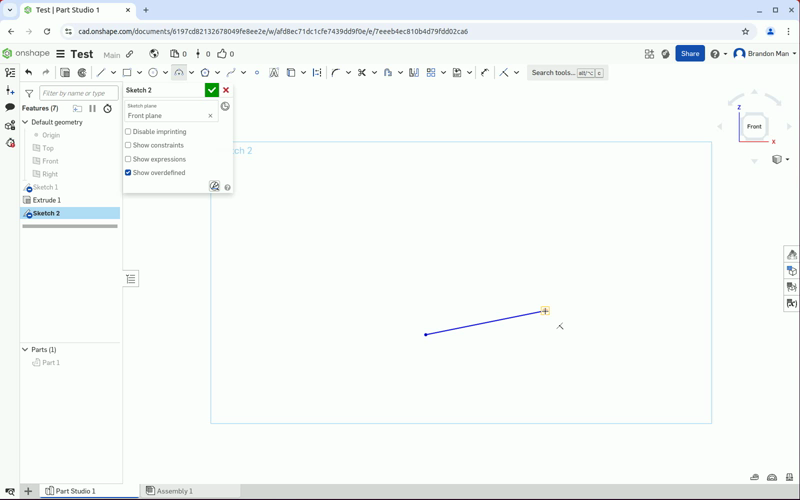
mouse_move(545, 254)
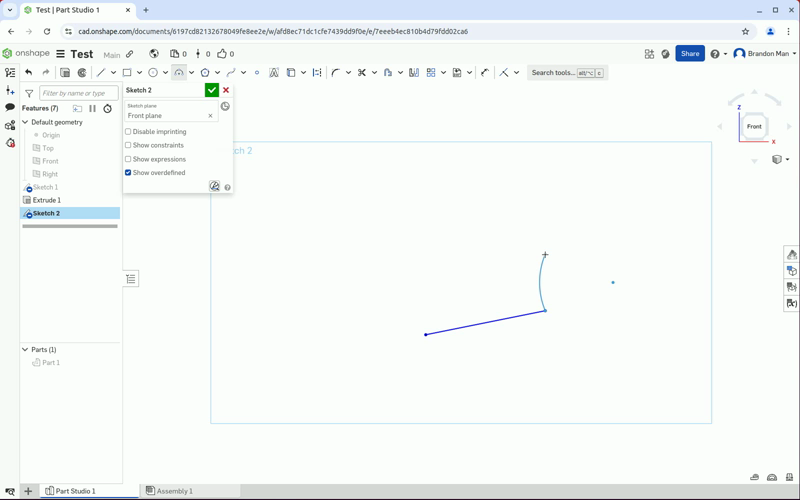
click(545, 254)
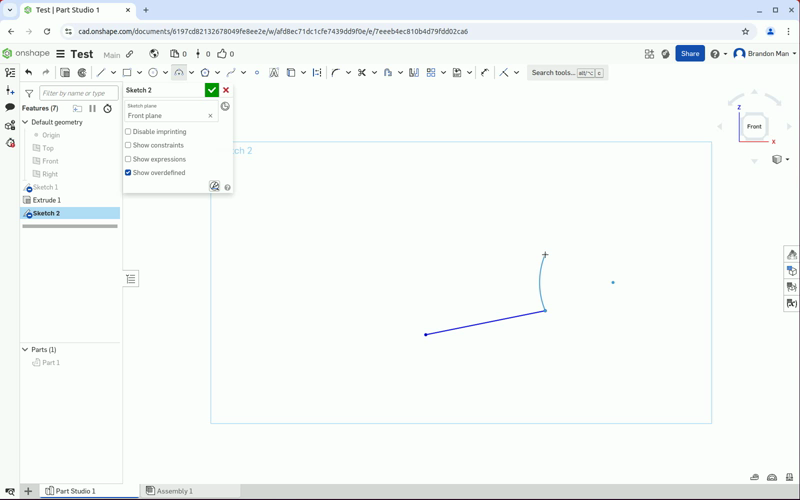
mouse_move(516, 282)
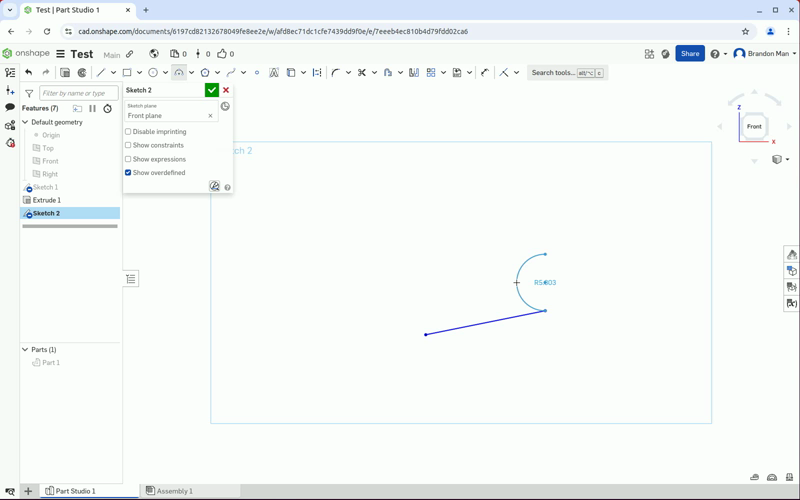
click(516, 282)
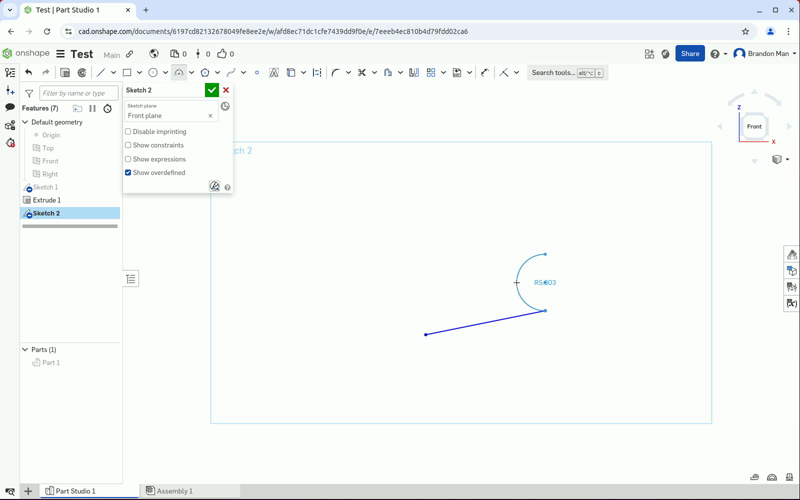
key_up(shift)
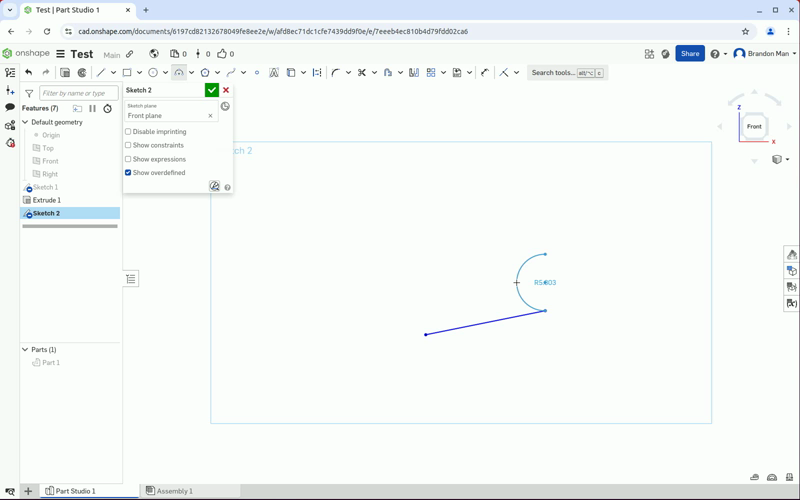
key(esc)
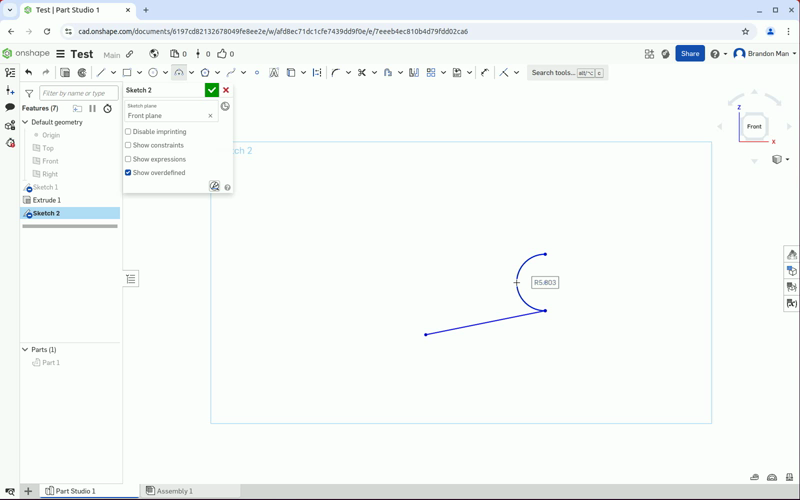
key(l)
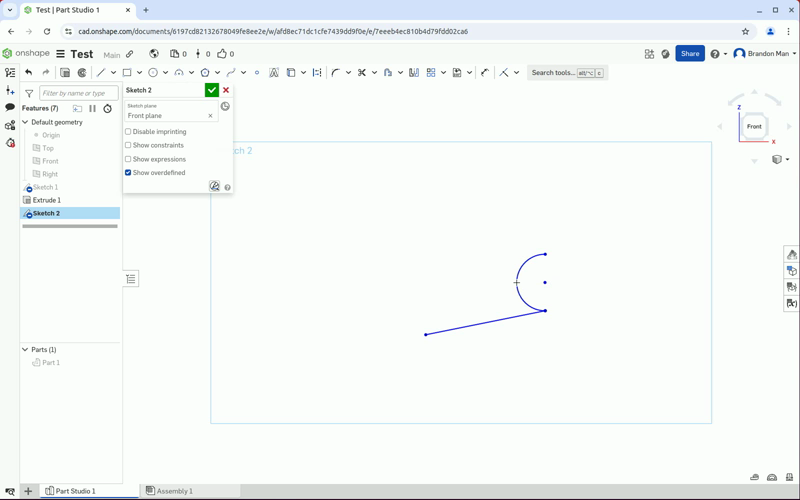
mouse_move(545, 254)
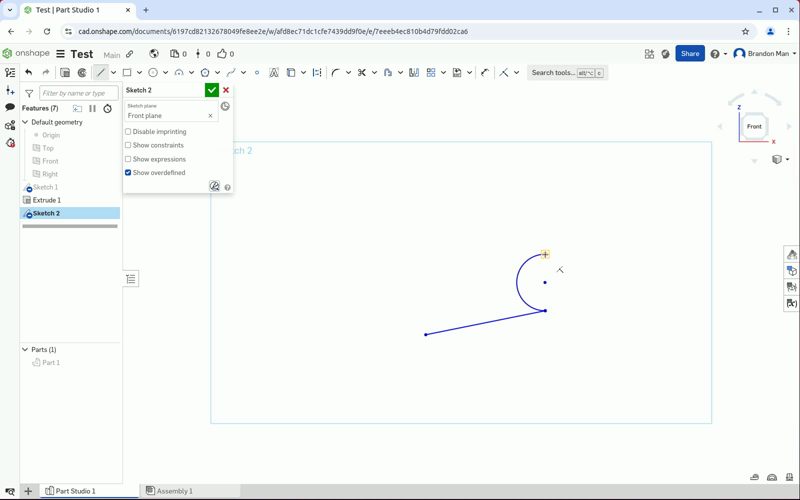
click(545, 254)
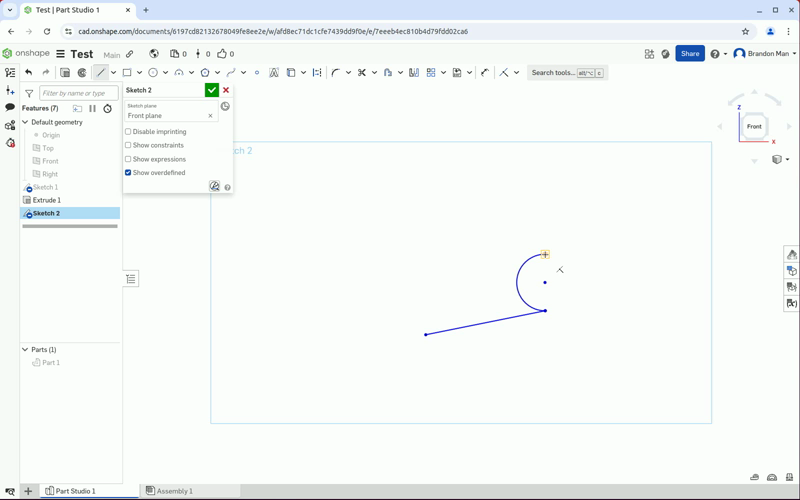
key_down(shift)
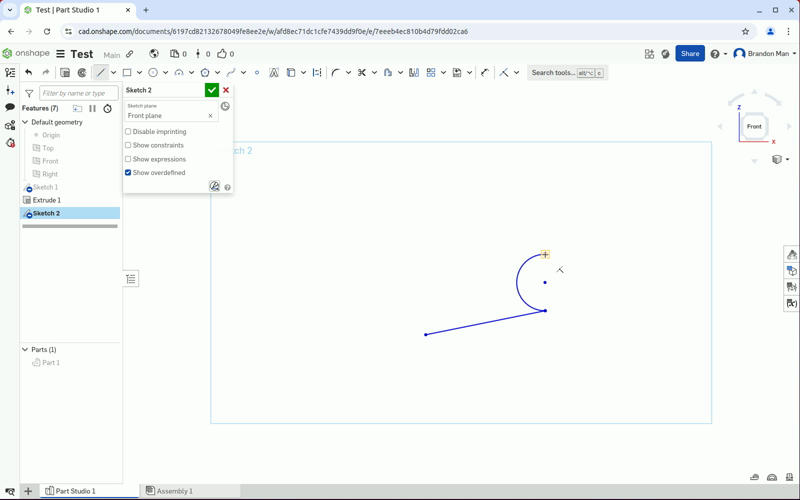
mouse_move(425, 230)
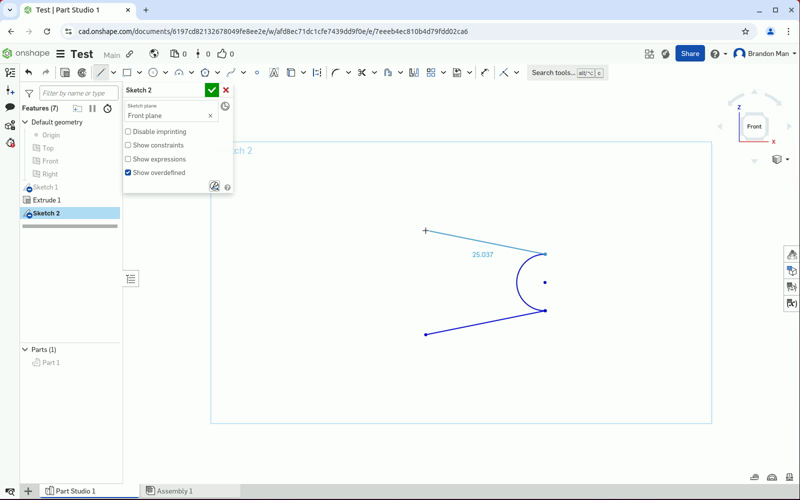
click(425, 230)
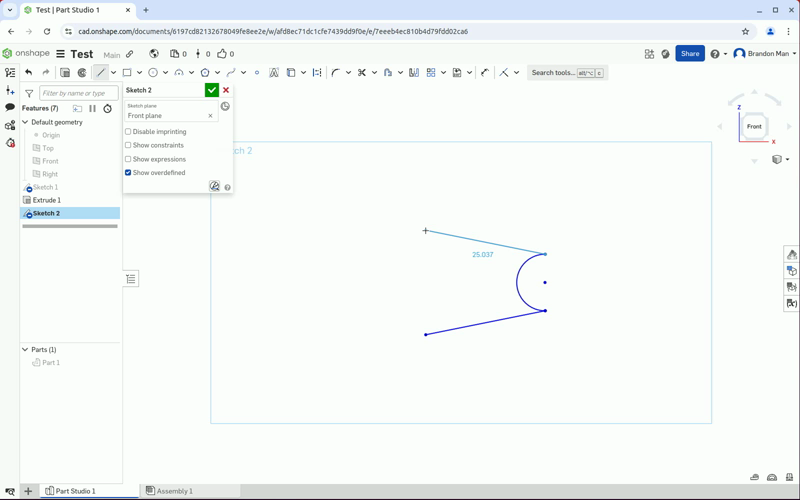
key_up(shift)
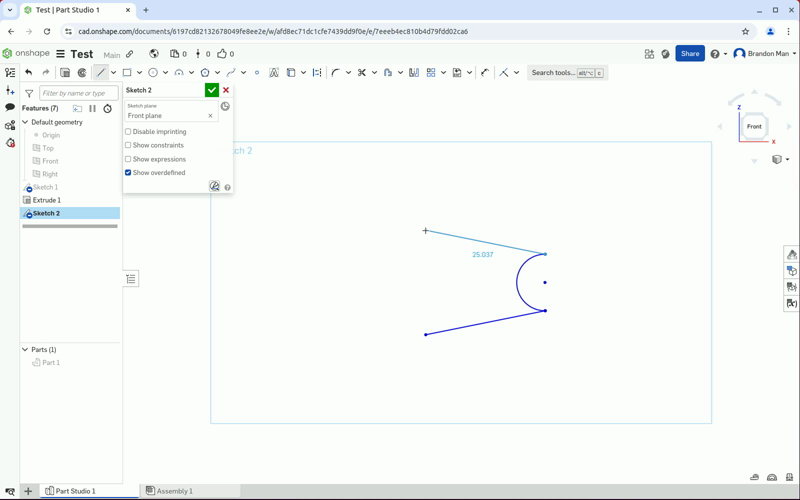
key(esc)
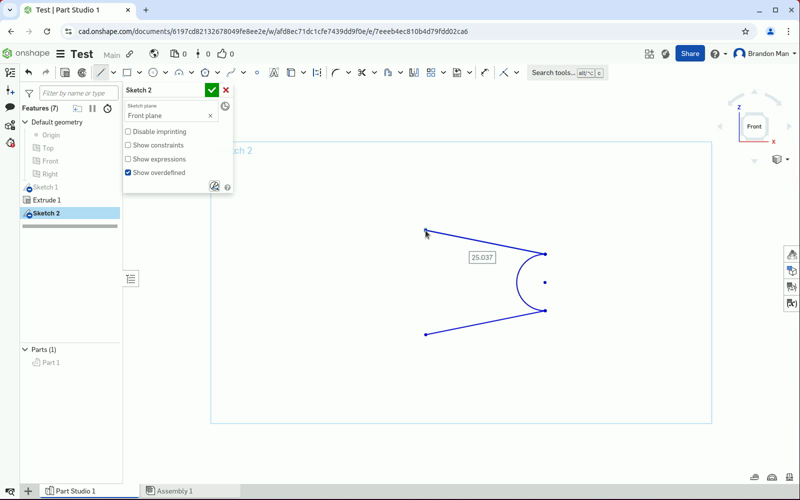
key(a)
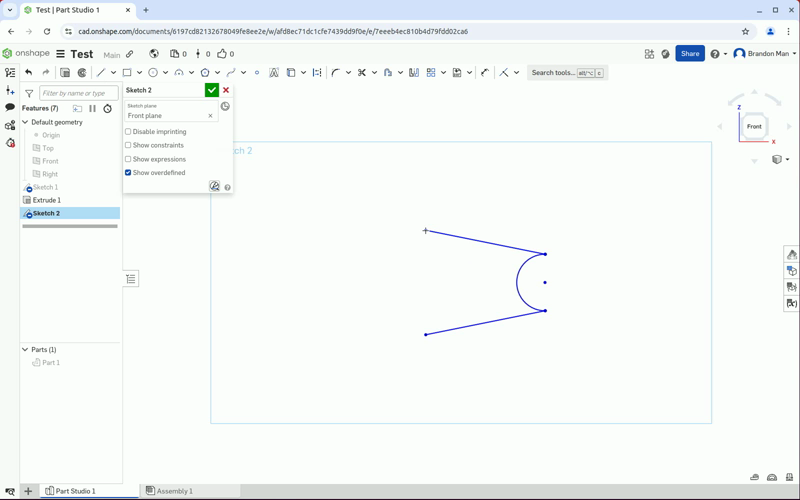
mouse_move(425, 230)
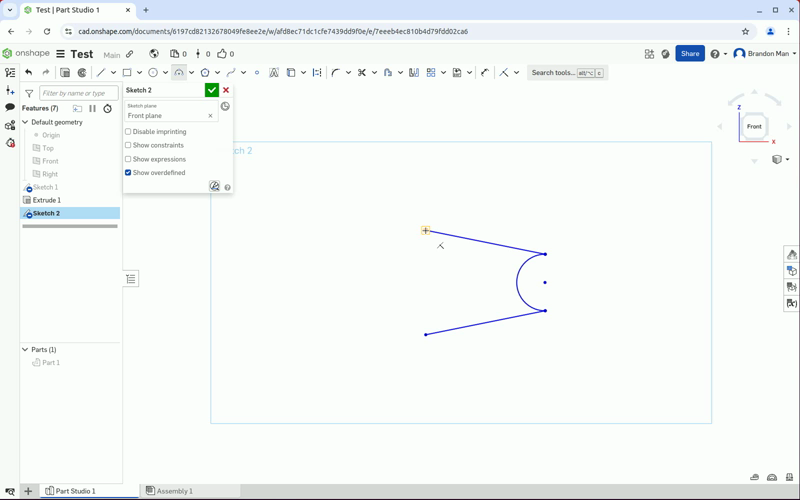
click(425, 230)
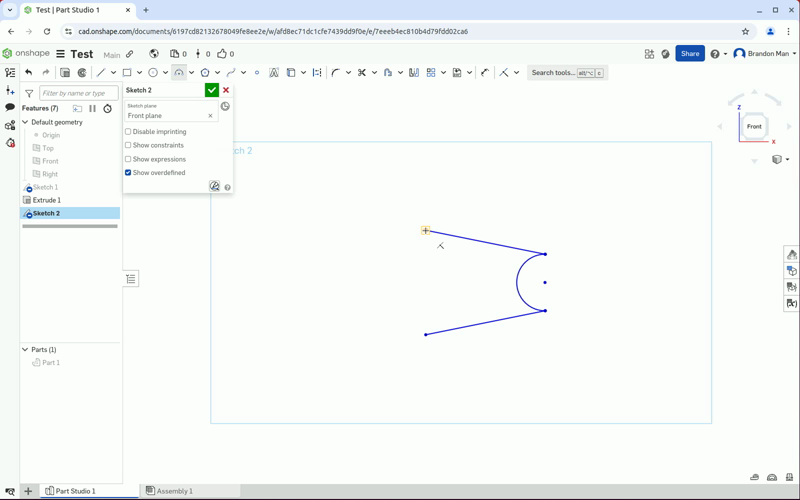
mouse_move(425, 334)
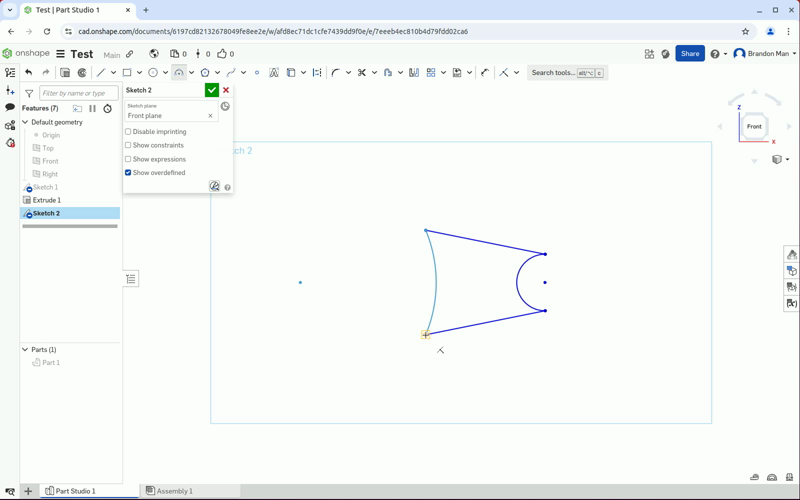
click(425, 334)
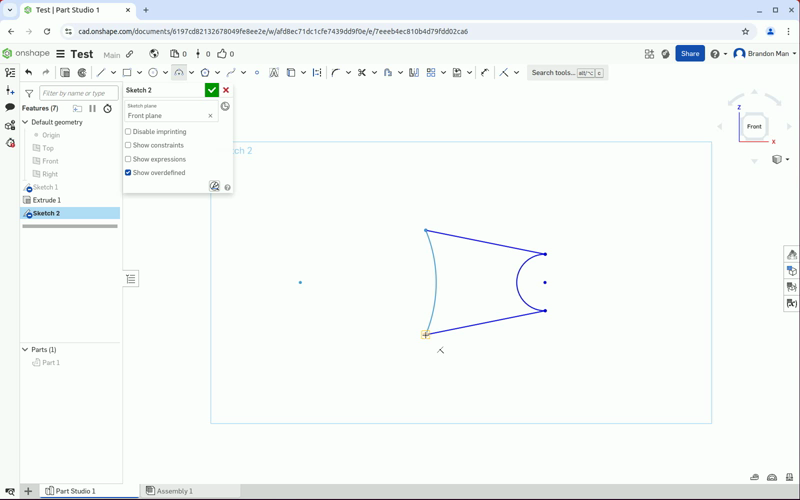
key_down(shift)
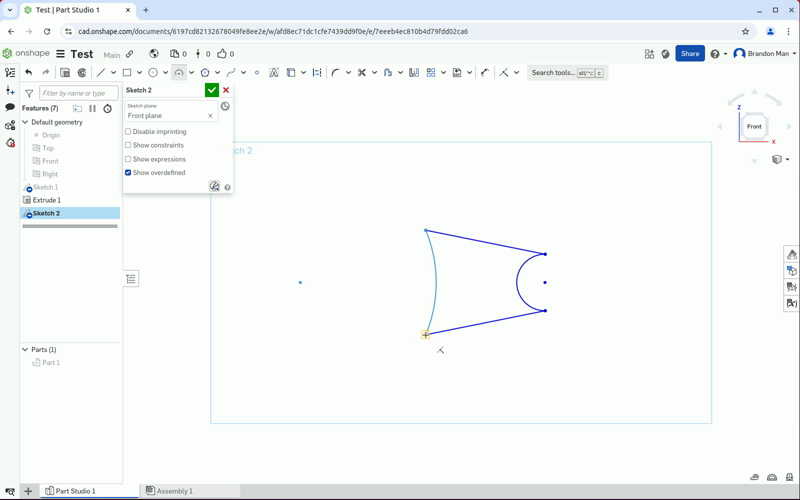
mouse_move(460, 282)
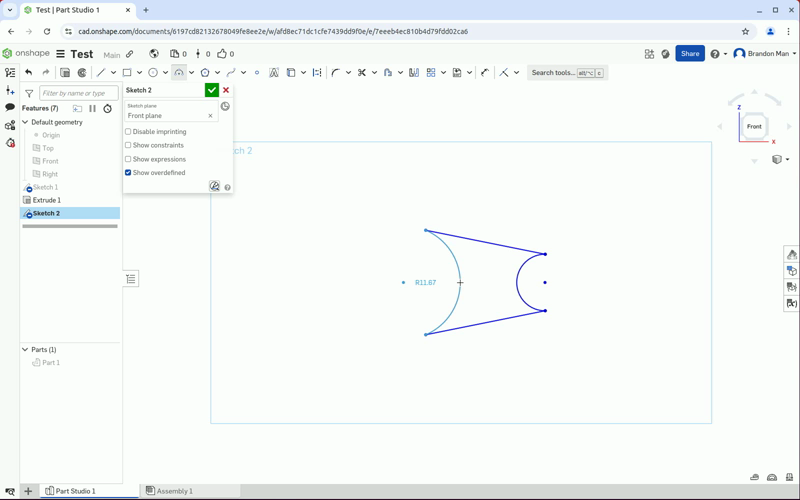
click(460, 282)
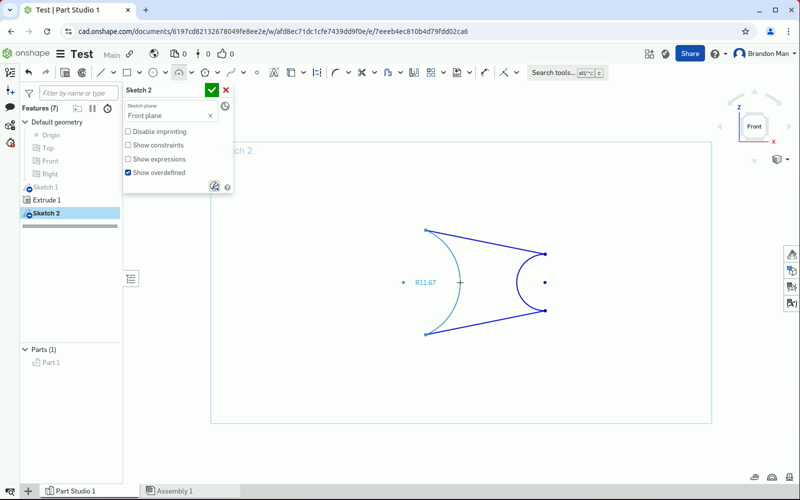
key_up(shift)
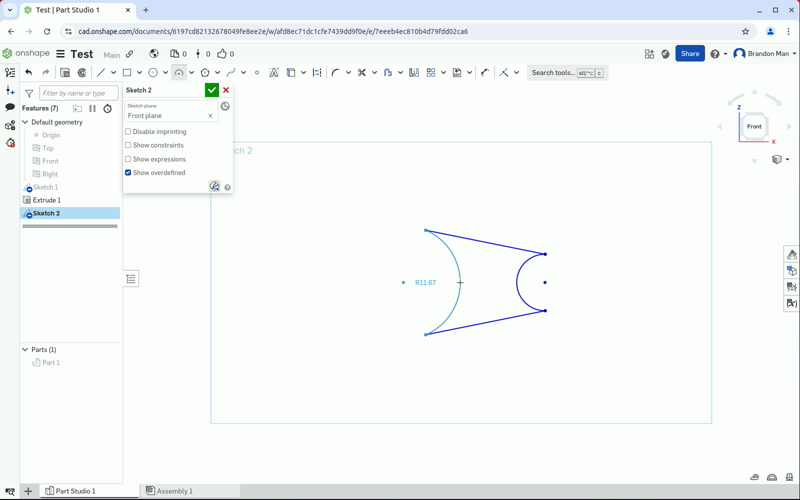
key(esc)
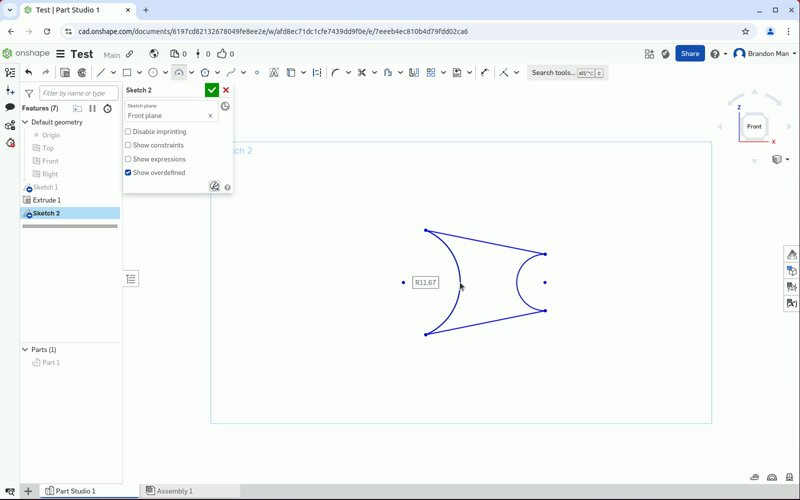
mouse_move(522, 292)
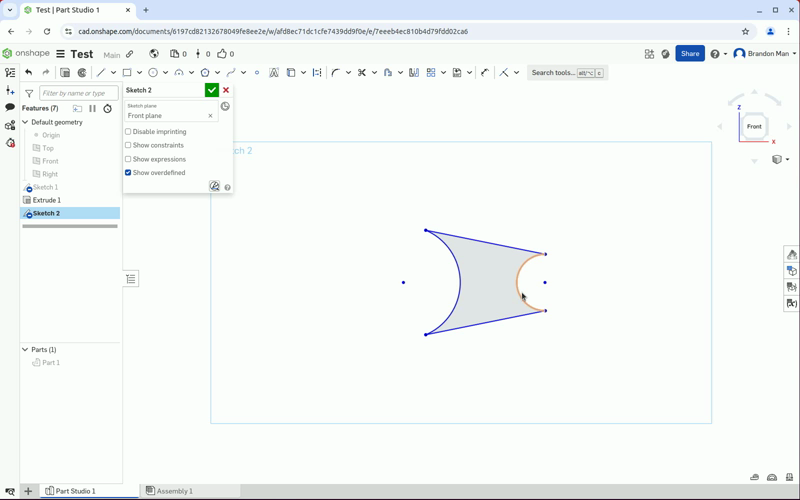
scroll(6)
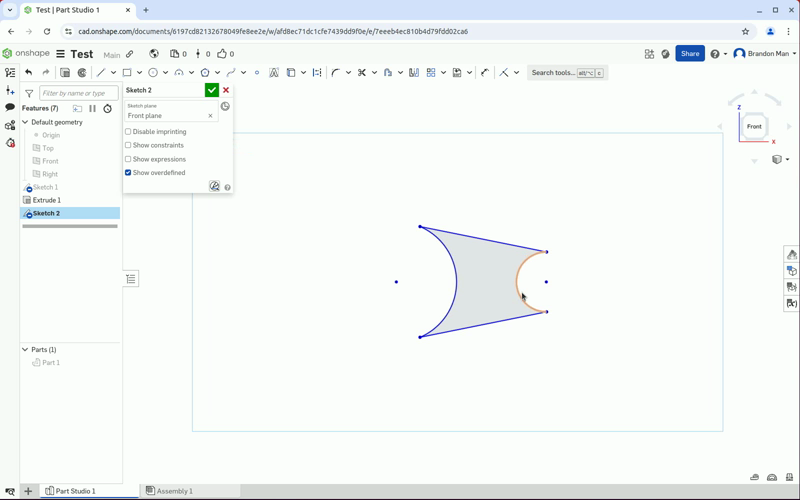
scroll(6)
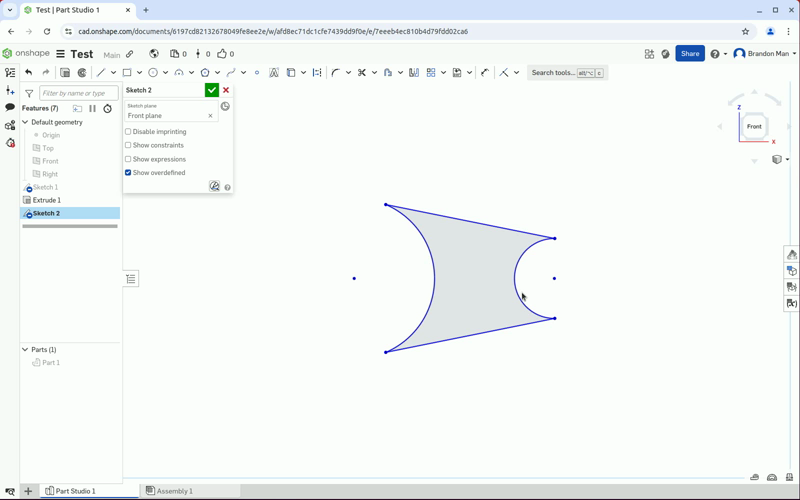
scroll(6)
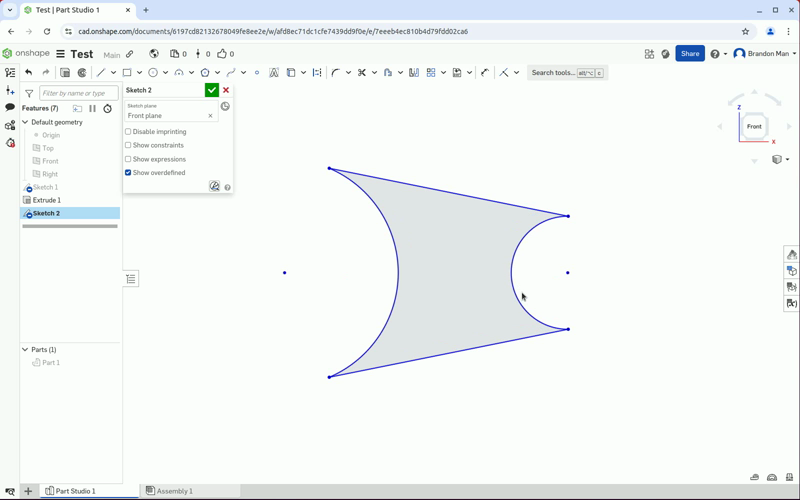
scroll(6)
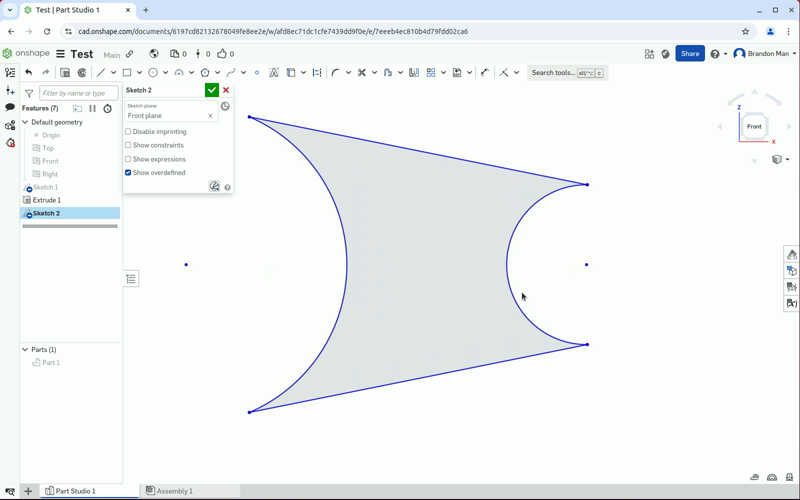
scroll(6)
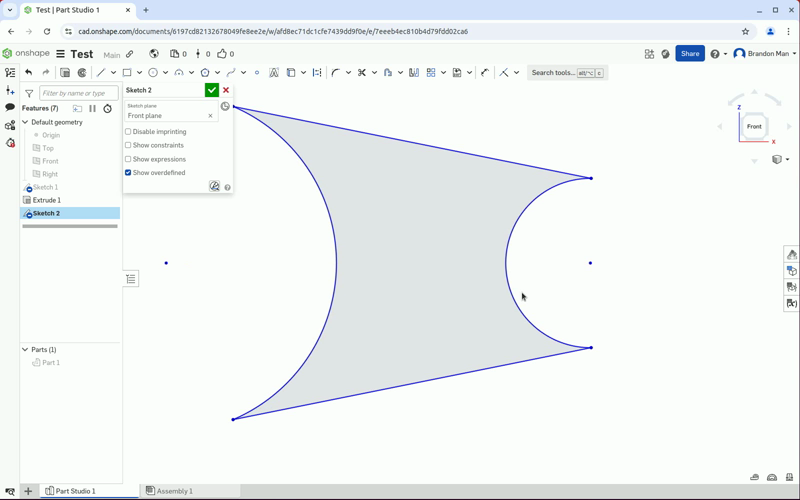
scroll(6)
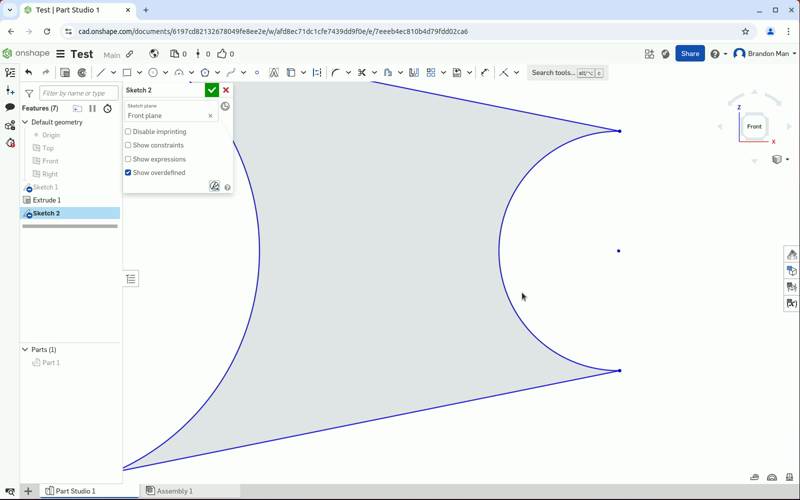
scroll(6)
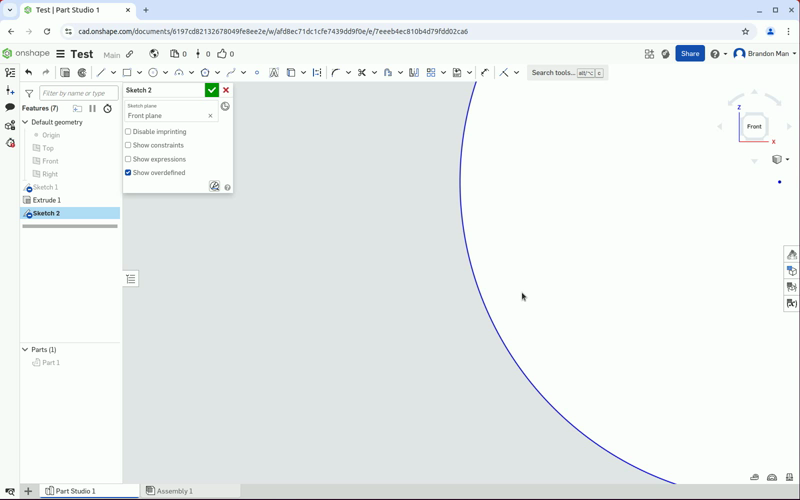
click(522, 292)
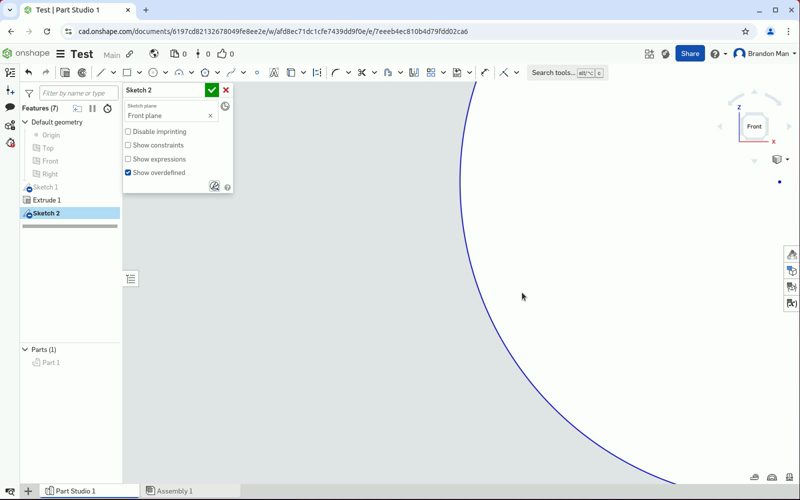
scroll(-6)
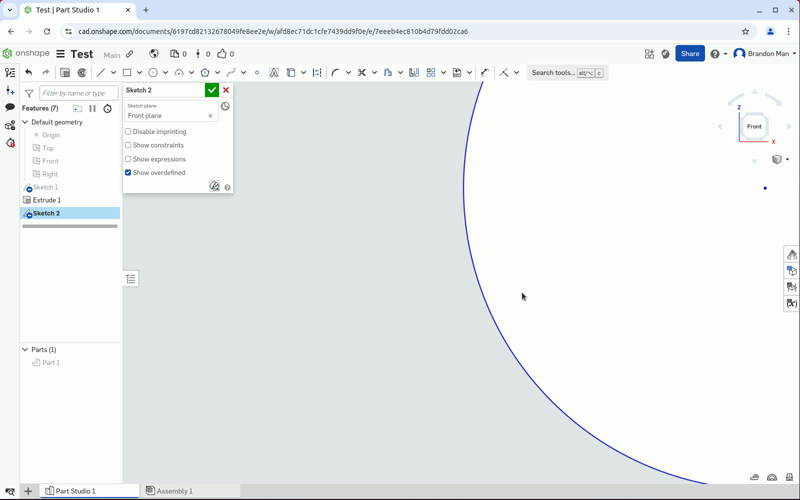
scroll(-6)
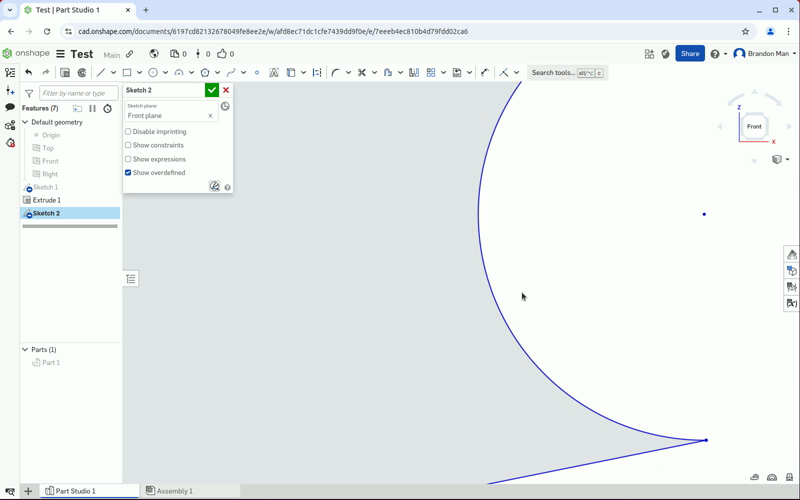
scroll(-6)
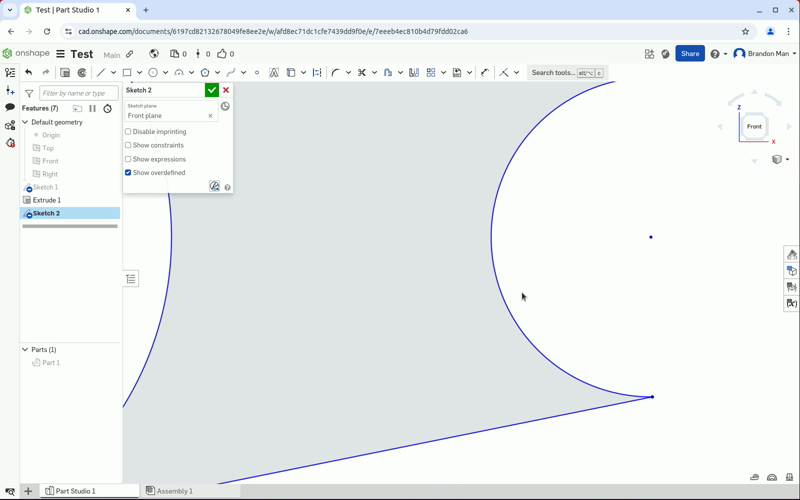
scroll(-6)
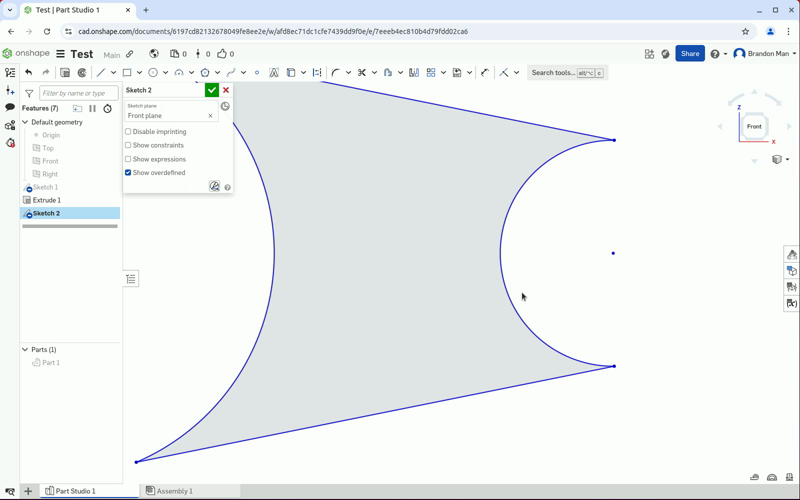
scroll(-6)
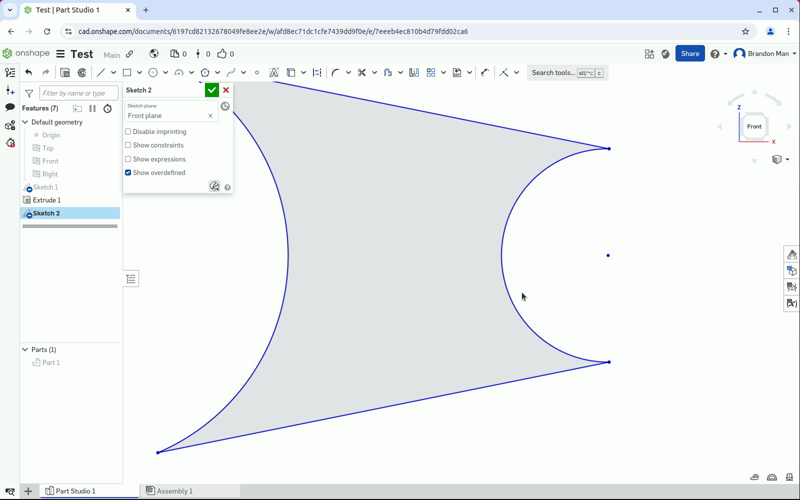
scroll(-6)
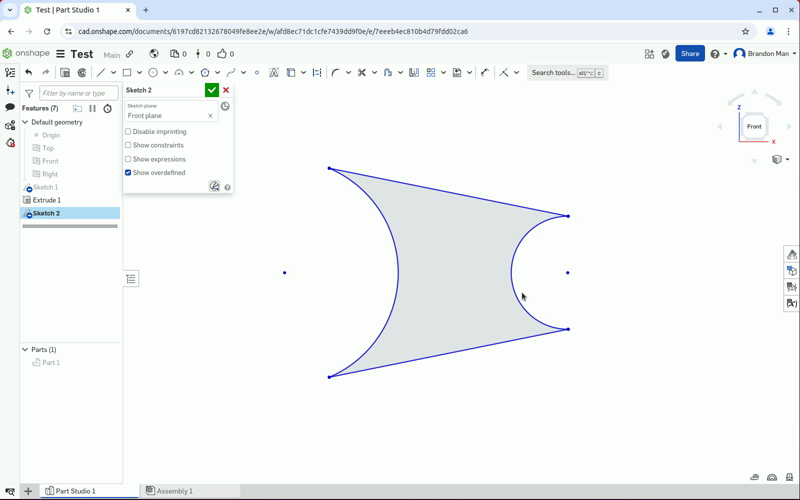
scroll(-6)
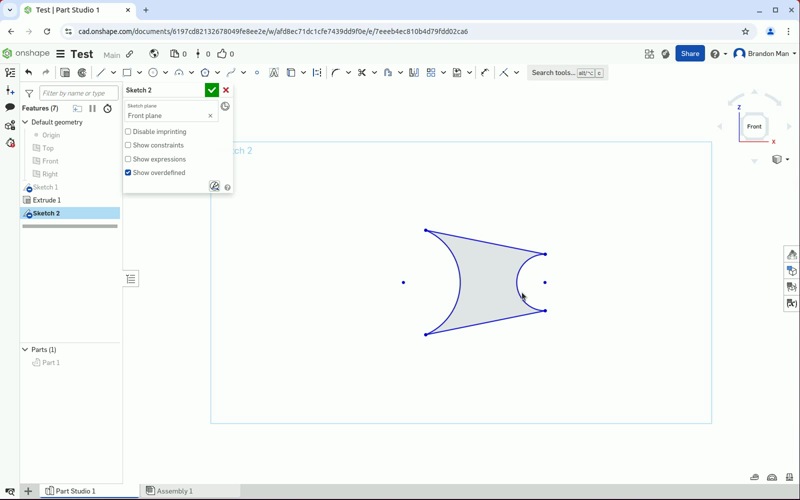
mouse_move(73, 352)
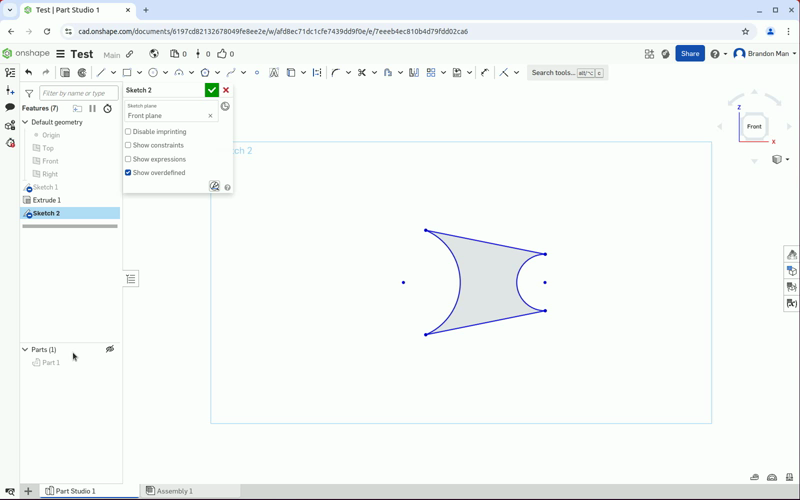
key(shift+y)
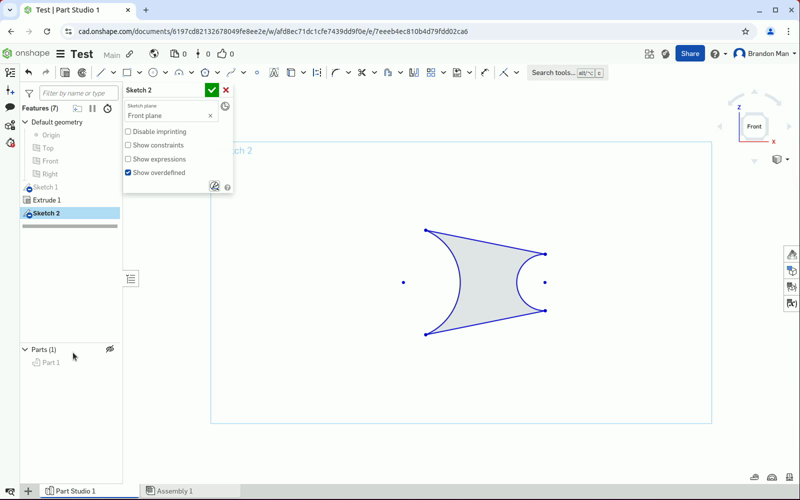
key(shift+e)
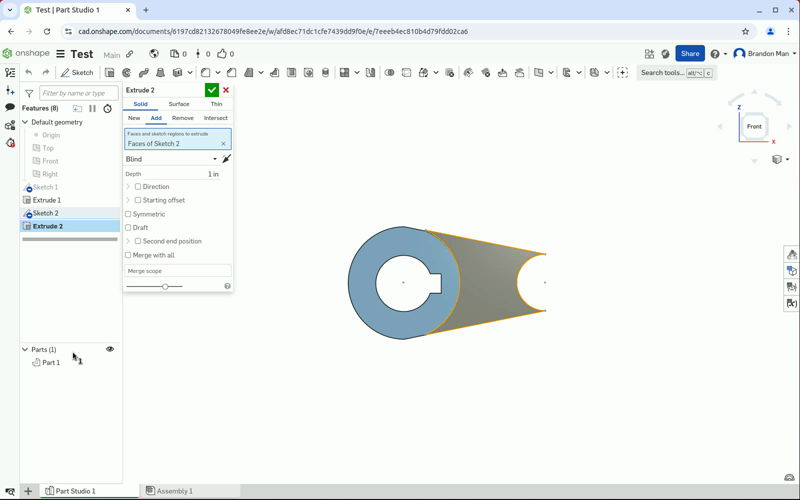
mouse_move(143, 106)
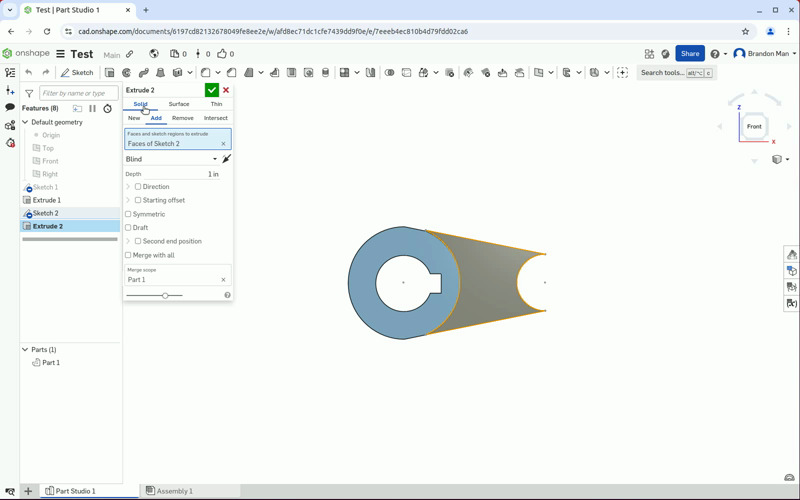
click(143, 106)
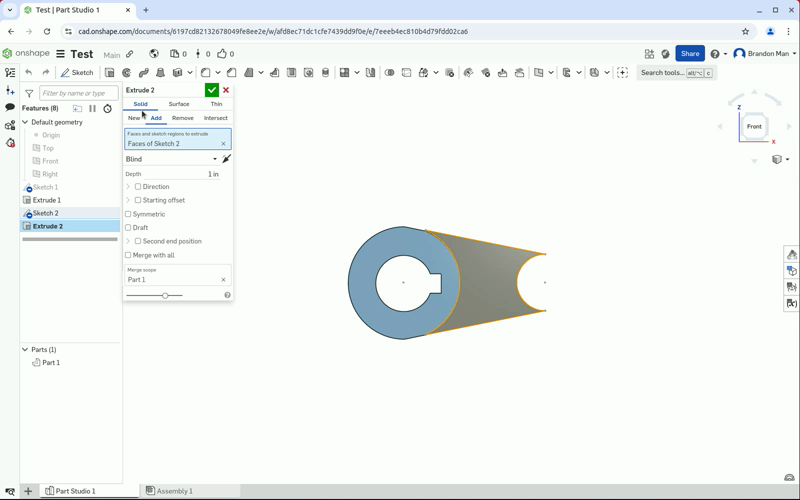
mouse_move(137, 120)
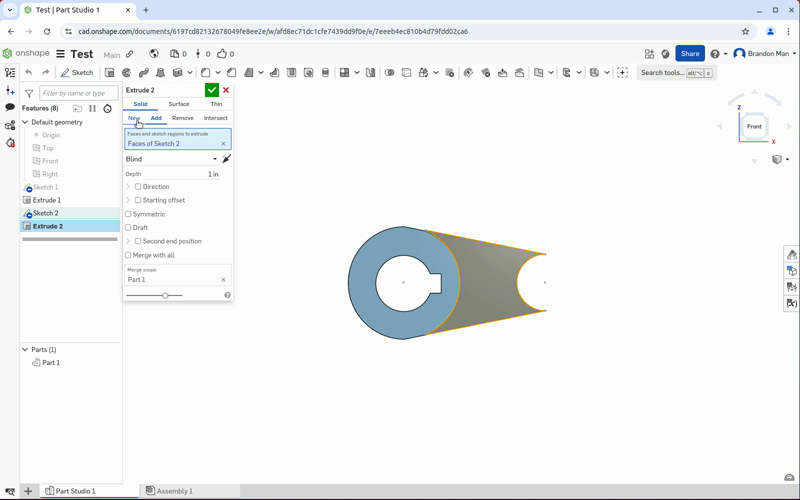
click(137, 120)
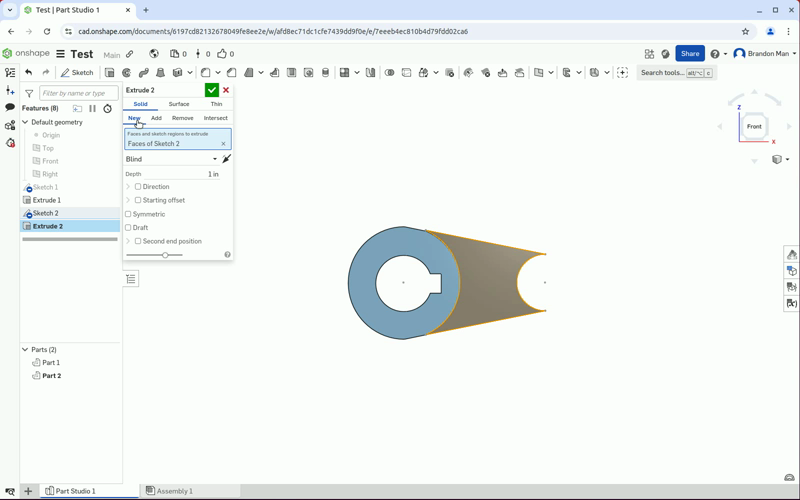
key(tab, 4)
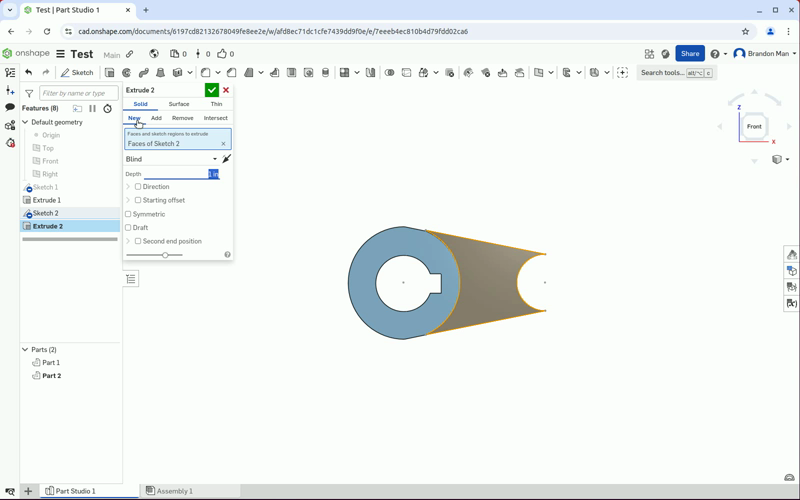
text(7.703)
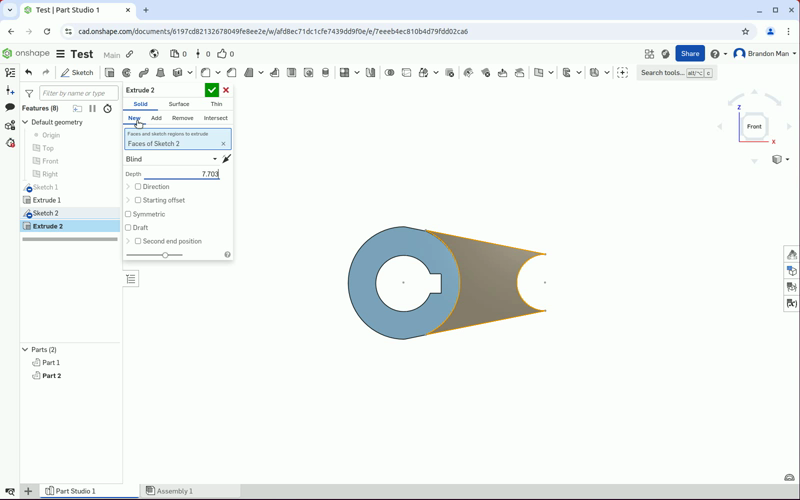
key(enter)
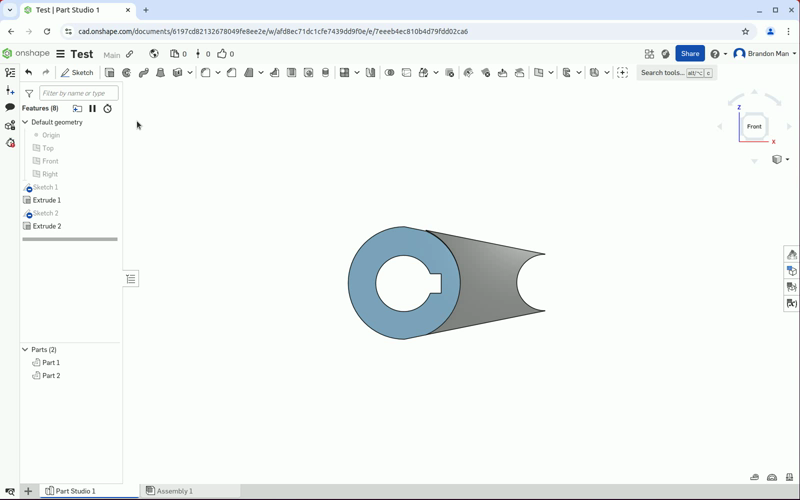
key(shift+h)
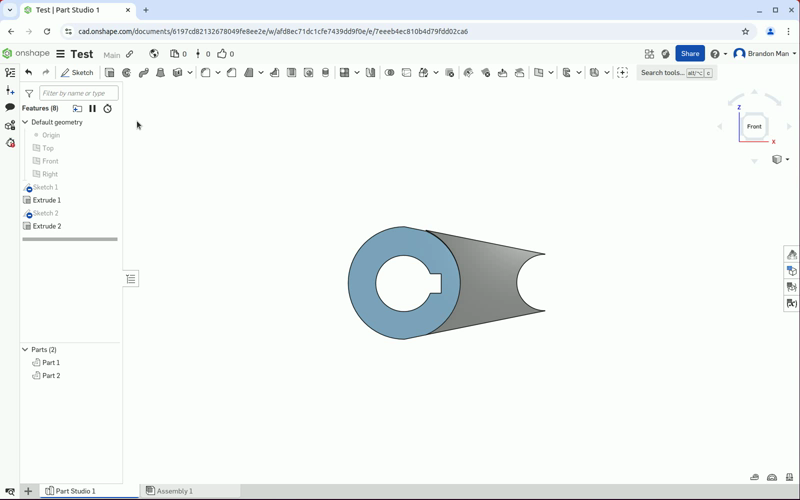
key(shift+h)
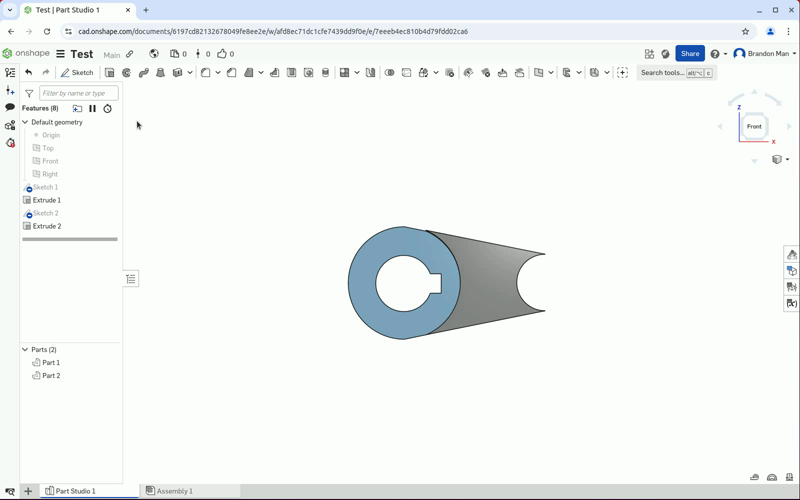
mouse_move(73, 189)
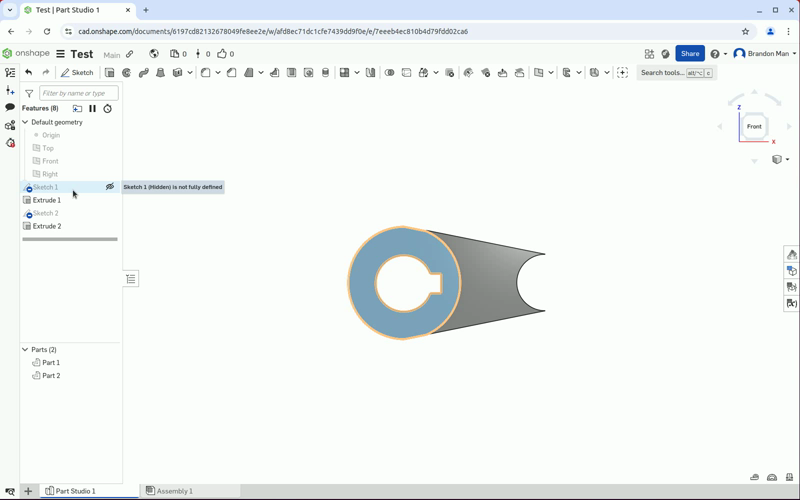
click(73, 189)
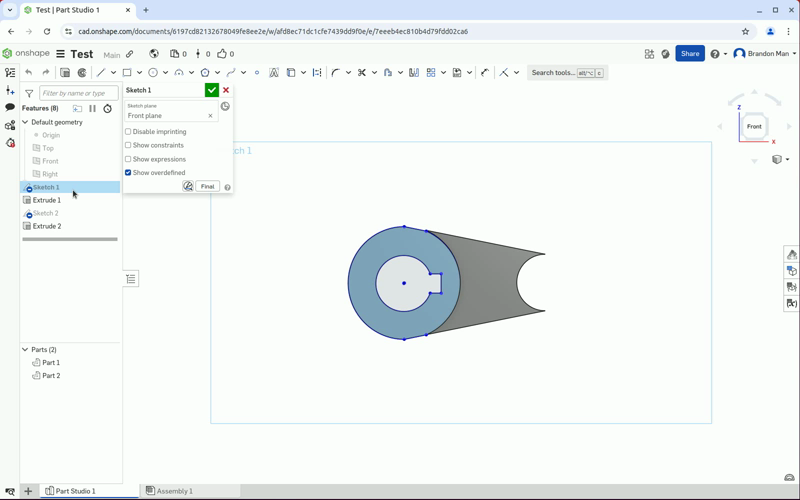
mouse_move(229, 92)
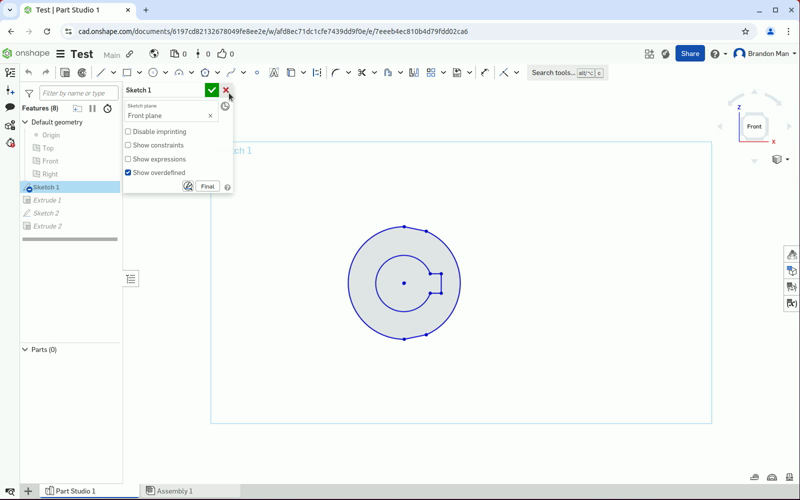
click(229, 92)
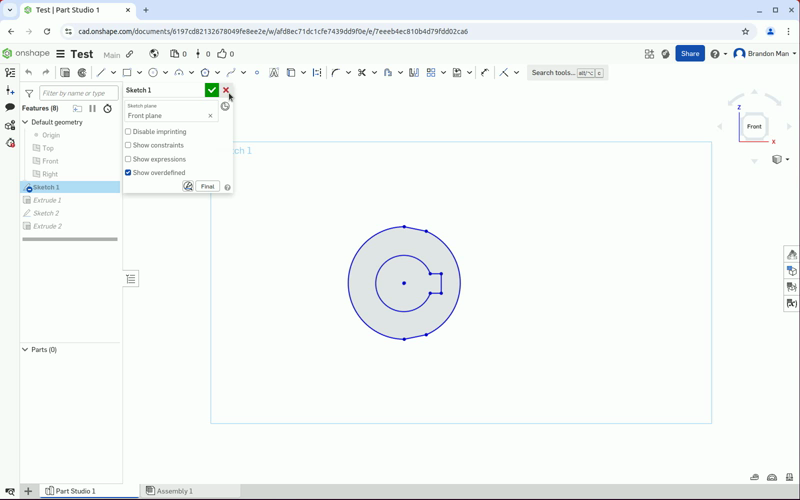
key(shift+s)
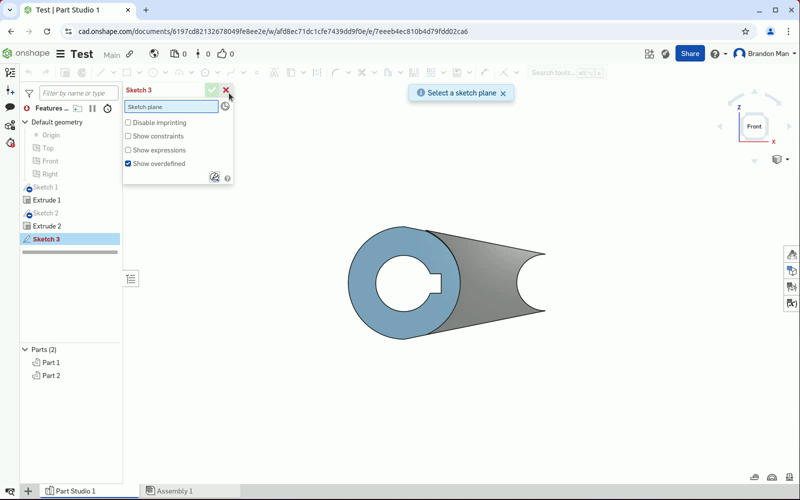
mouse_move(73, 163)
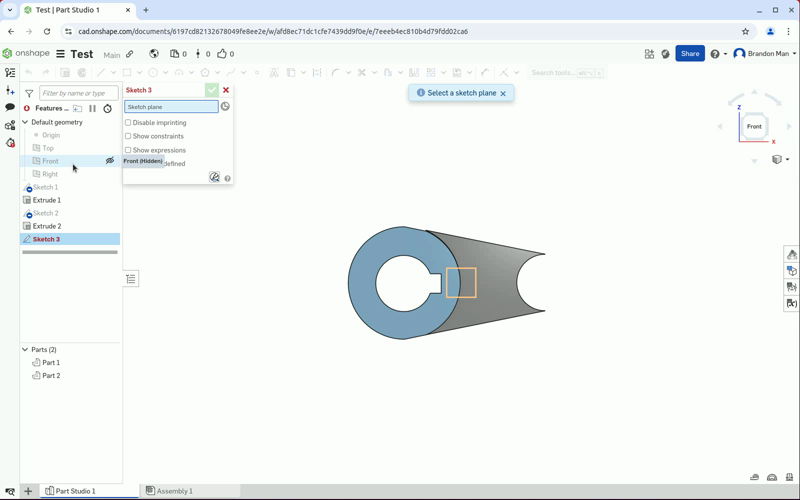
click(73, 163)
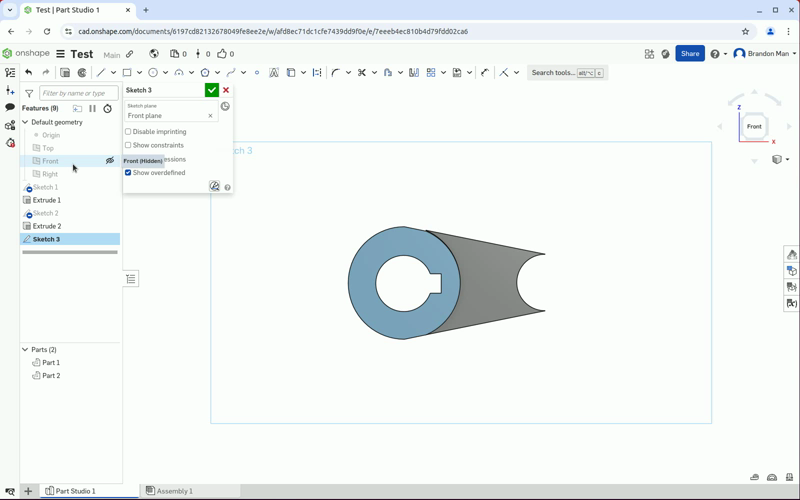
mouse_move(73, 352)
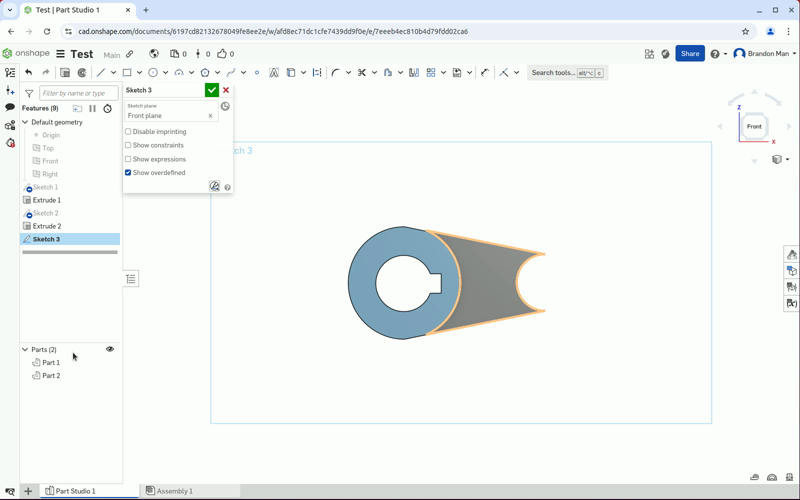
key(y)
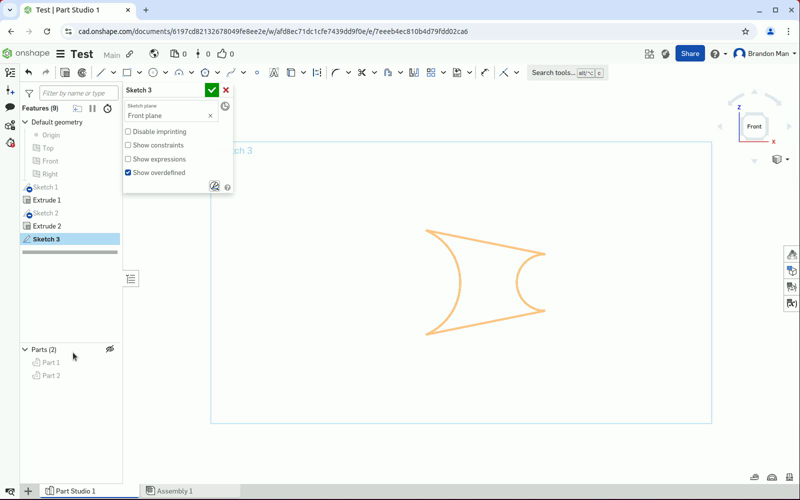
key(c)
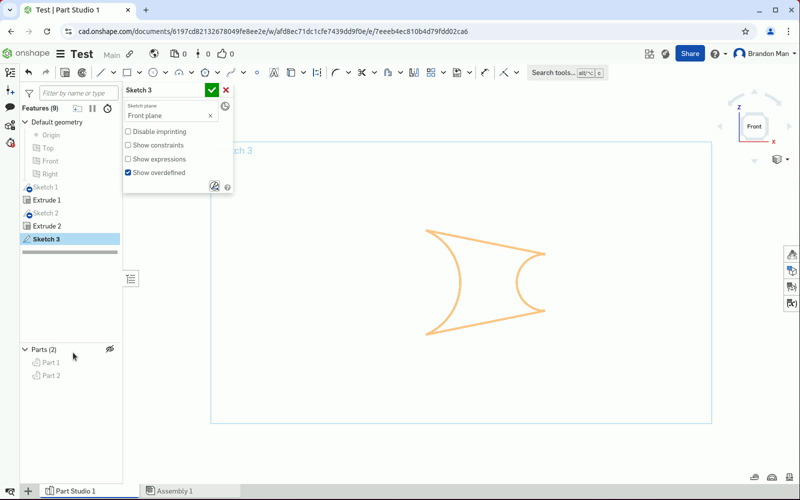
key_down(shift)
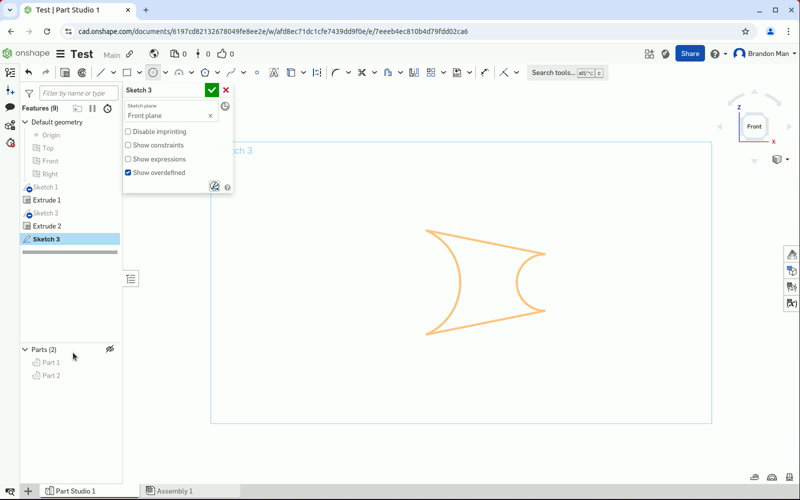
mouse_move(545, 282)
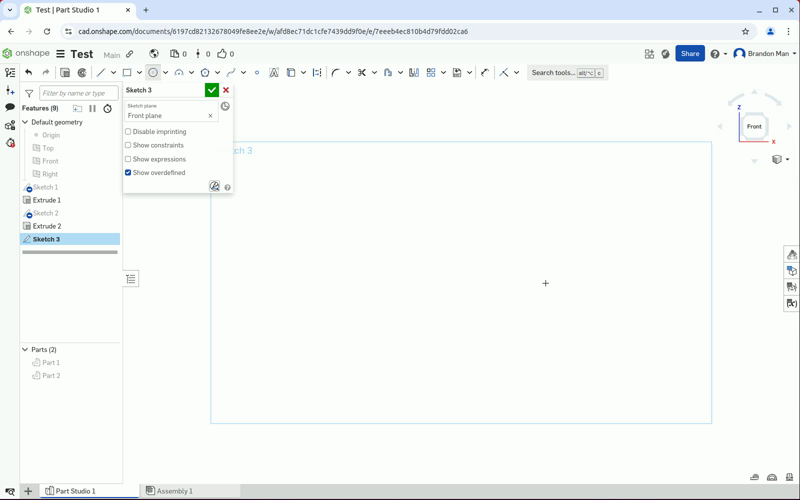
click(545, 282)
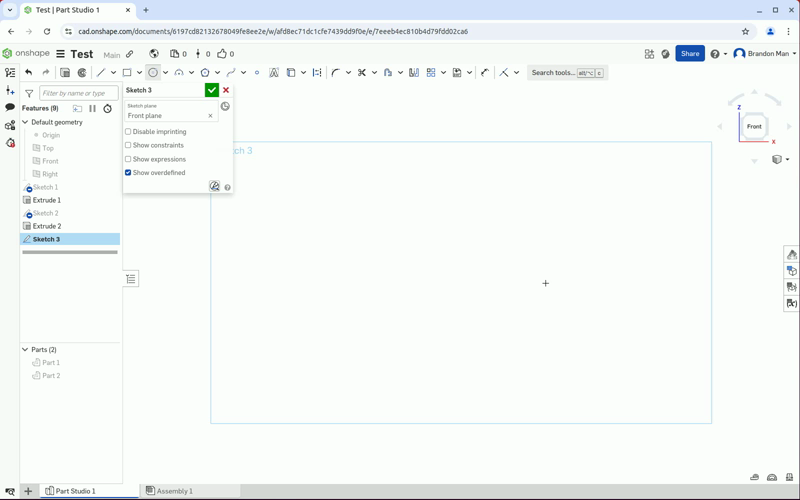
key_up(shift)
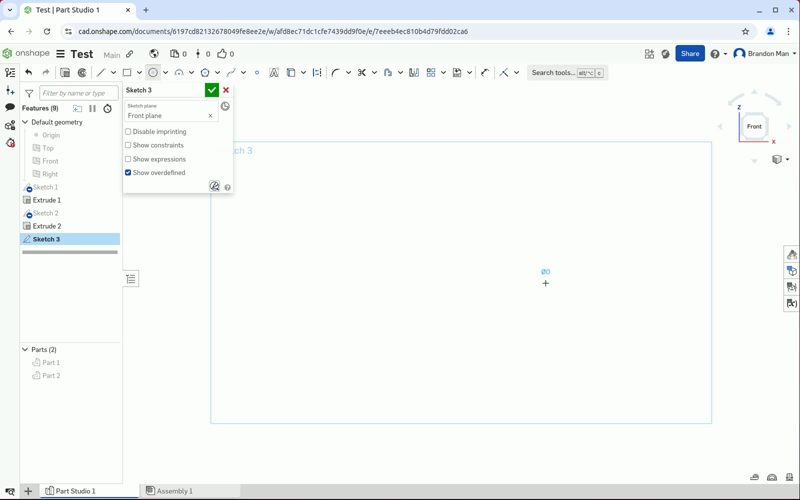
mouse_move(574, 282)
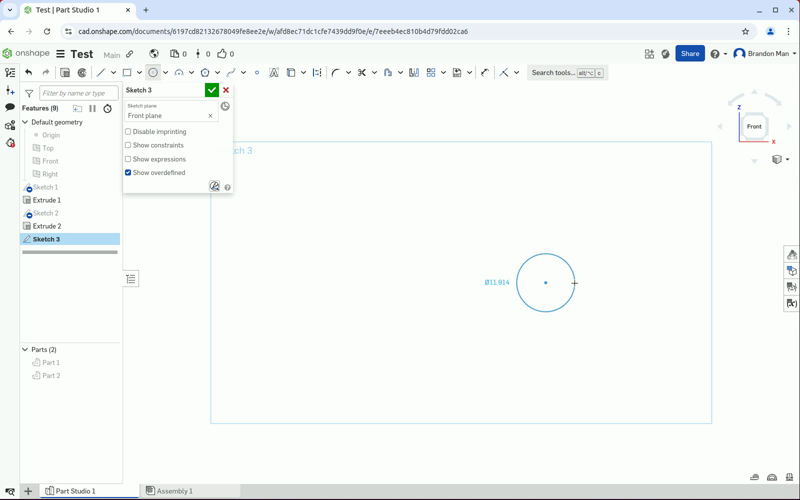
click(574, 282)
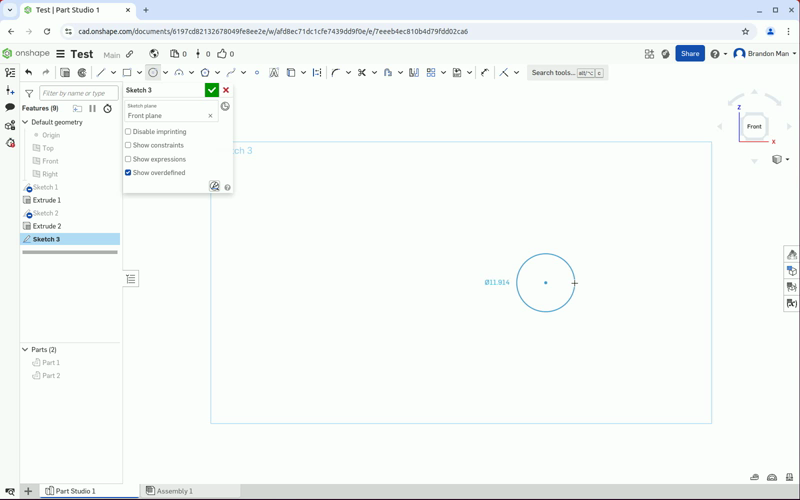
key(esc)
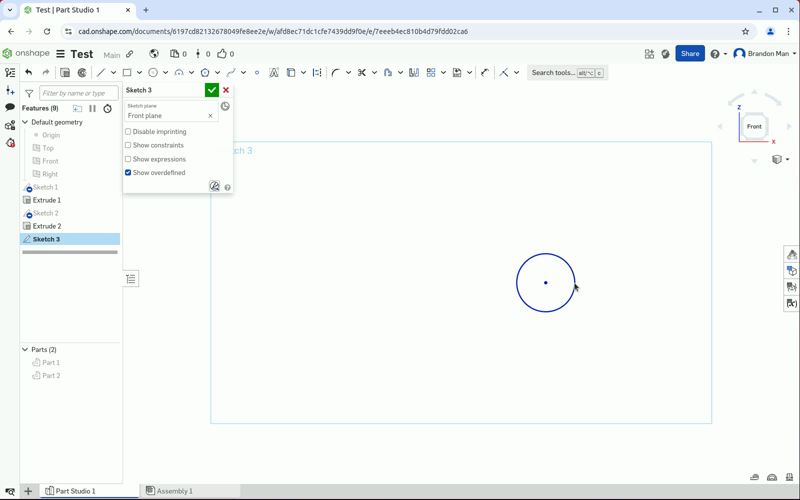
key(c)
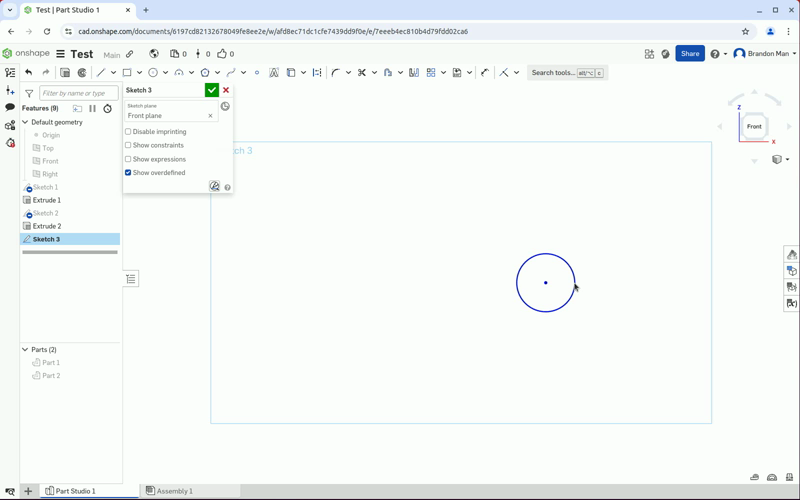
key_down(shift)
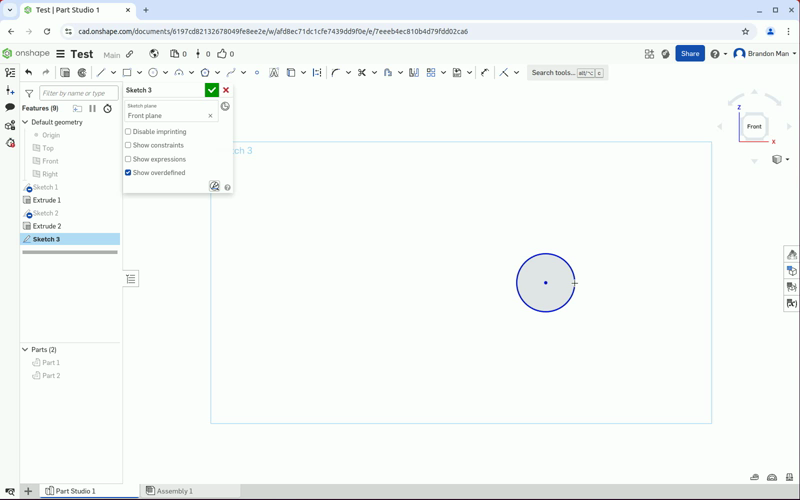
mouse_move(545, 282)
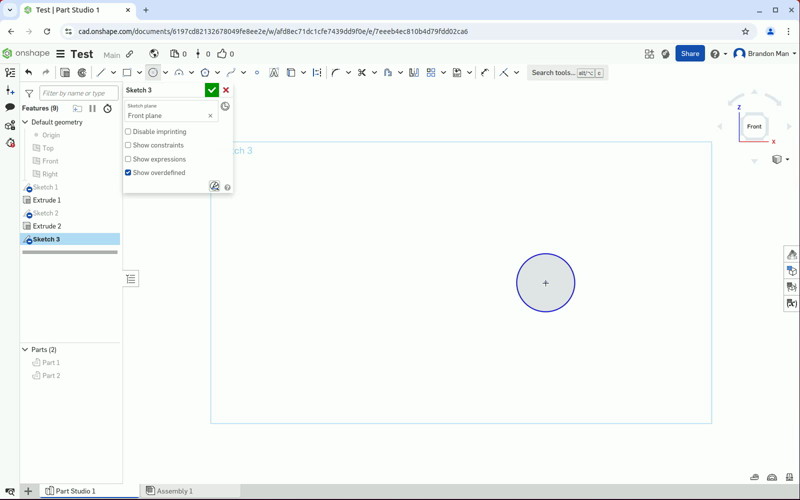
click(545, 282)
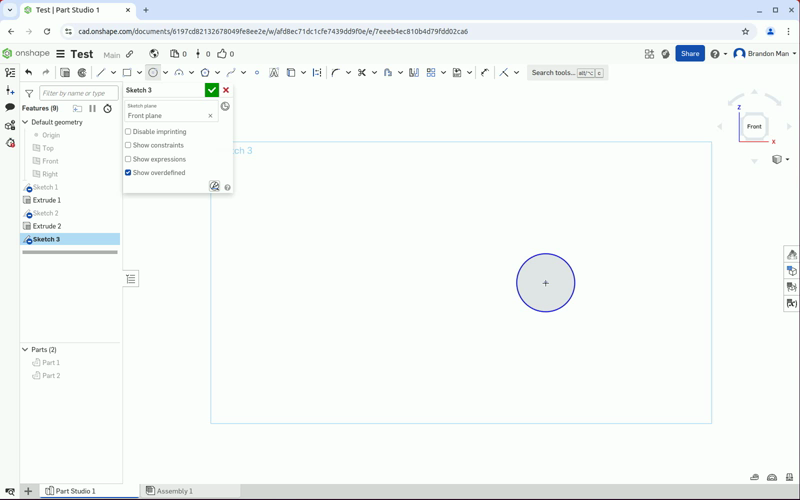
key_up(shift)
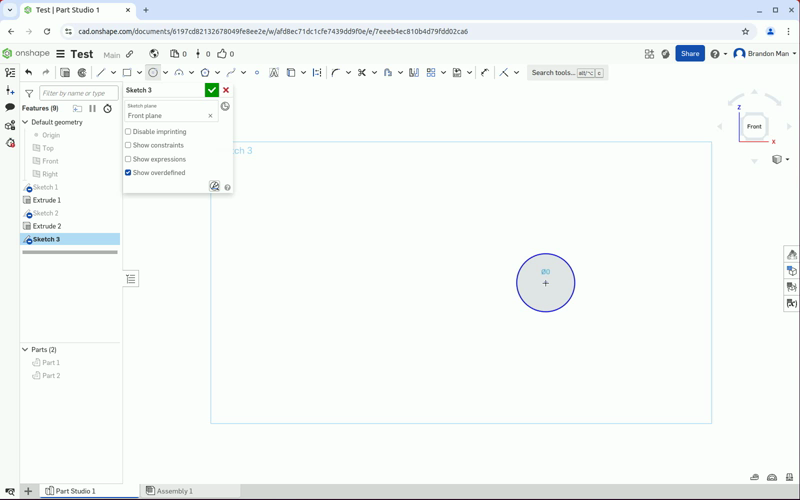
mouse_move(564, 282)
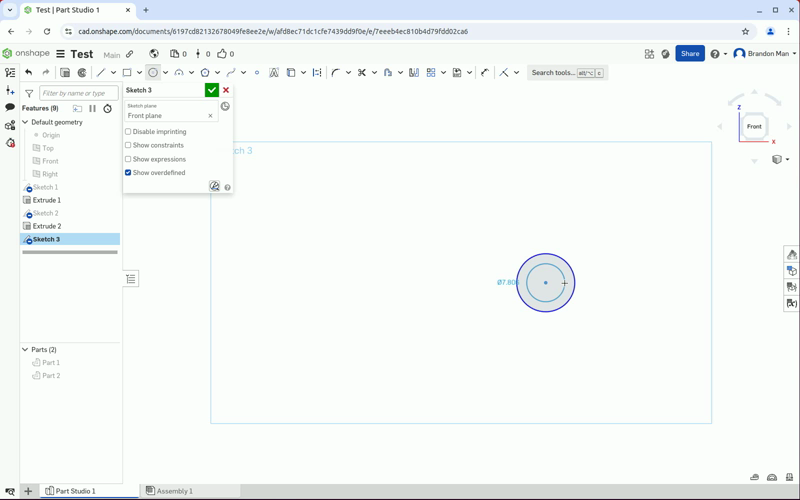
click(564, 282)
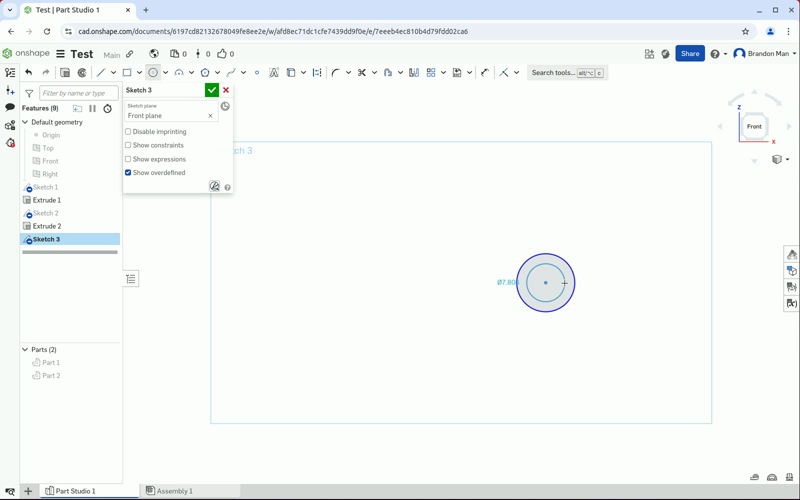
key(esc)
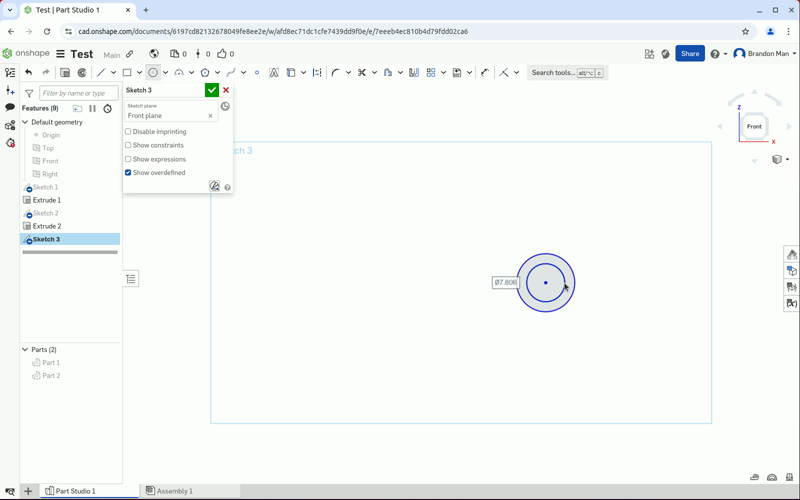
mouse_move(550, 304)
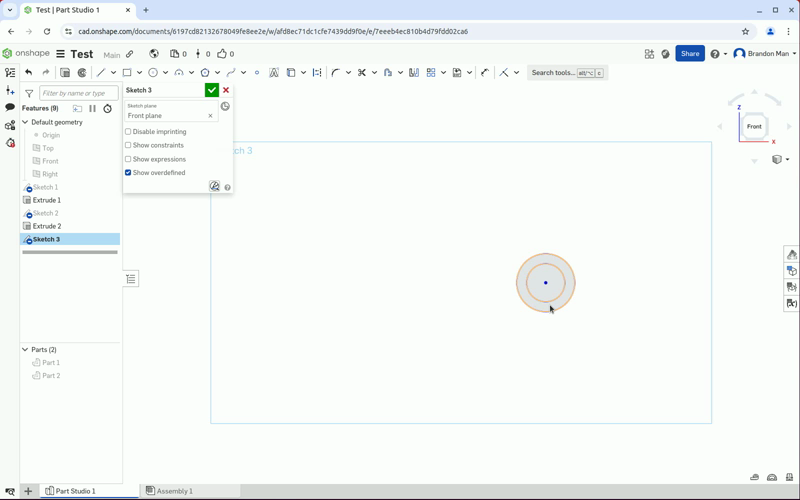
scroll(6)
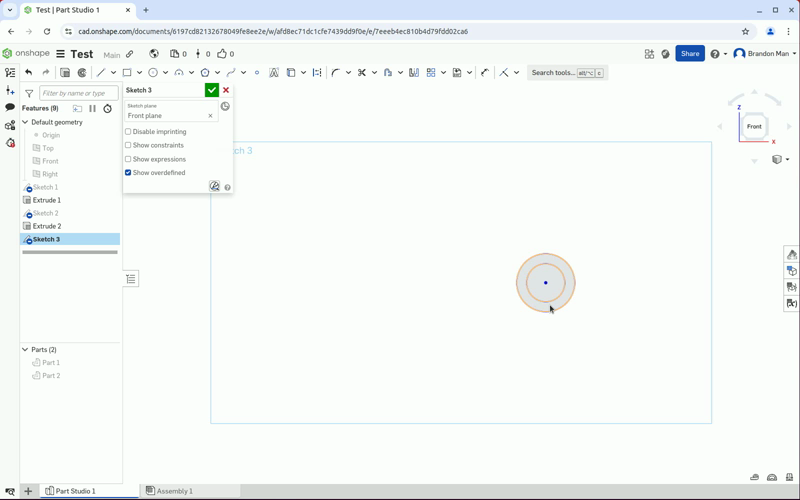
scroll(6)
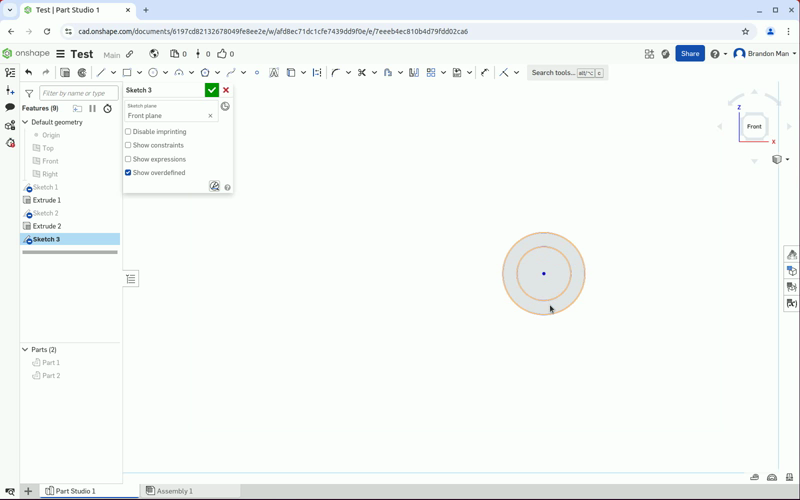
scroll(6)
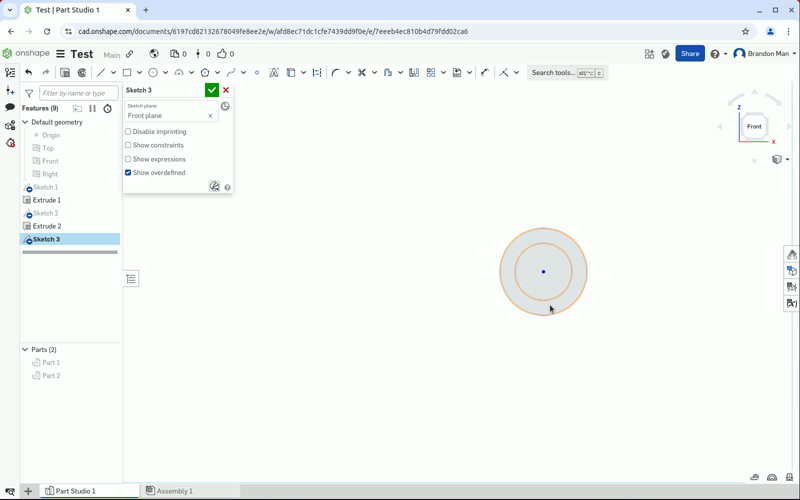
scroll(6)
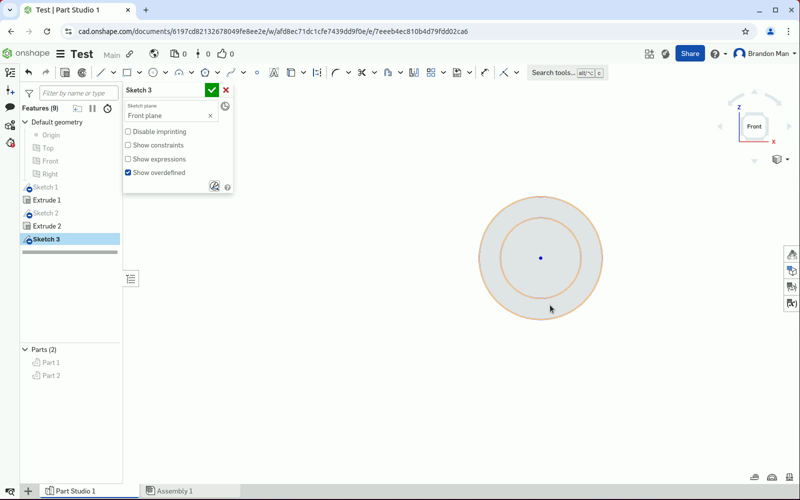
scroll(6)
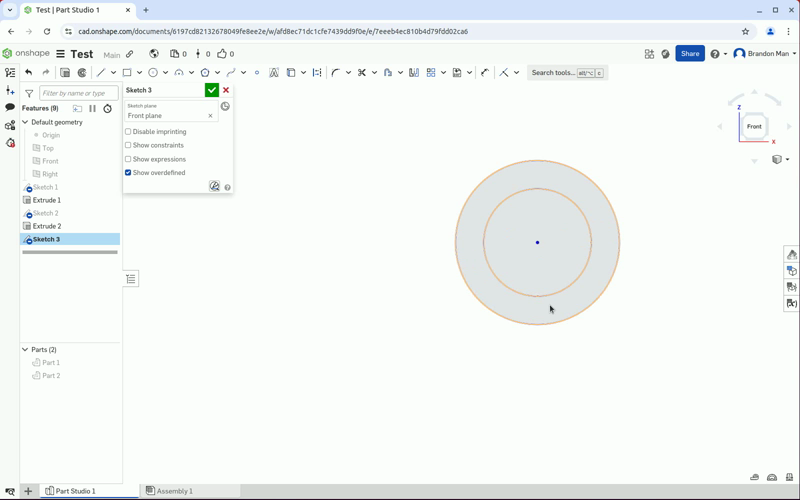
scroll(6)
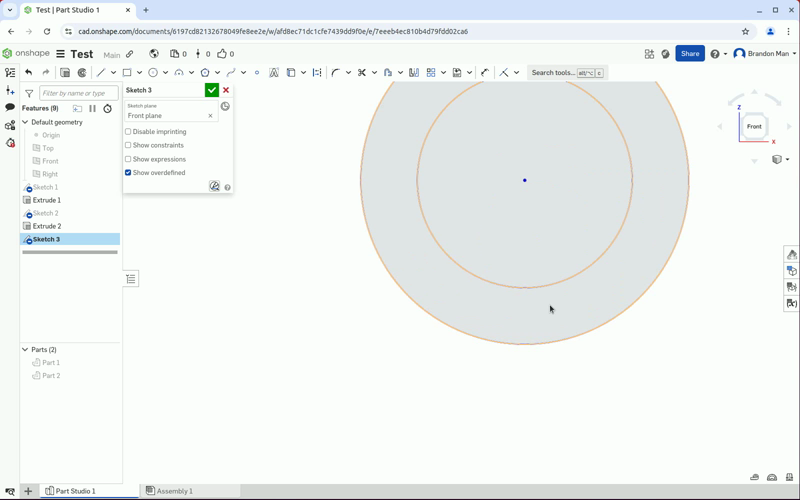
scroll(6)
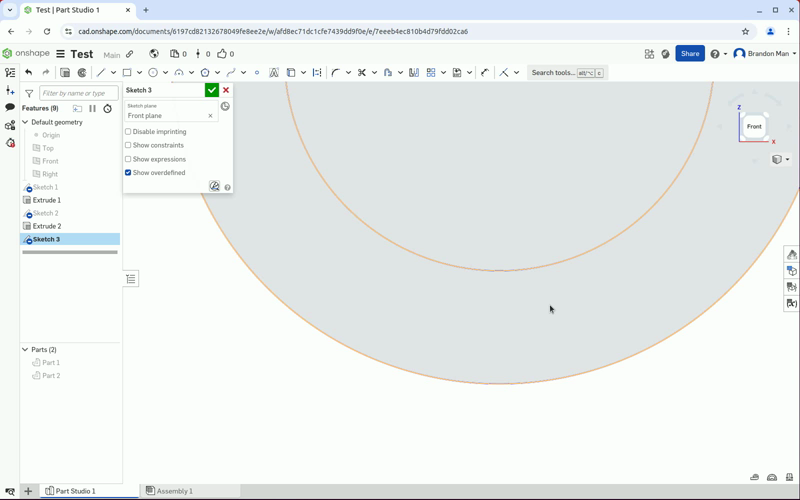
click(550, 304)
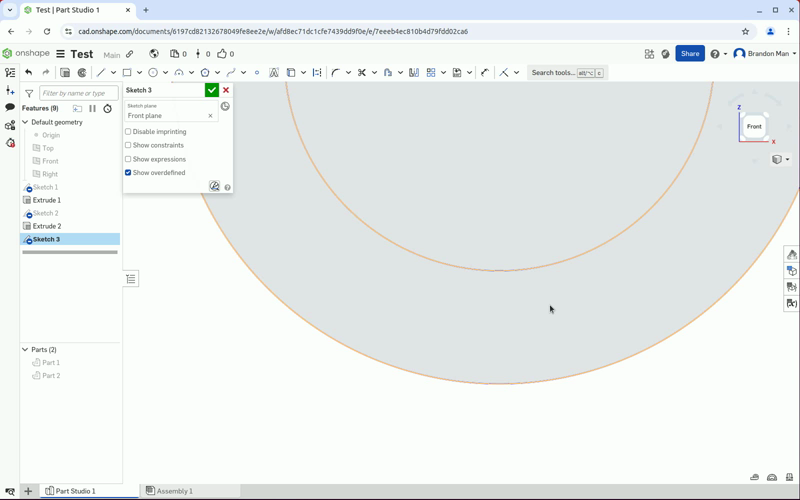
scroll(-6)
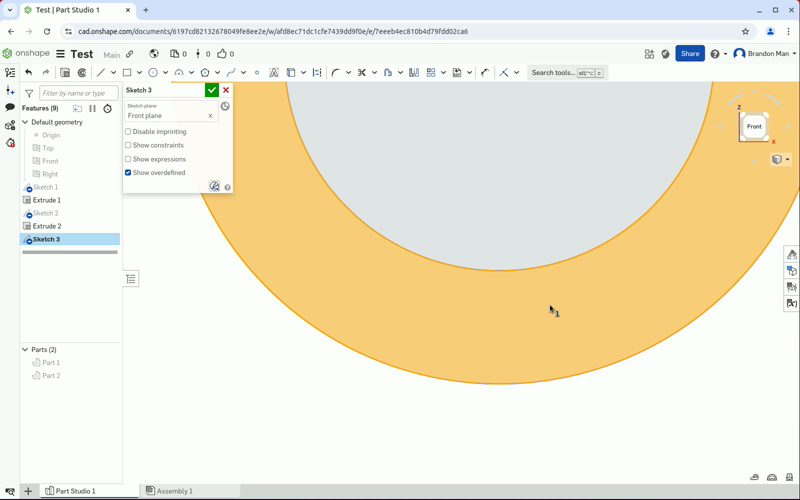
scroll(-6)
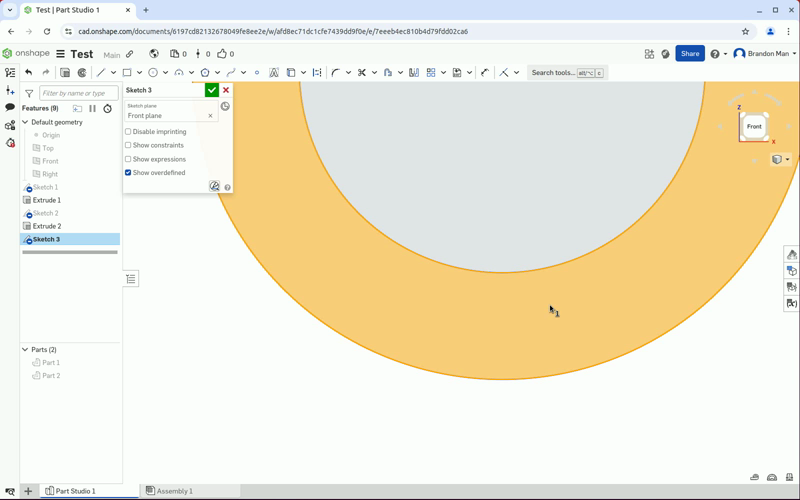
scroll(-6)
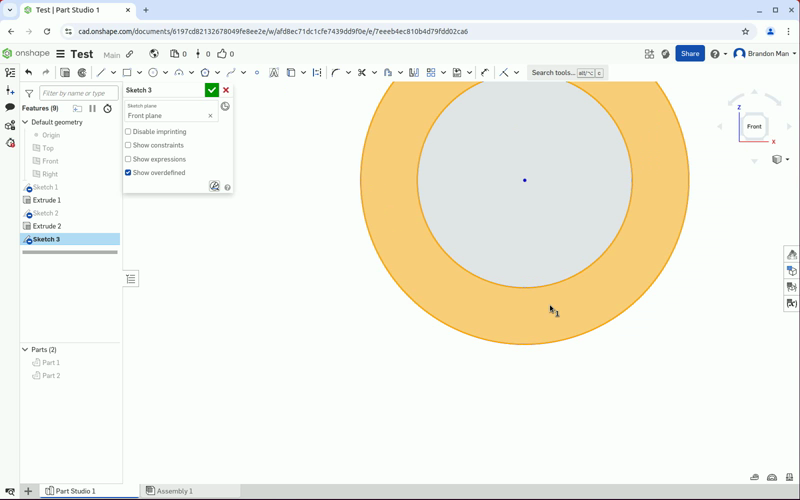
scroll(-6)
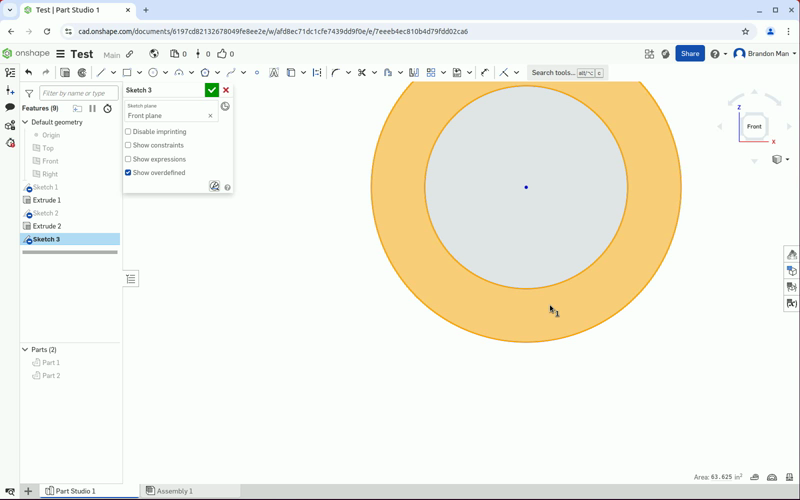
scroll(-6)
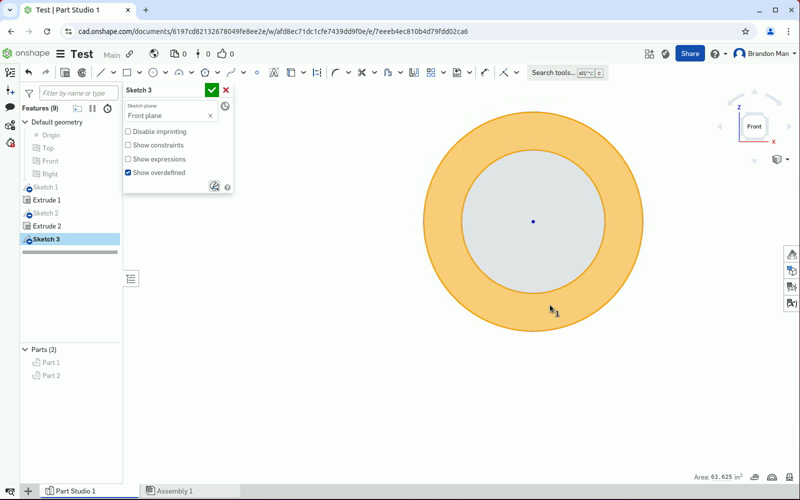
scroll(-6)
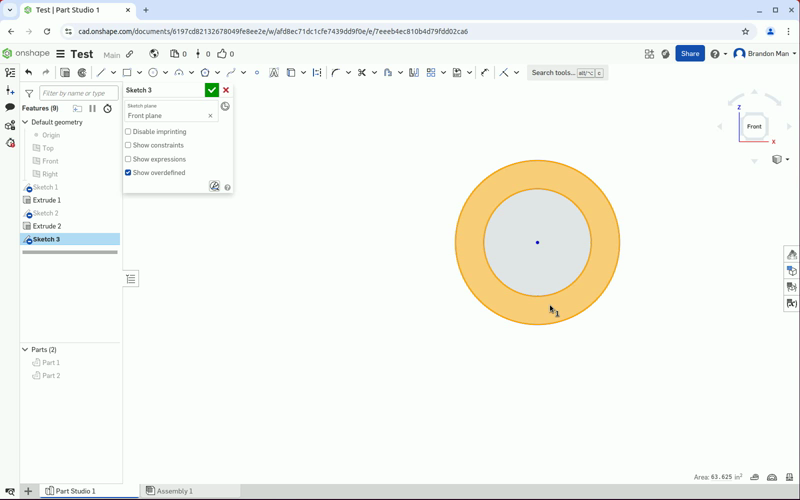
scroll(-6)
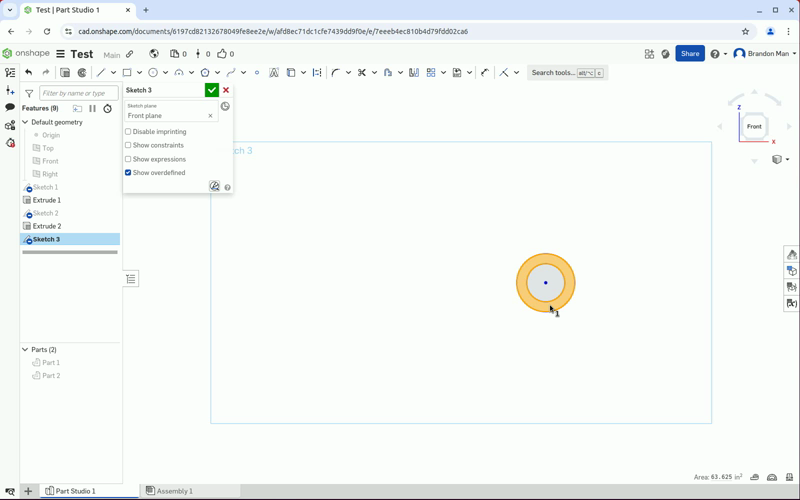
mouse_move(73, 352)
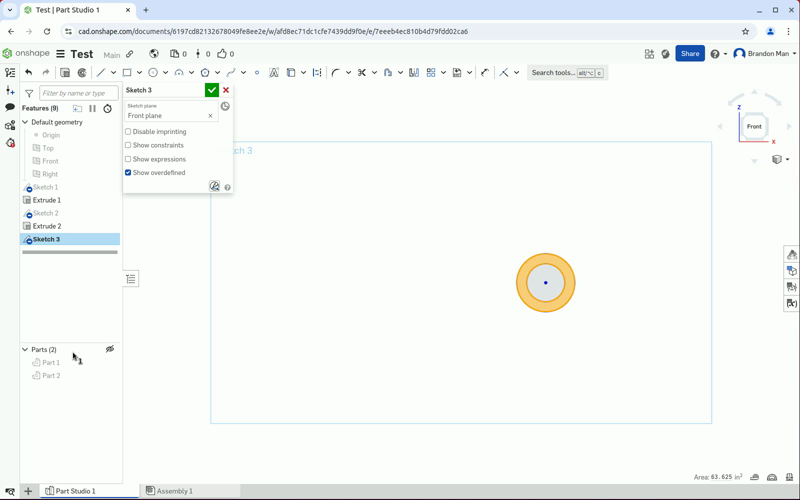
key(shift+y)
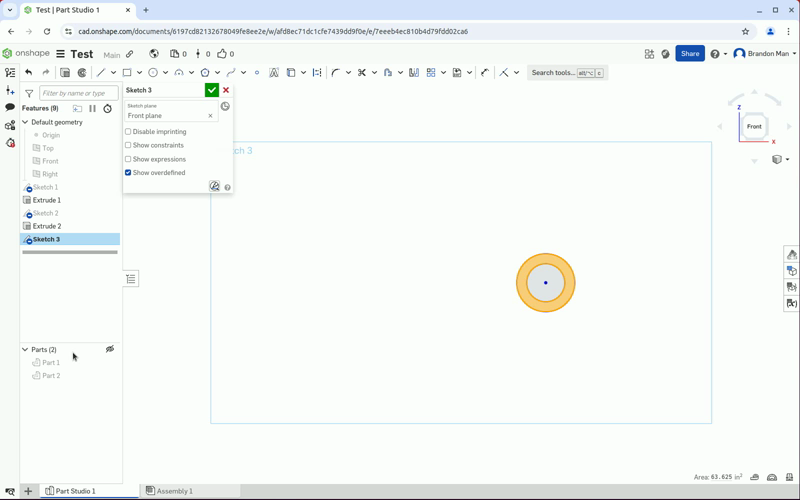
key(shift+e)
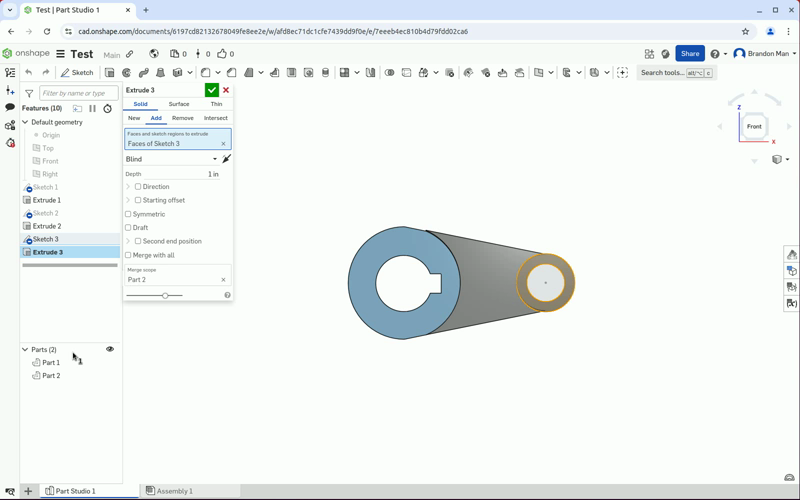
mouse_move(143, 106)
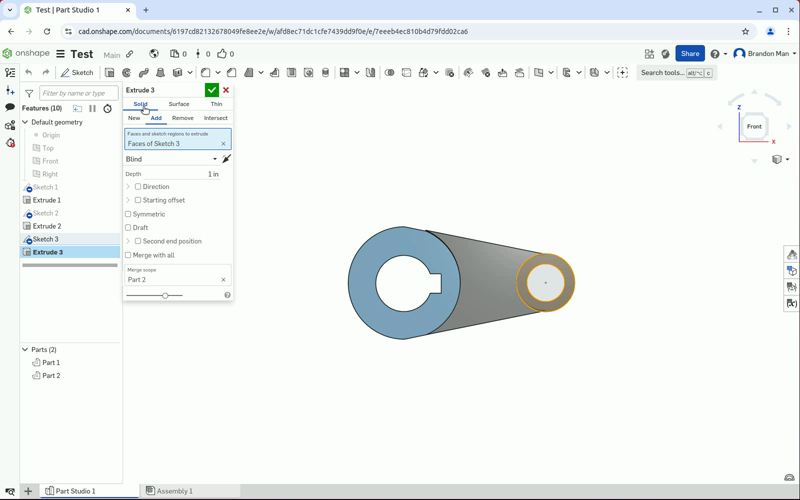
click(143, 106)
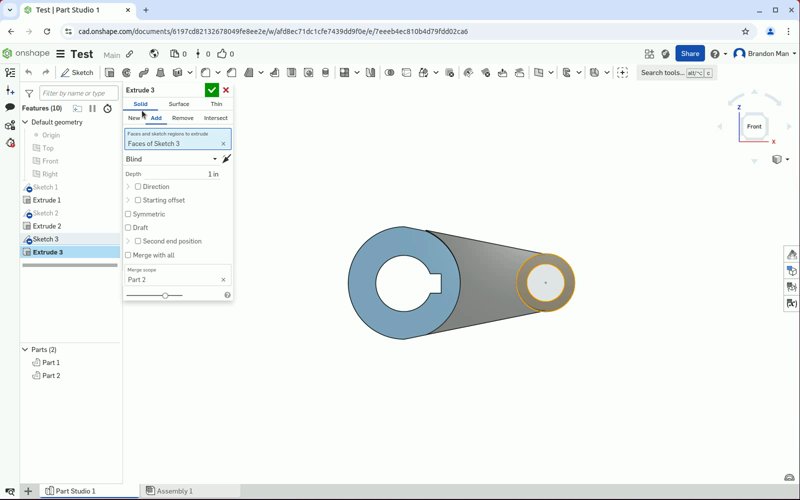
mouse_move(137, 120)
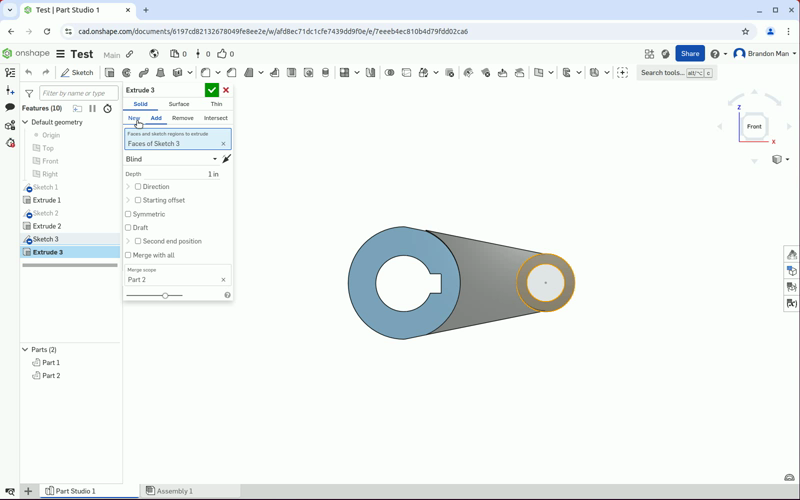
click(137, 120)
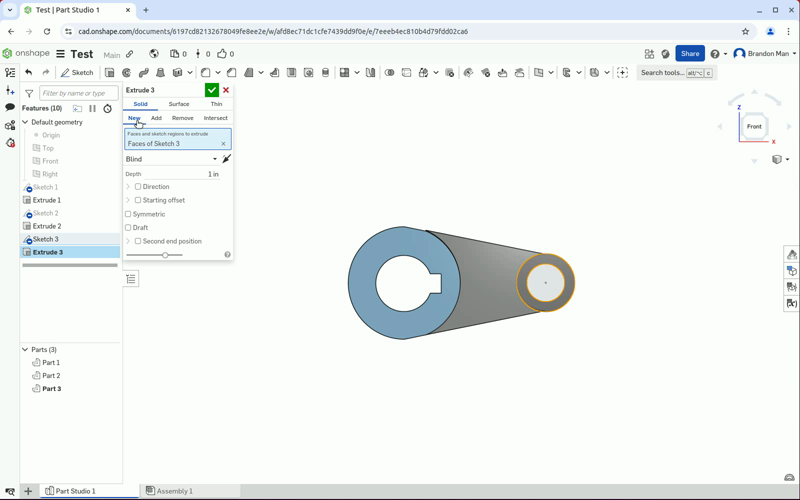
key(tab, 4)
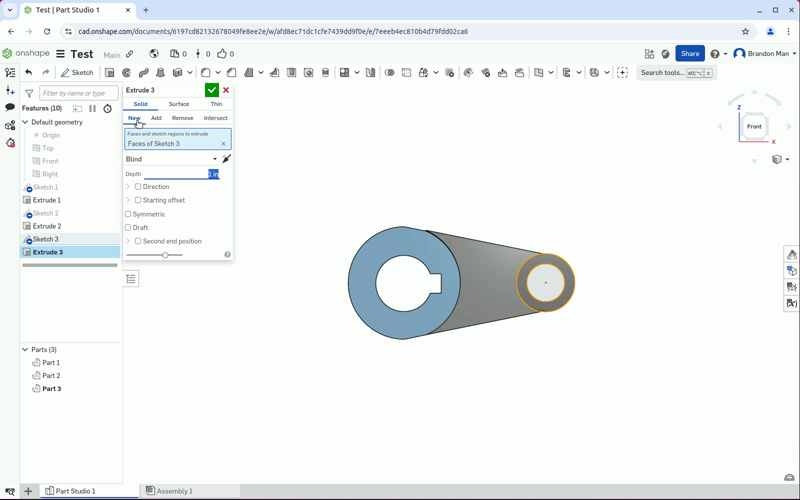
text(9.628)
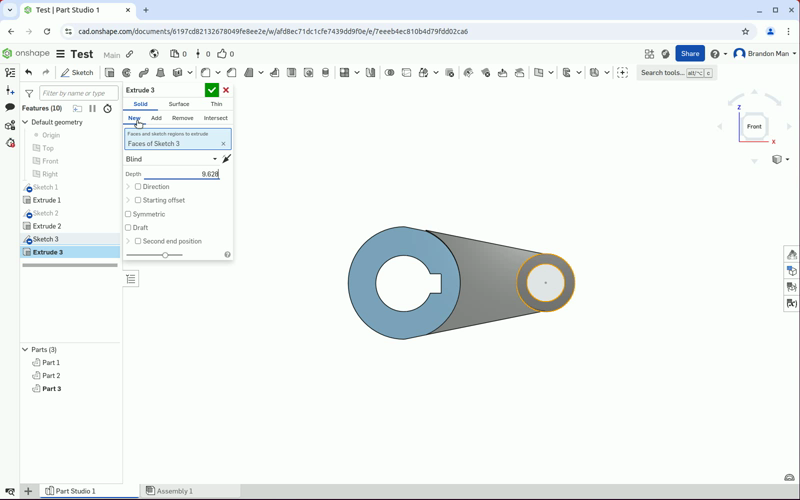
key(enter)
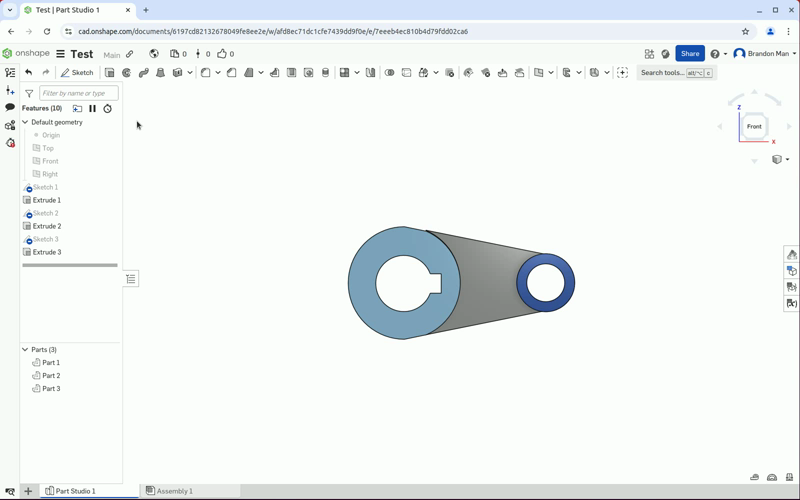
key(shift+h)
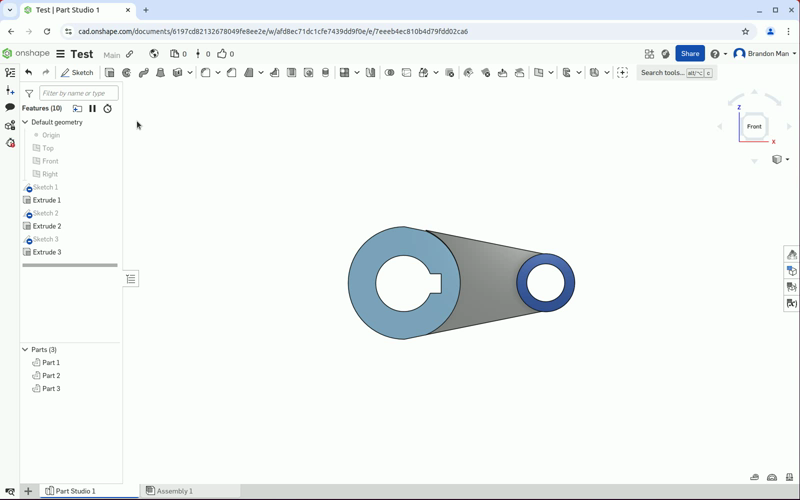
key(shift+h)
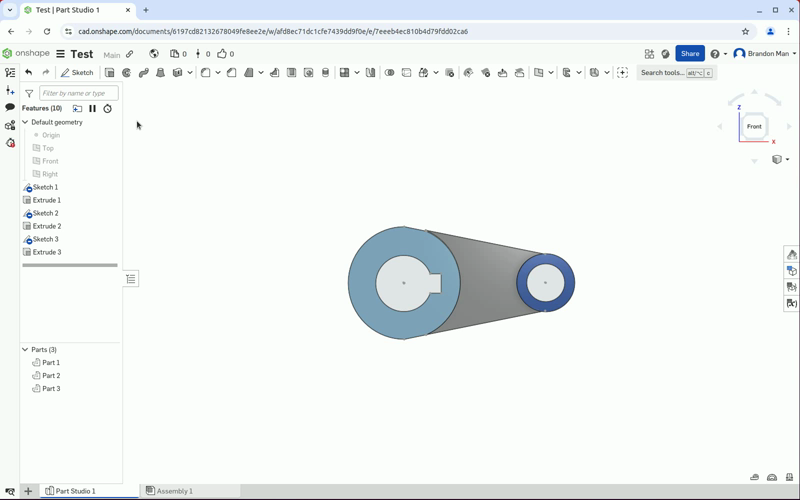
key(shift+7)
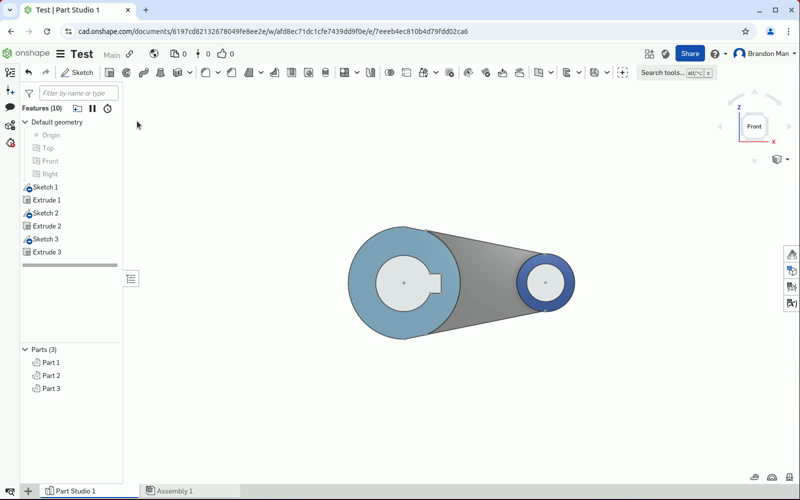
key(left, 2)
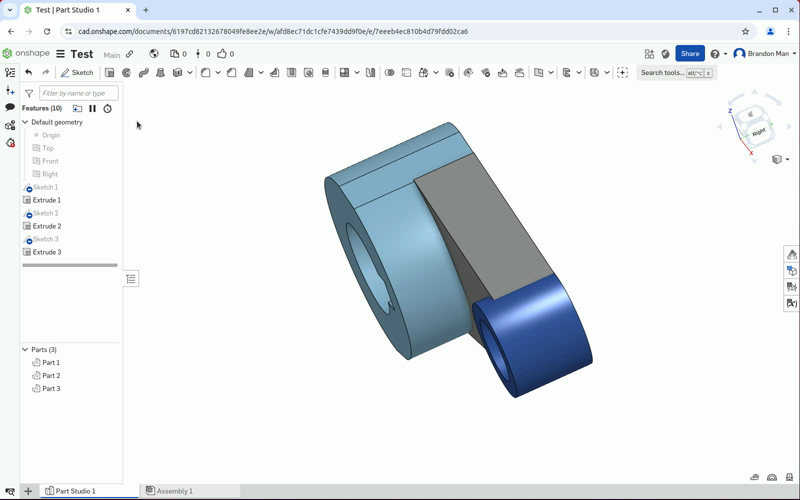
key(down, 2)
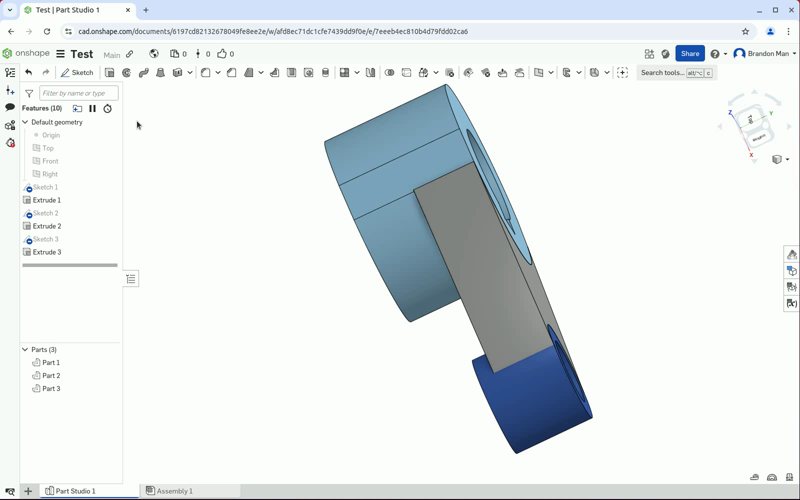
key(up, 2)
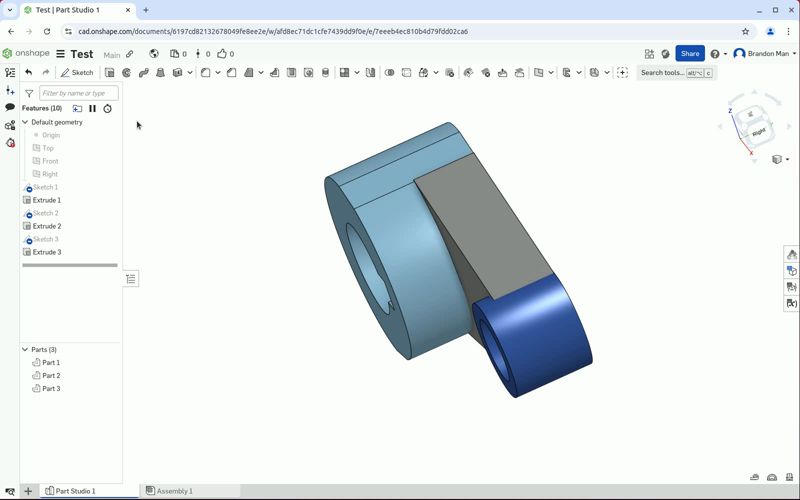
key(right, 2)
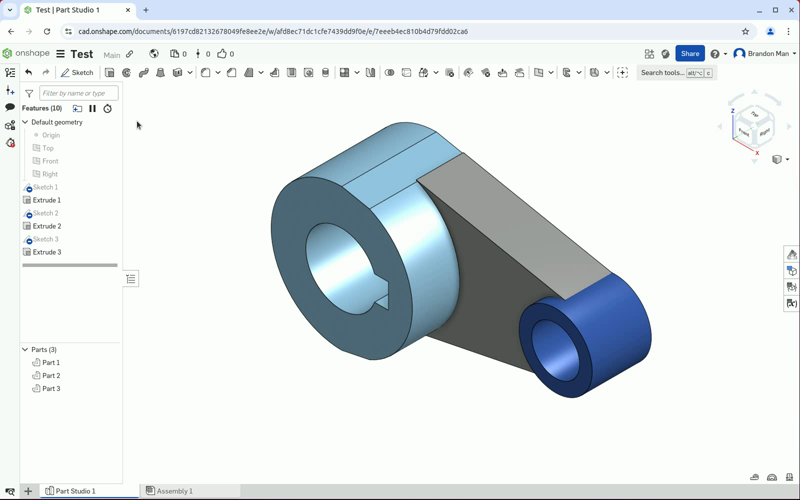
mouse_move(73, 189)
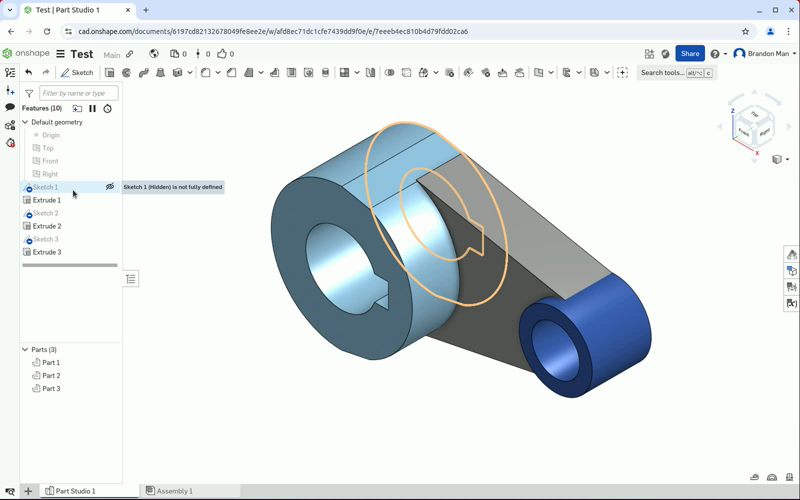
click(73, 189)